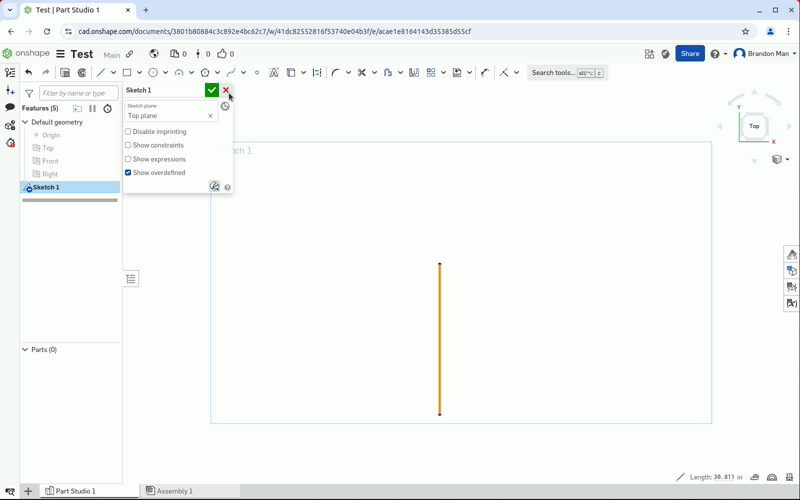
key(shift+h)
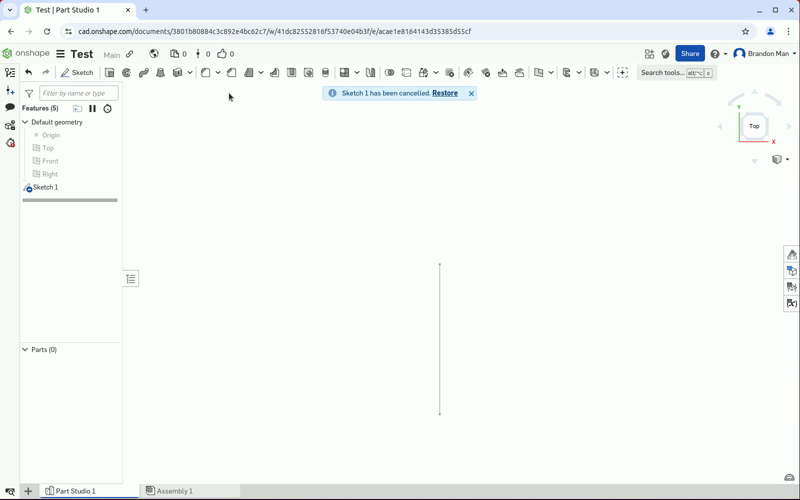
mouse_move(73, 352)
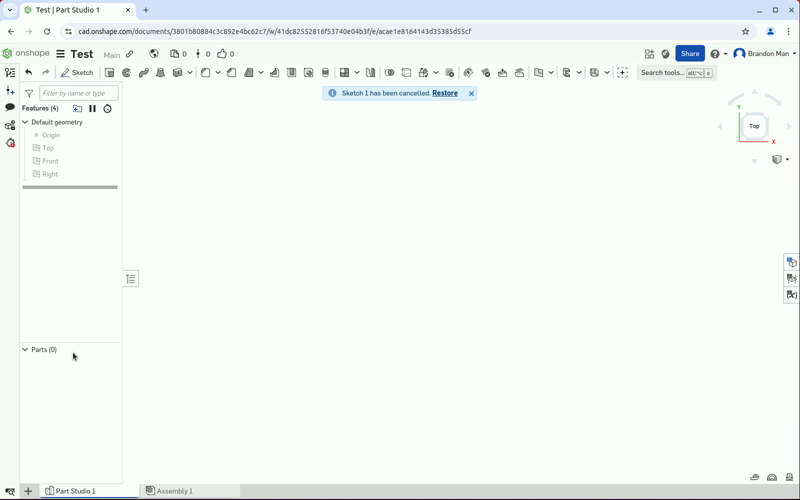
key(y)
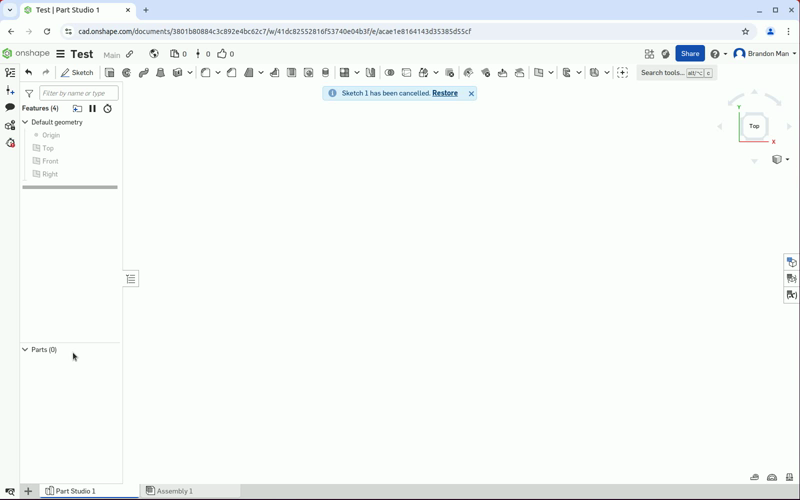
key(shift+p)
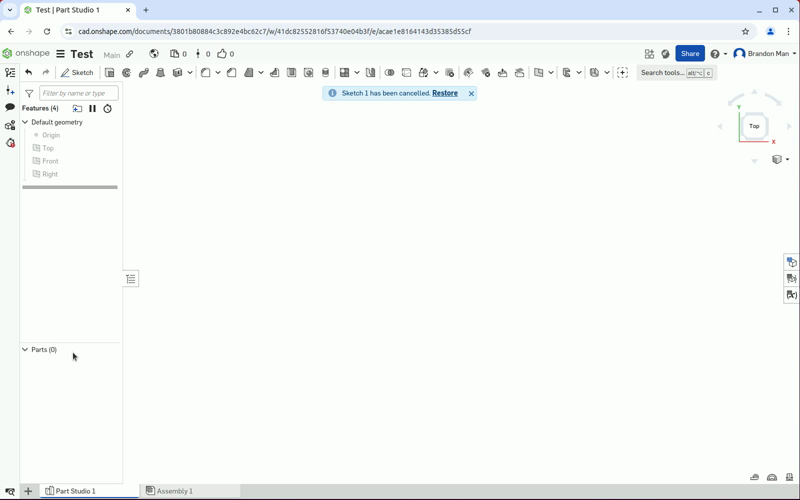
key(space)
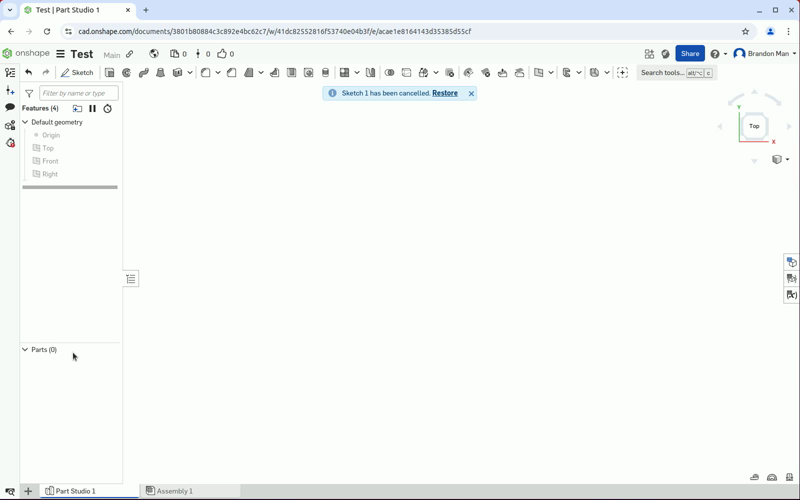
key_down(shift)
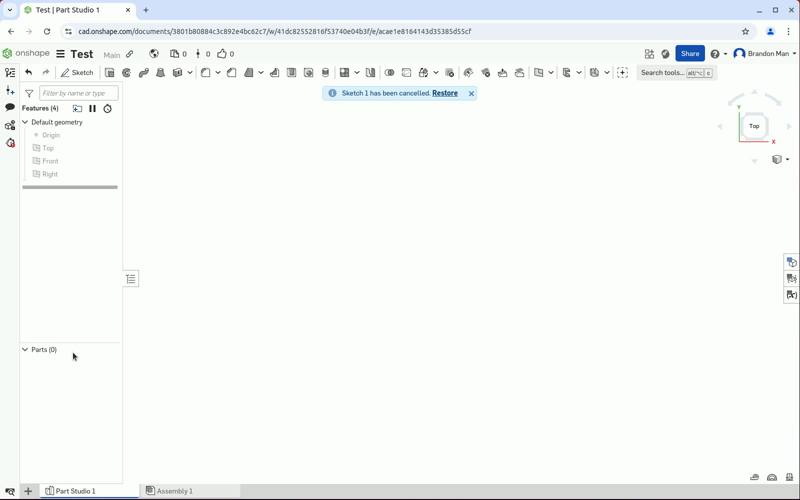
key(up)
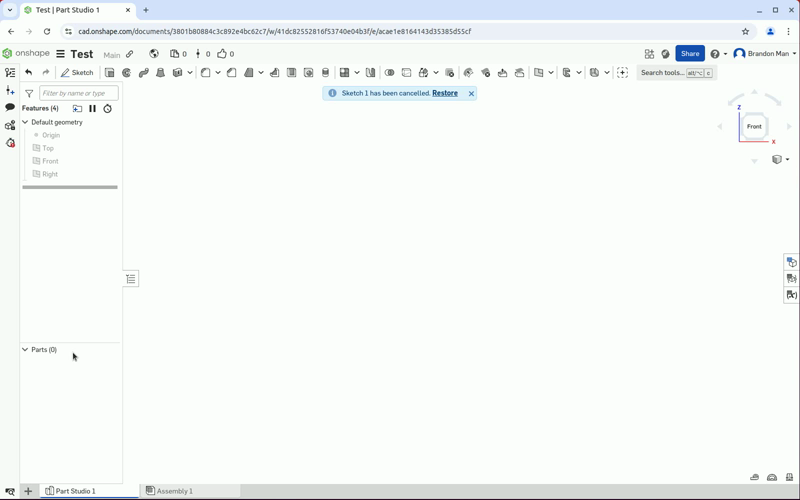
key_up(shift)
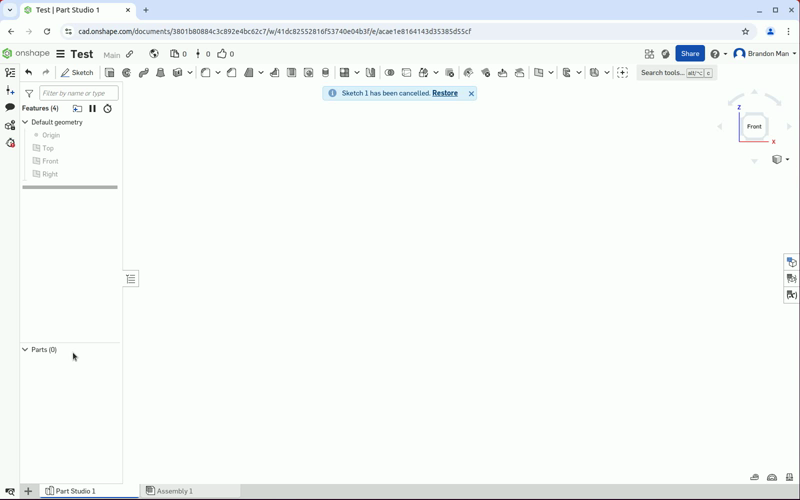
mouse_move(73, 352)
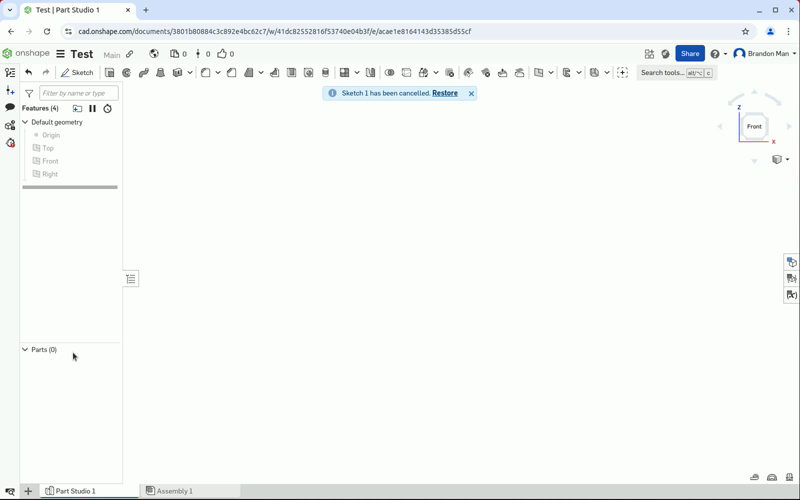
key(shift+y)
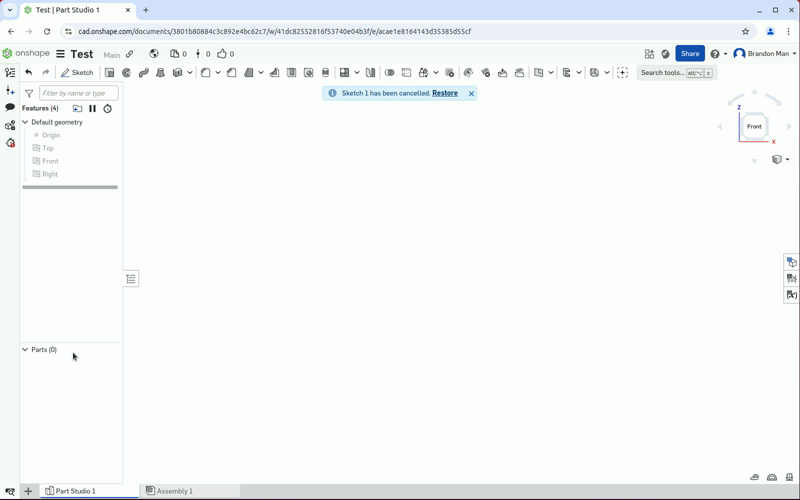
key(shift+s)
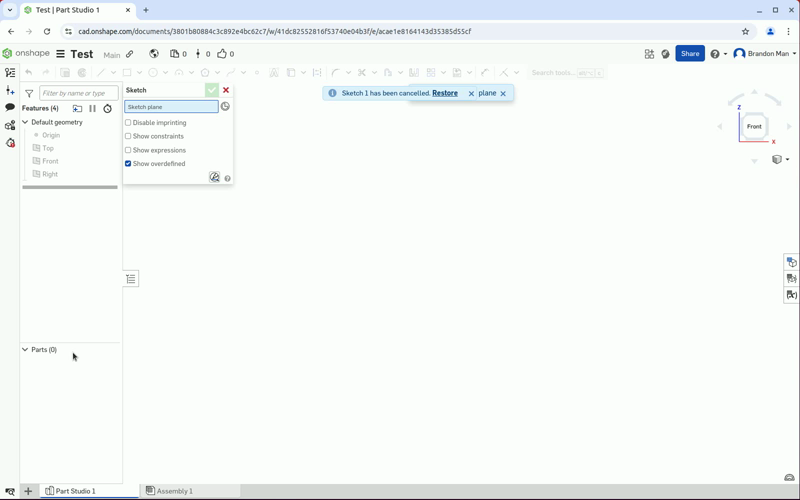
mouse_move(73, 163)
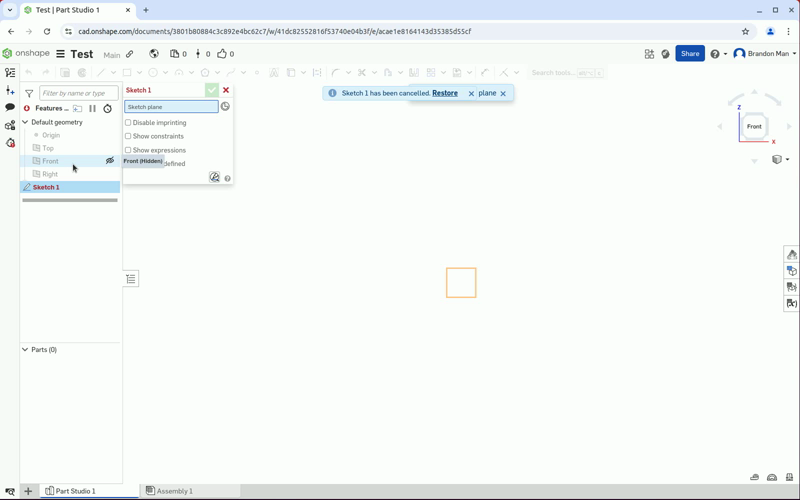
click(73, 163)
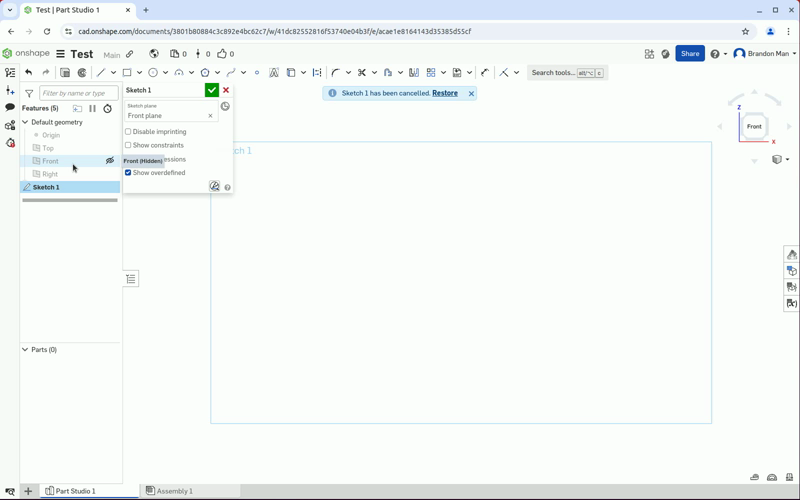
mouse_move(73, 352)
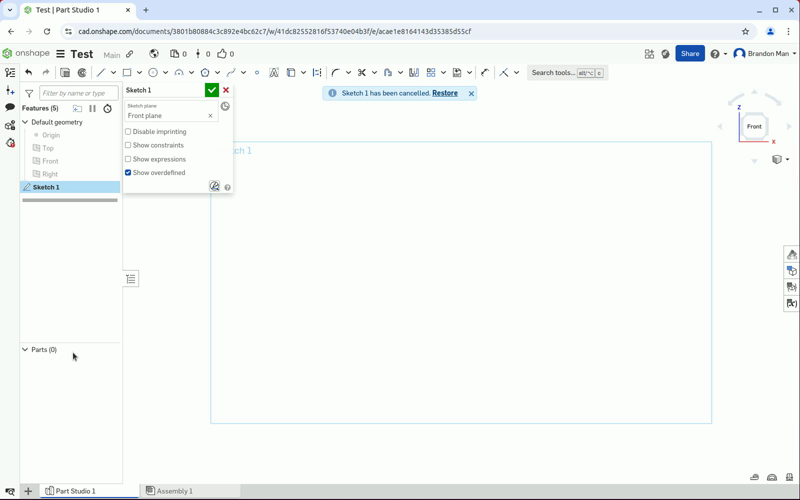
key(y)
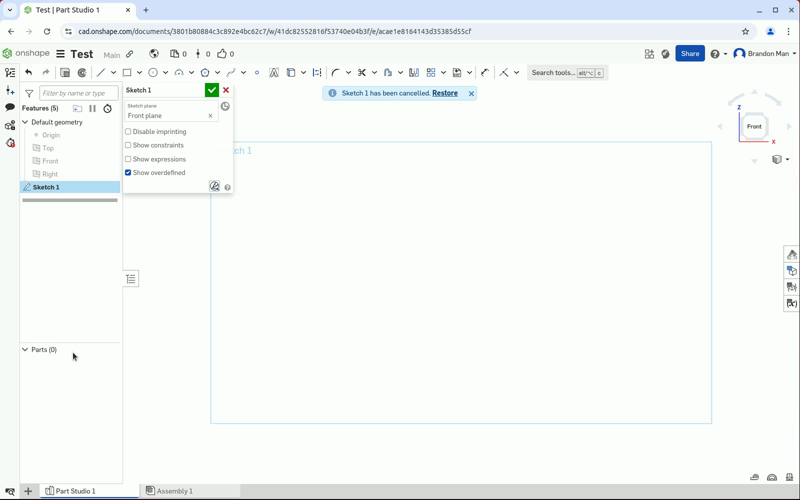
key(l)
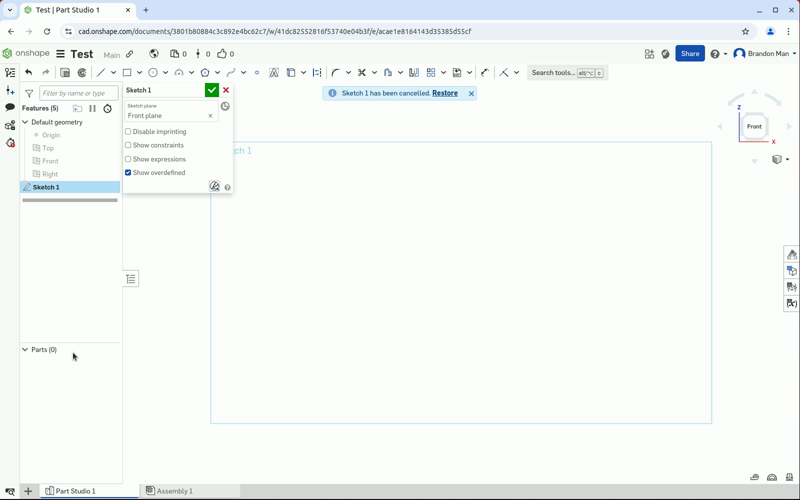
key_down(shift)
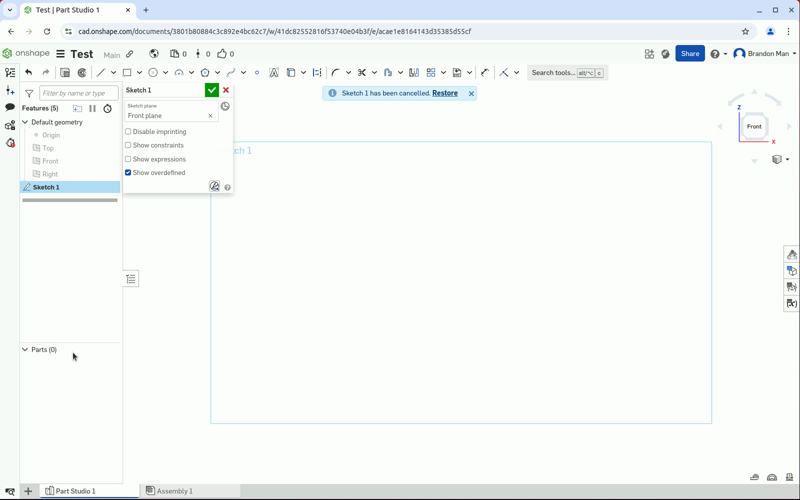
mouse_move(460, 282)
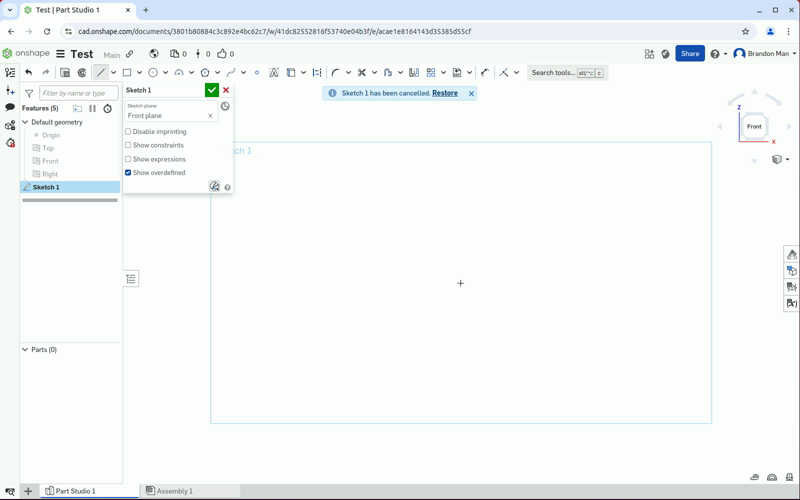
click(460, 282)
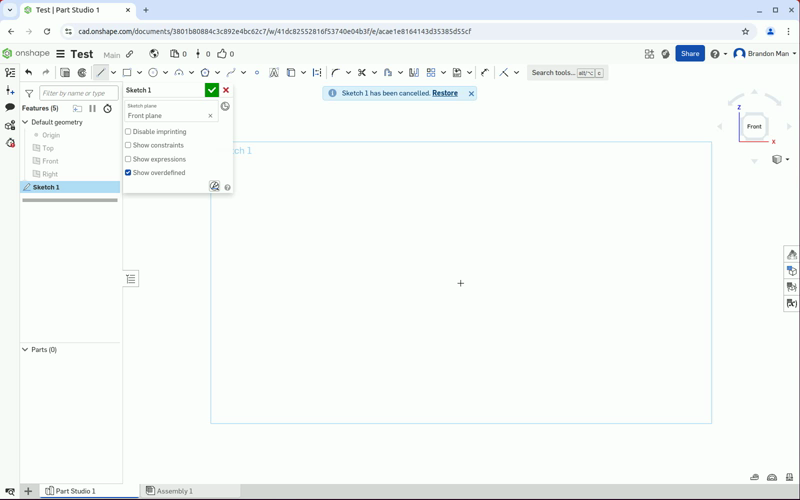
key_up(shift)
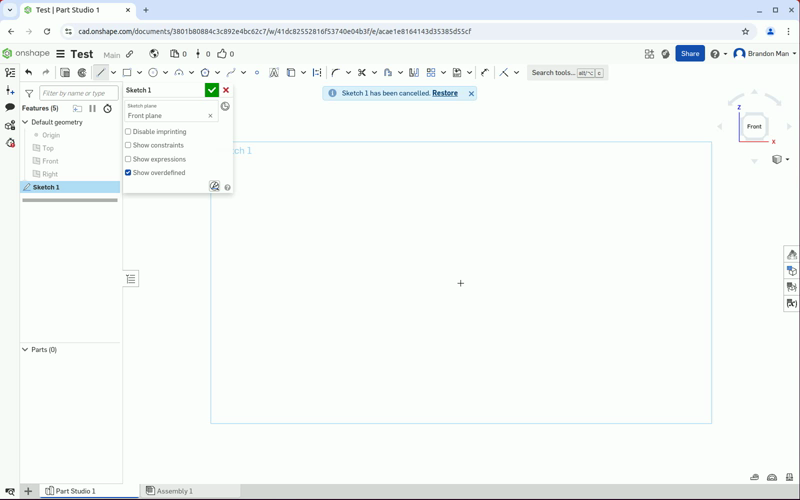
key_down(shift)
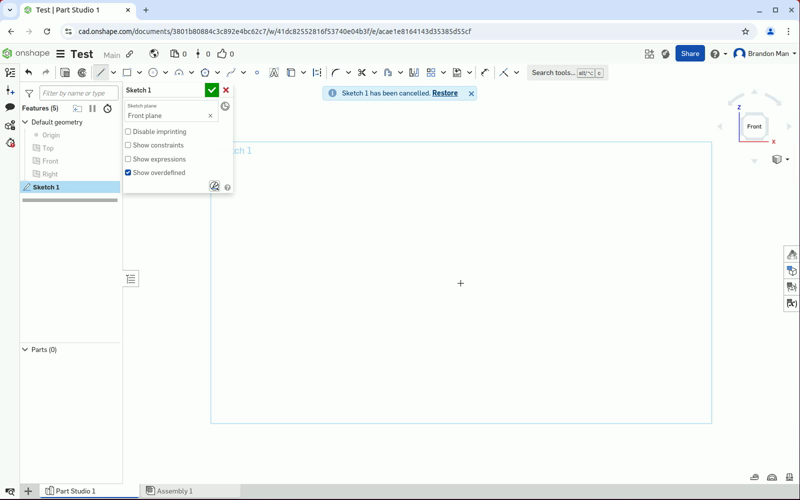
mouse_move(490, 282)
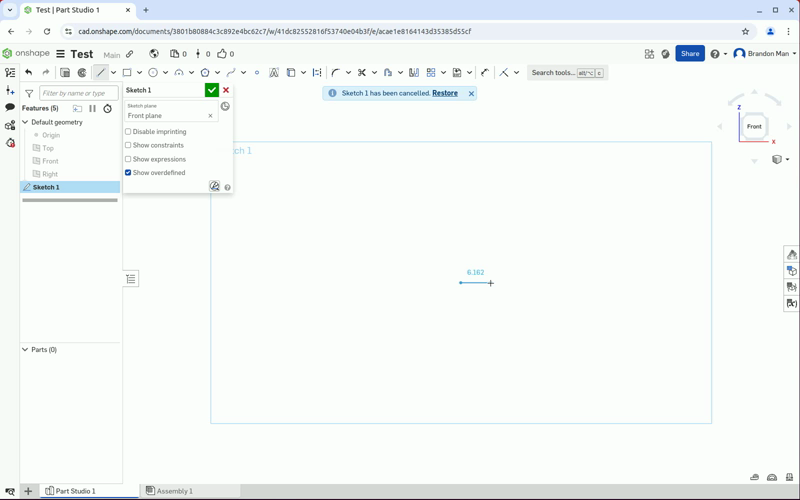
mouse_move(499, 282)
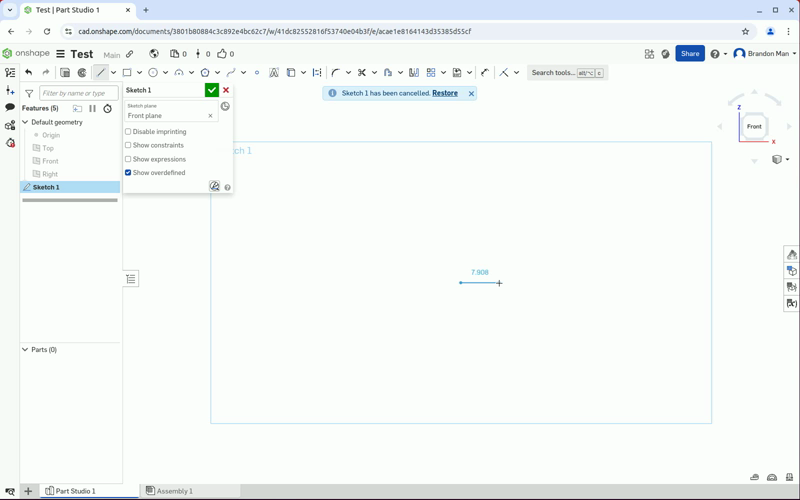
click(499, 282)
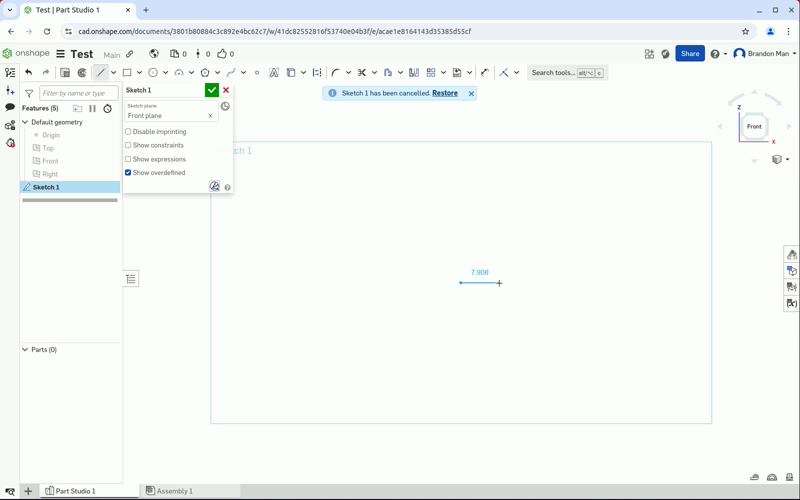
key_up(shift)
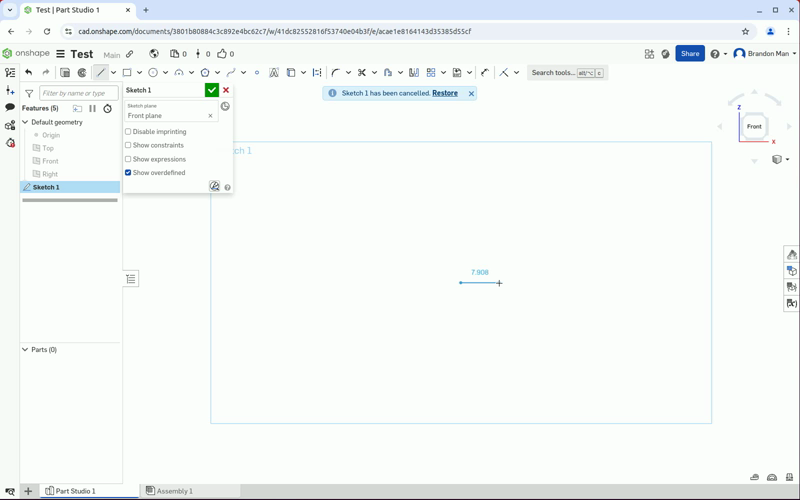
key_down(shift)
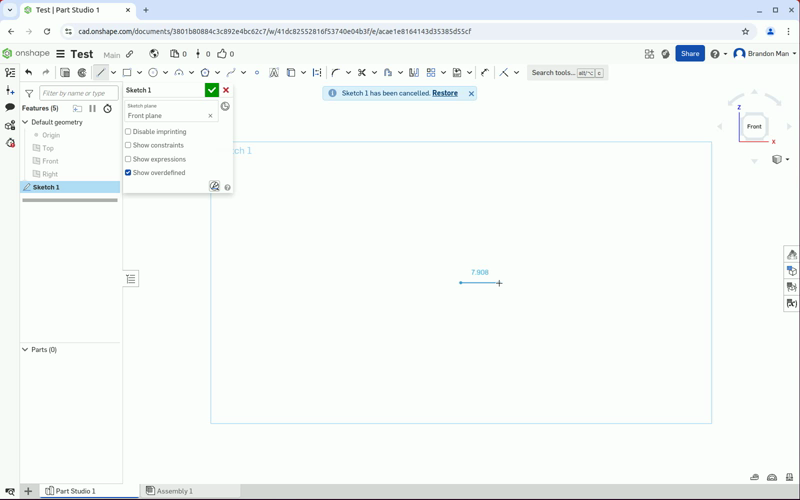
mouse_move(529, 282)
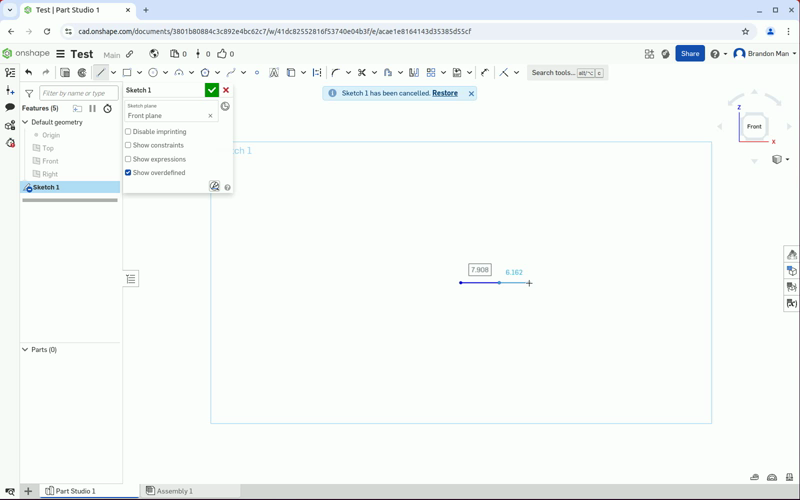
mouse_move(499, 263)
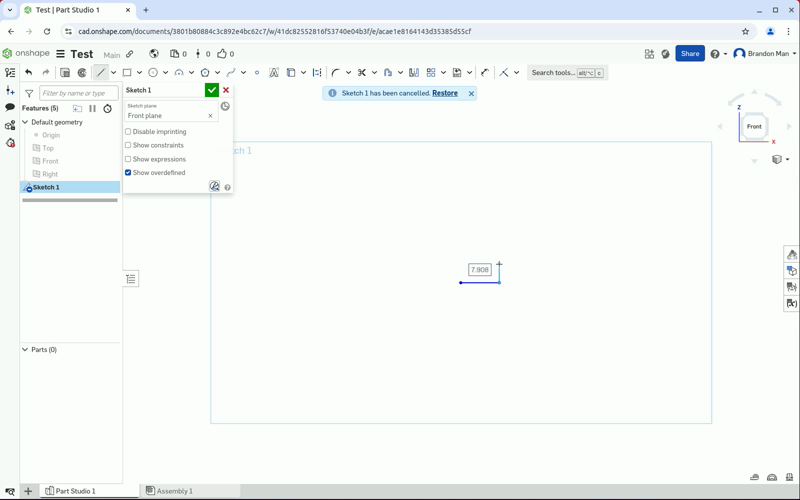
click(499, 263)
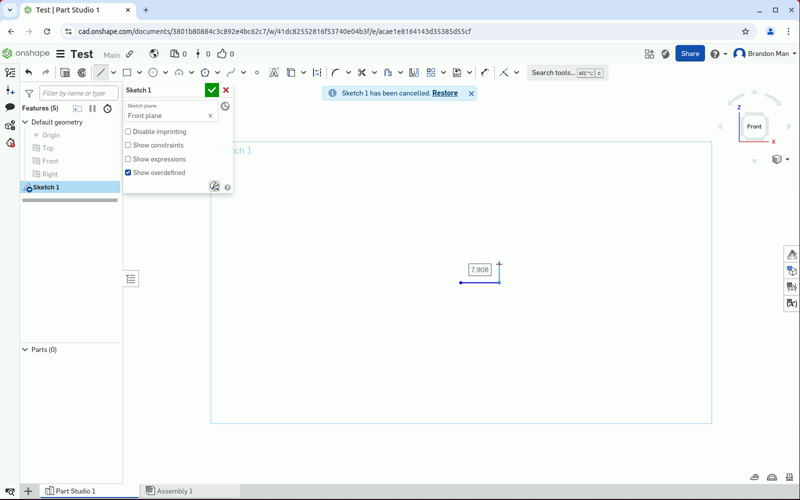
key_up(shift)
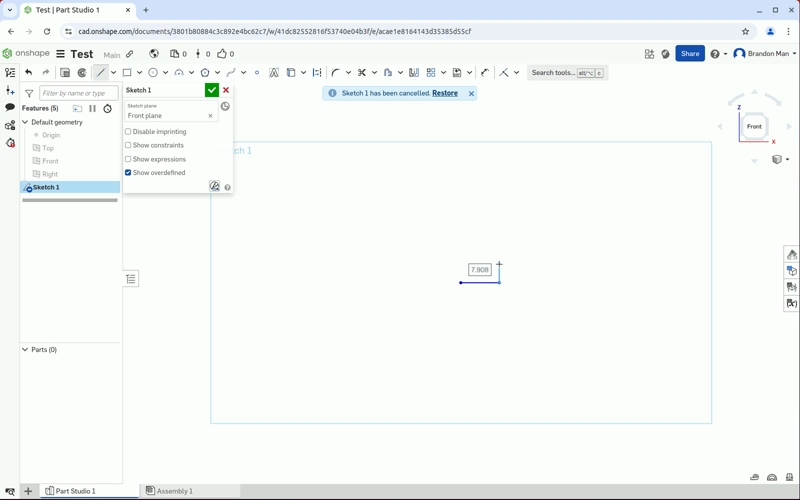
key_down(shift)
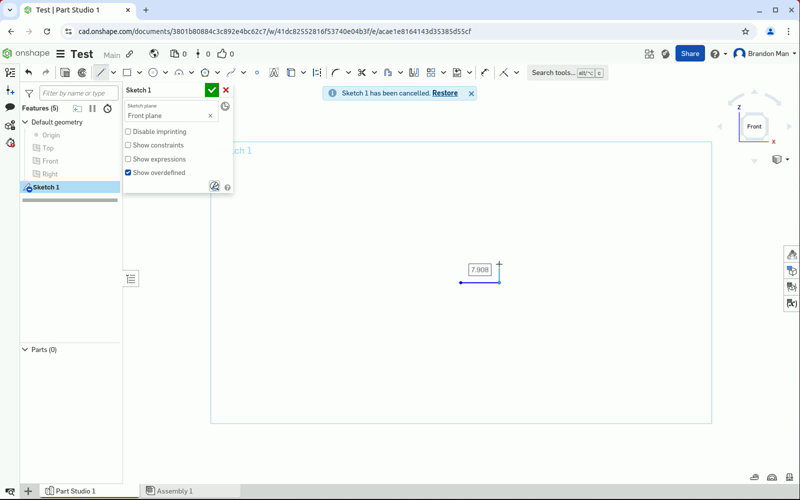
mouse_move(529, 263)
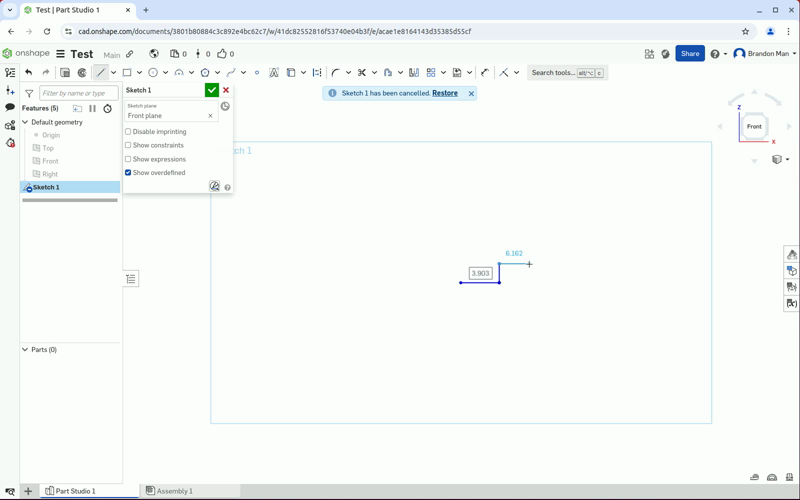
mouse_move(460, 263)
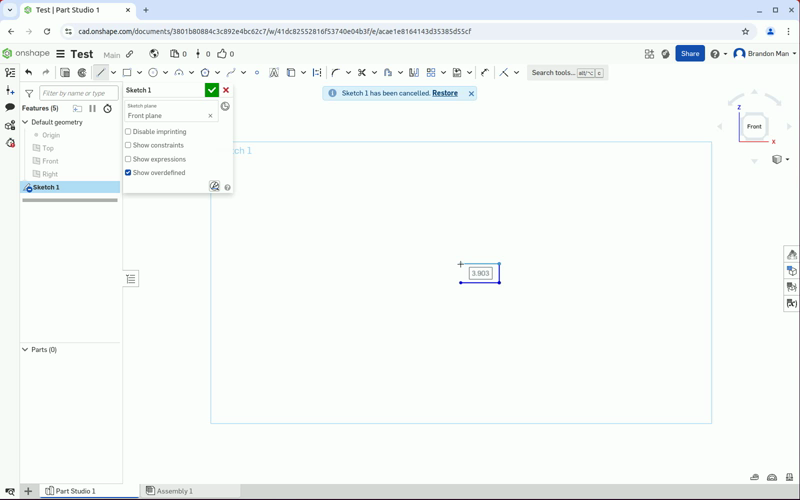
click(460, 263)
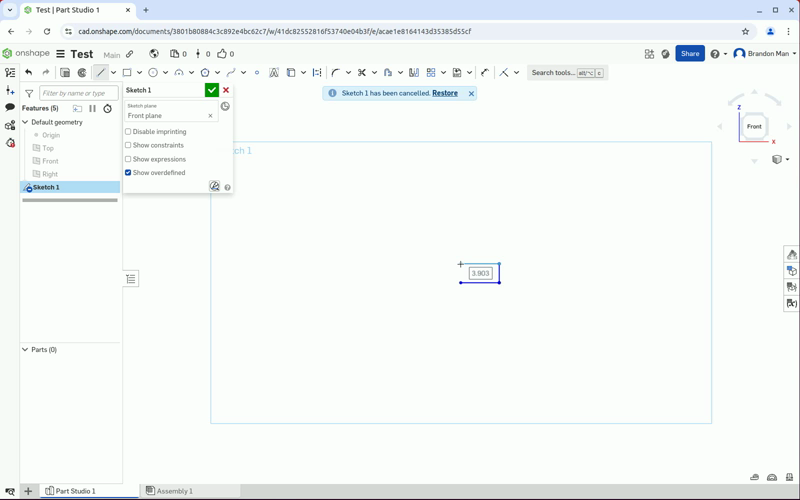
key_up(shift)
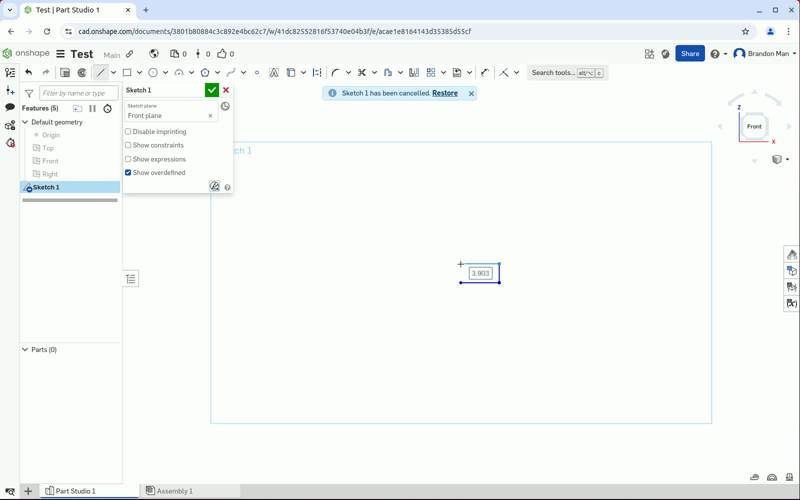
mouse_move(490, 263)
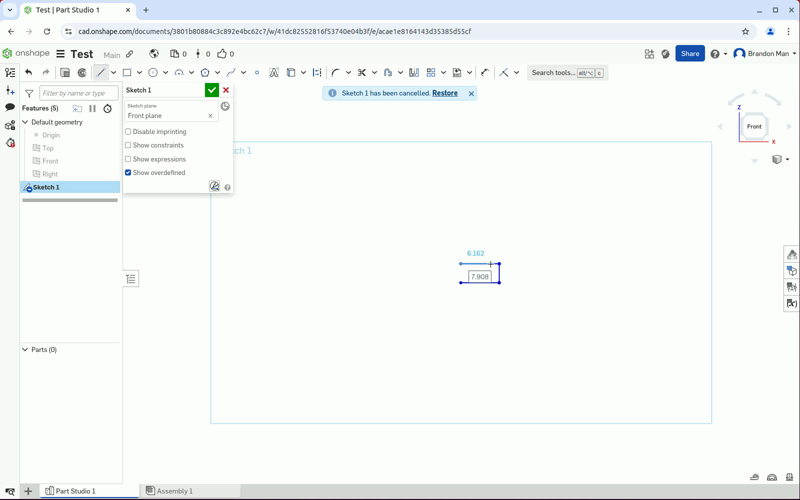
key_down(shift)
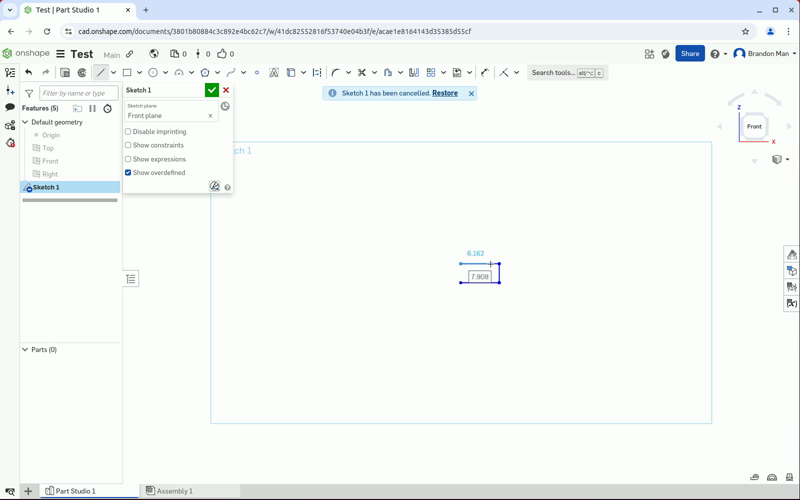
mouse_move(460, 282)
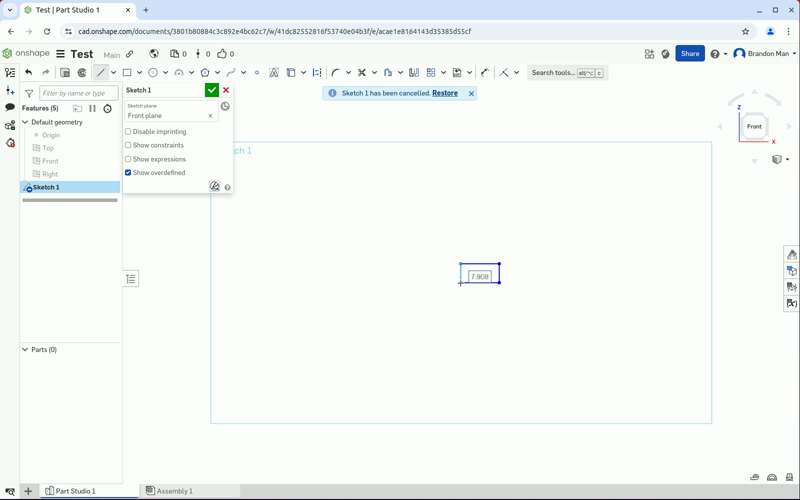
key_up(shift)
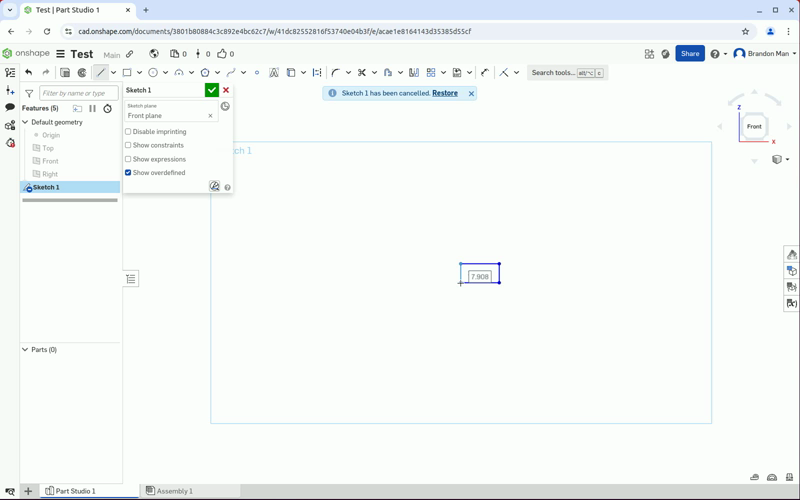
click(460, 282)
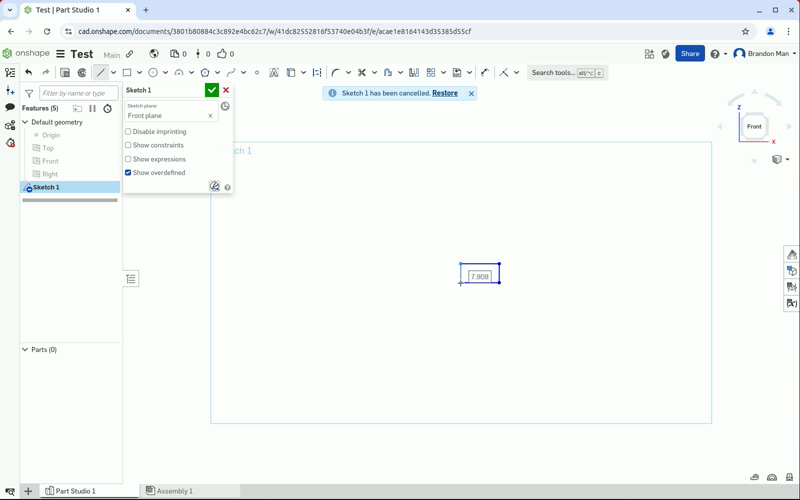
key(esc)
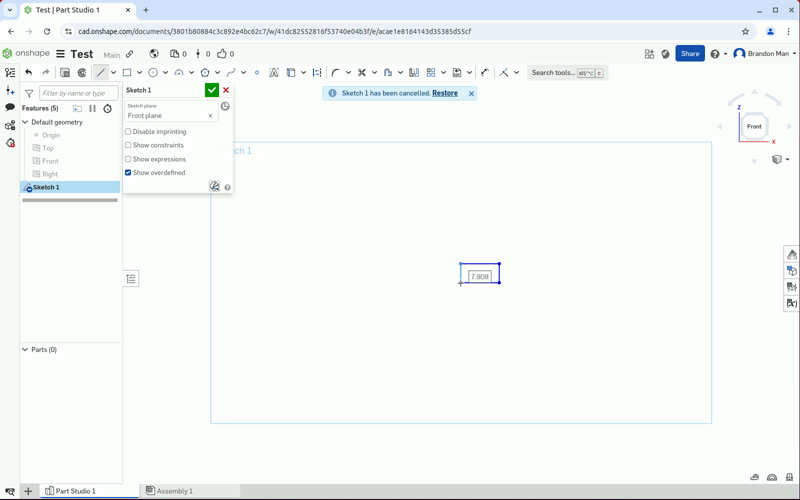
mouse_move(487, 275)
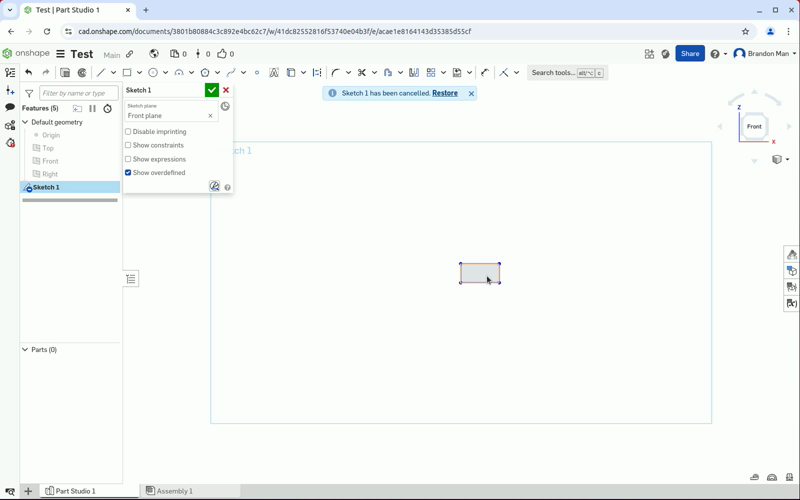
scroll(6)
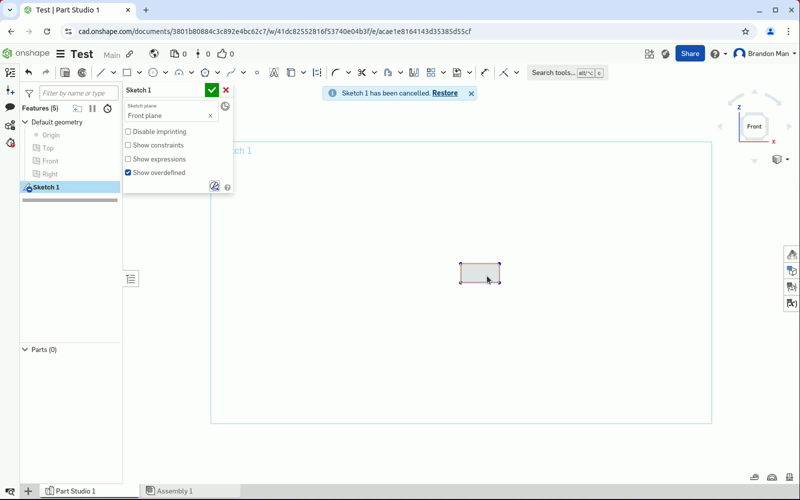
scroll(6)
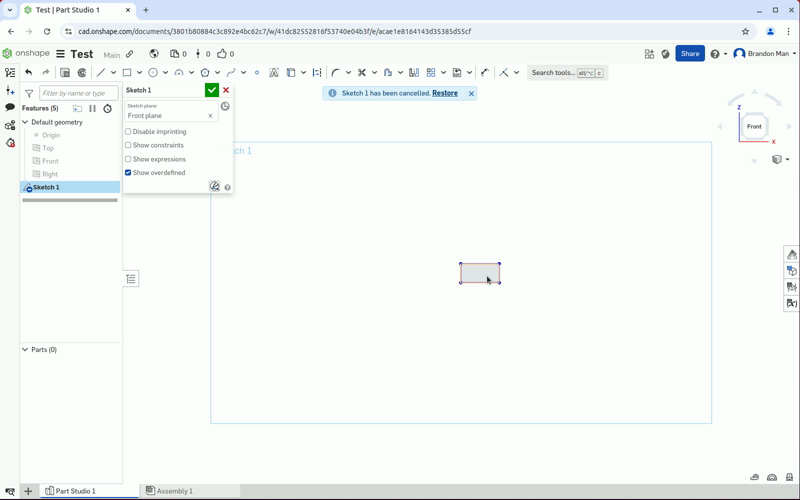
scroll(6)
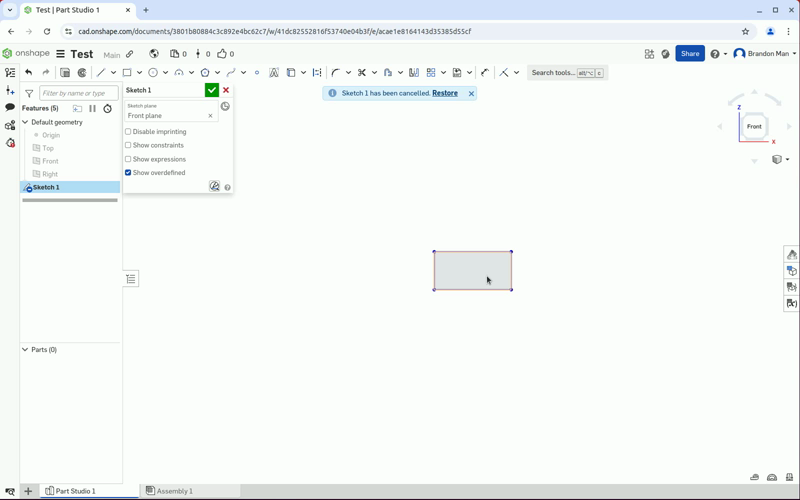
scroll(6)
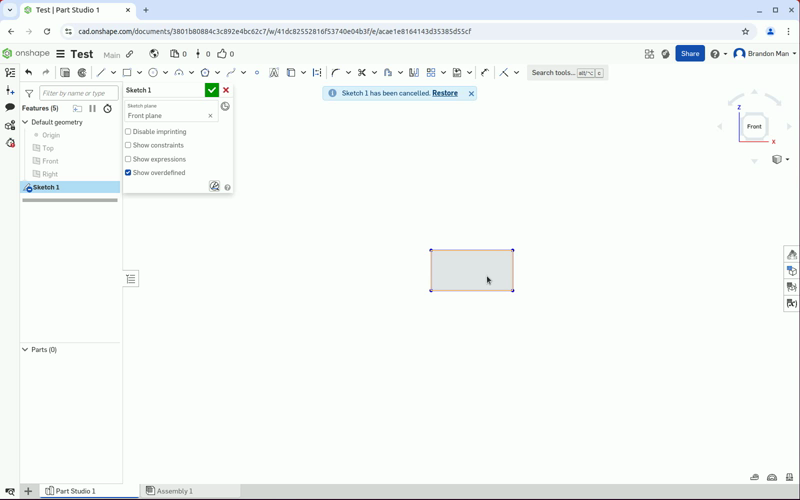
scroll(6)
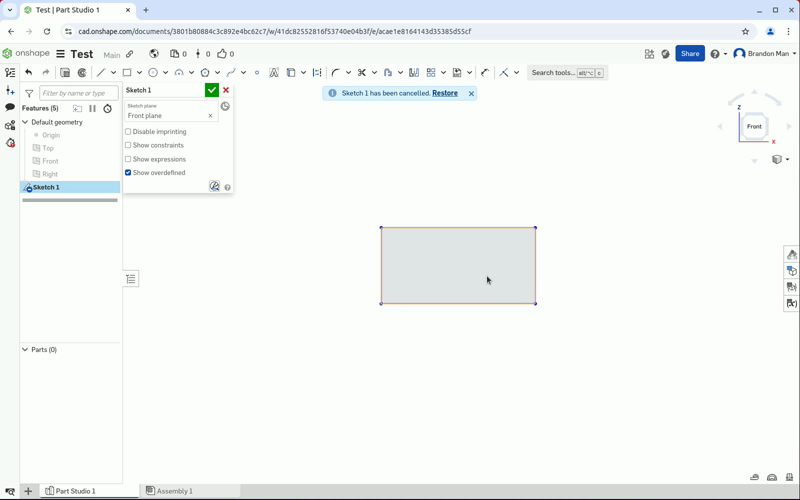
scroll(6)
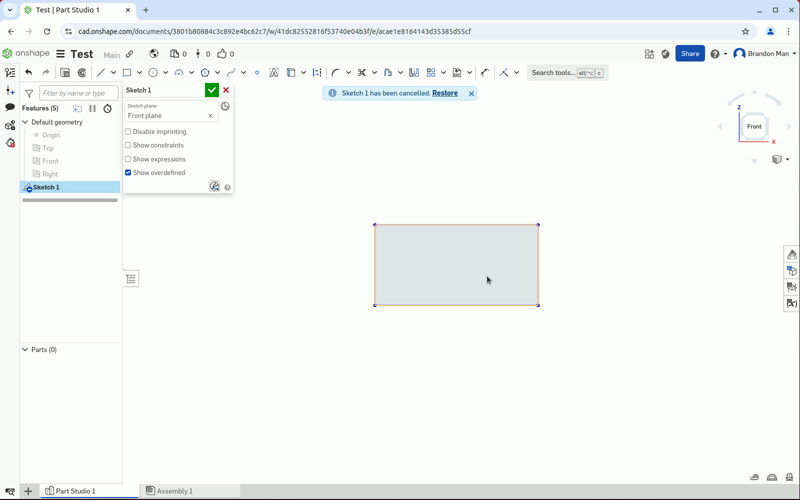
scroll(6)
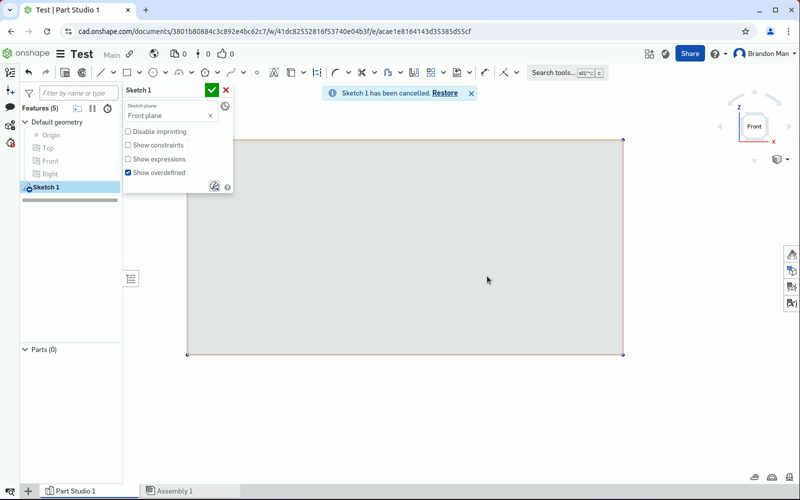
click(487, 275)
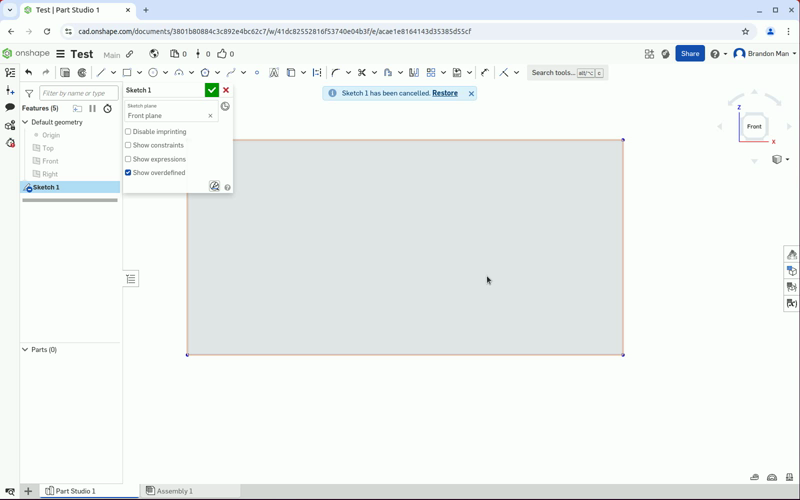
scroll(-6)
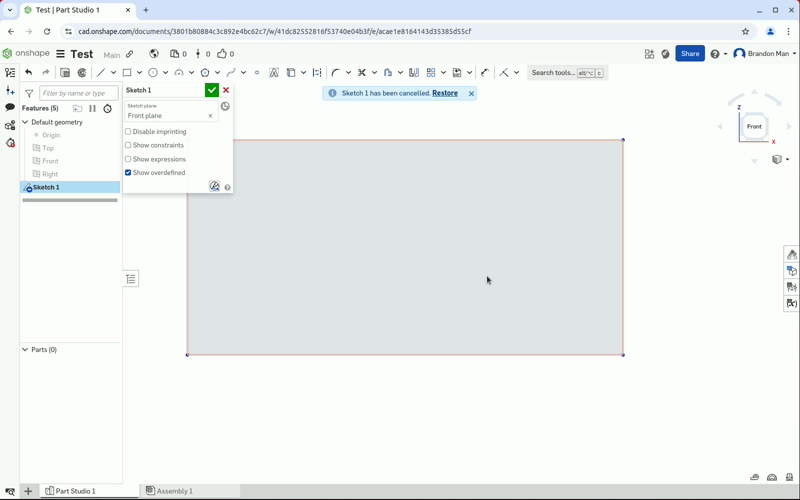
scroll(-6)
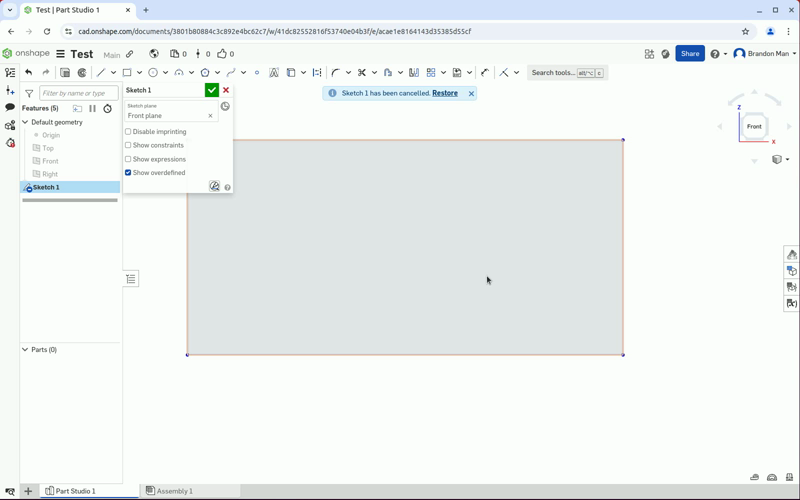
scroll(-6)
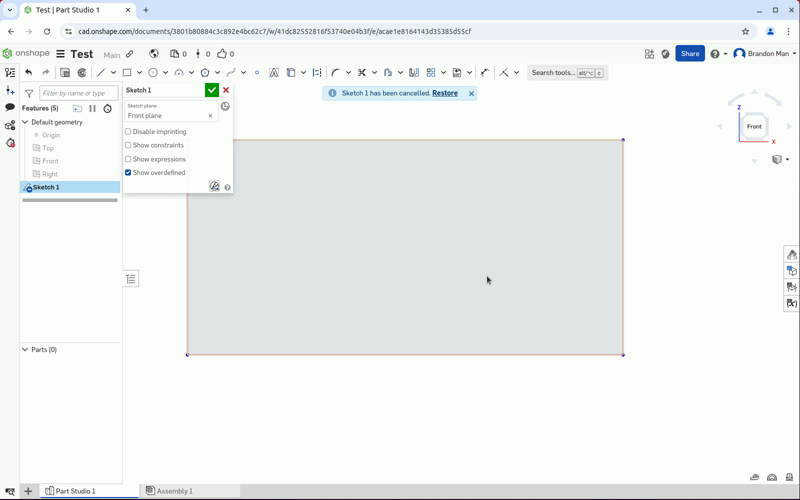
scroll(-6)
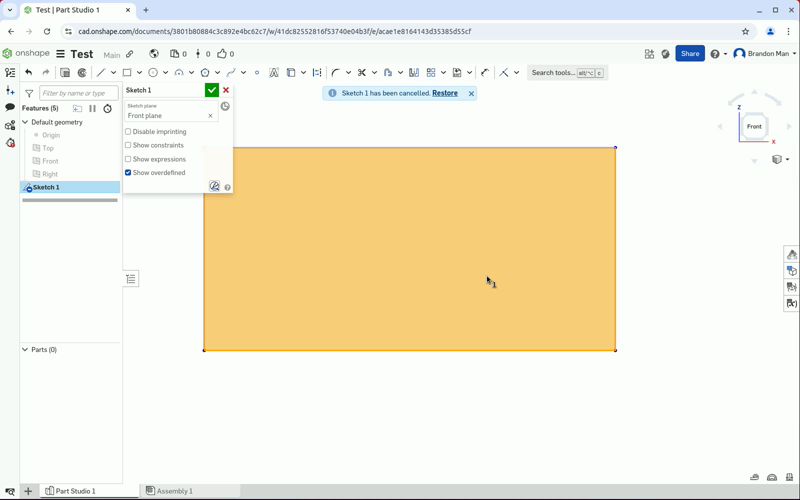
scroll(-6)
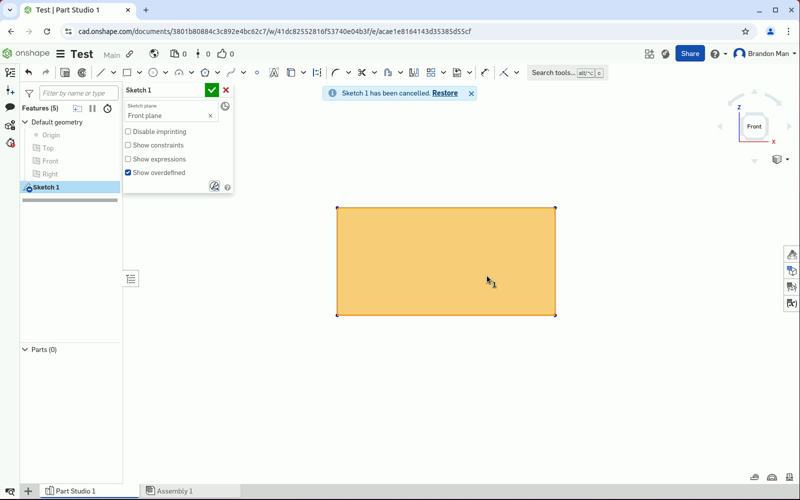
scroll(-6)
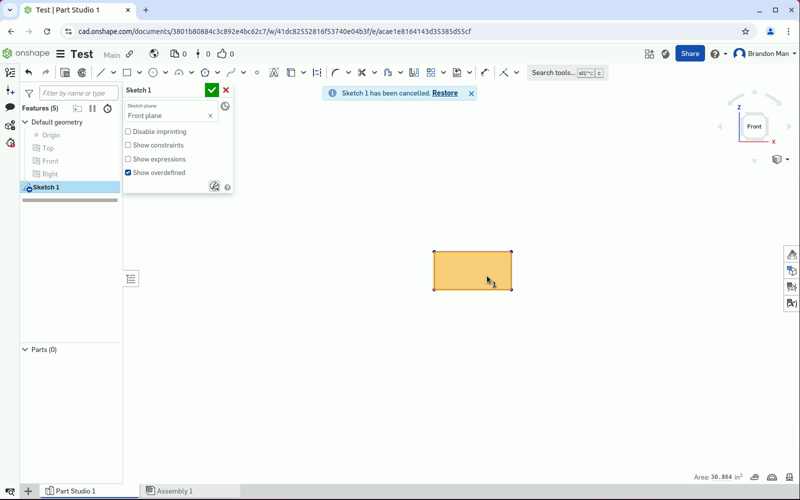
scroll(-6)
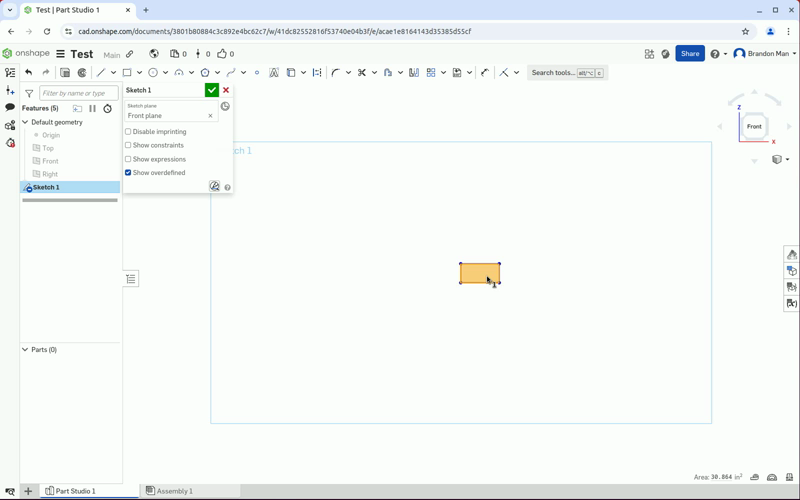
mouse_move(73, 352)
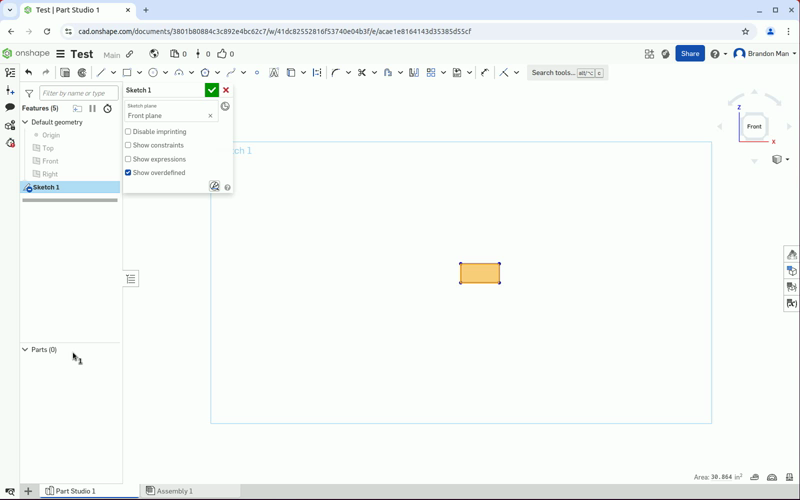
key(shift+y)
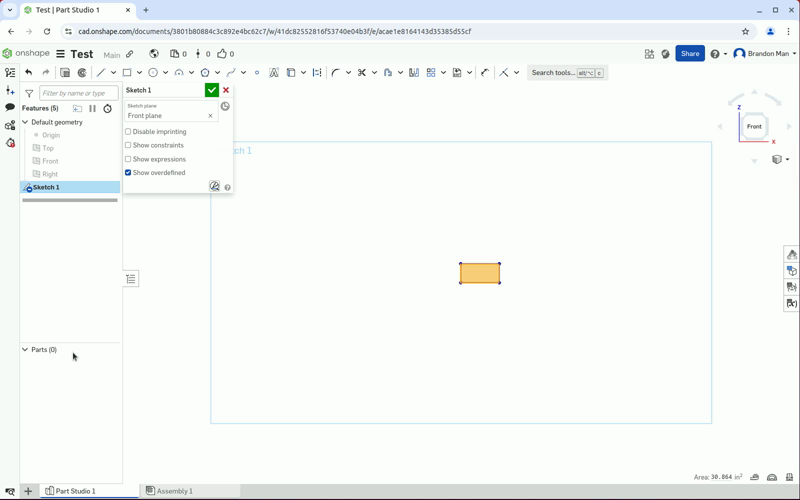
key(shift+e)
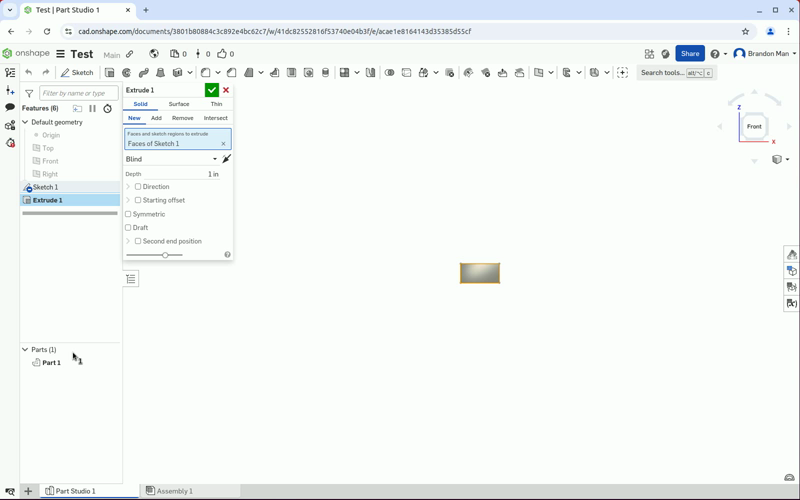
mouse_move(143, 106)
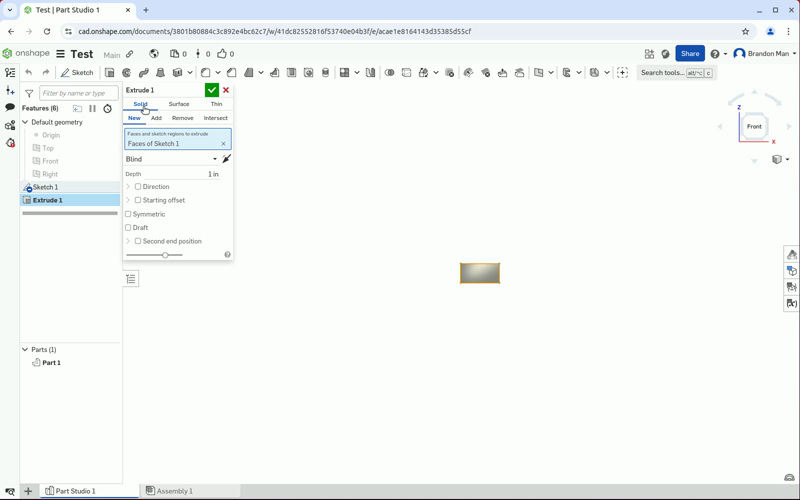
click(143, 106)
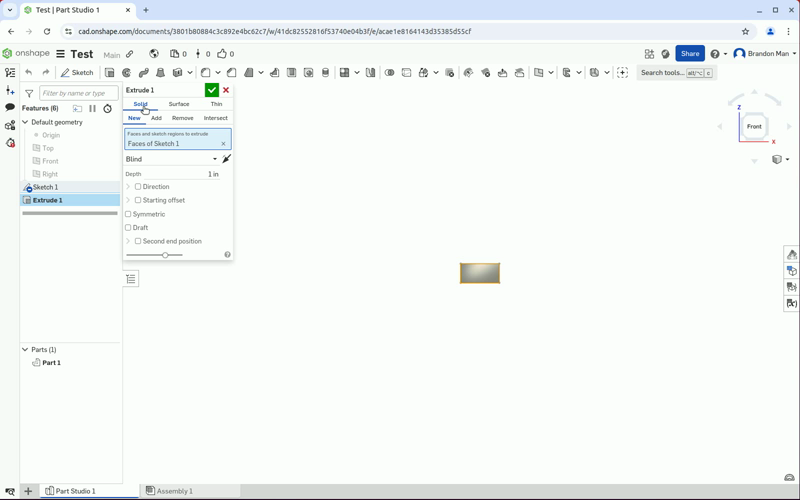
mouse_move(137, 120)
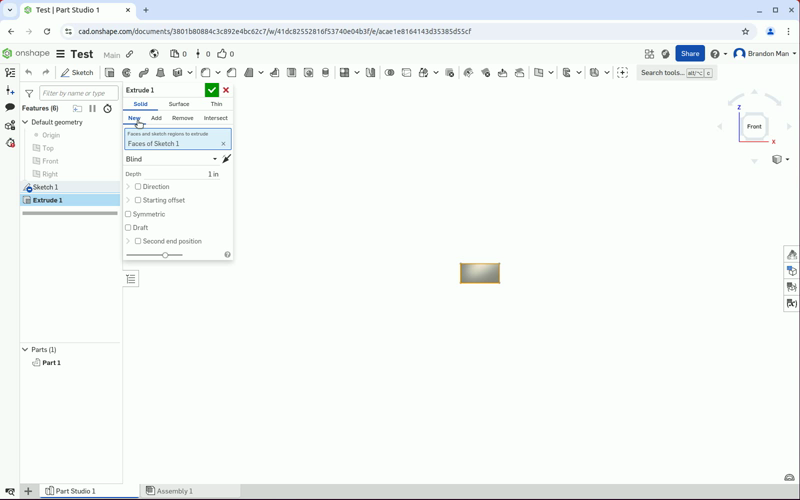
click(137, 120)
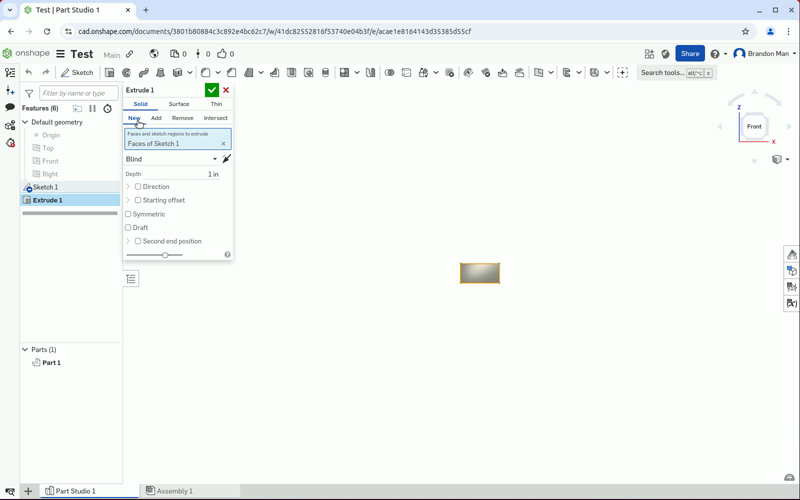
key(tab, 4)
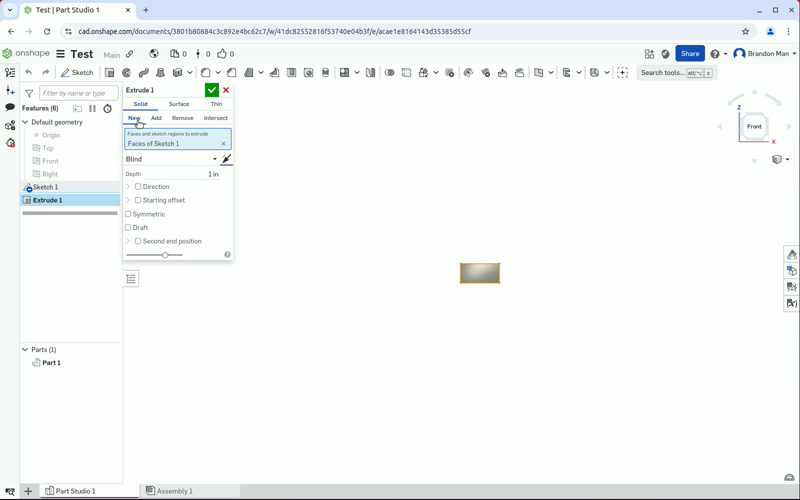
text(7.703)
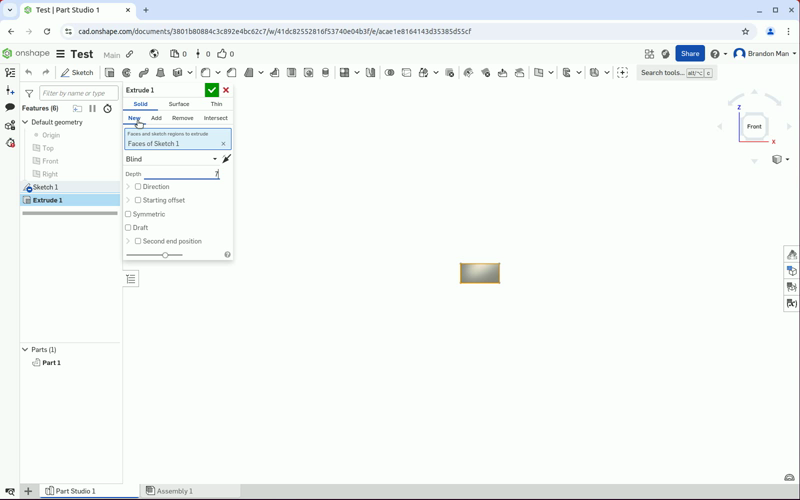
key(enter)
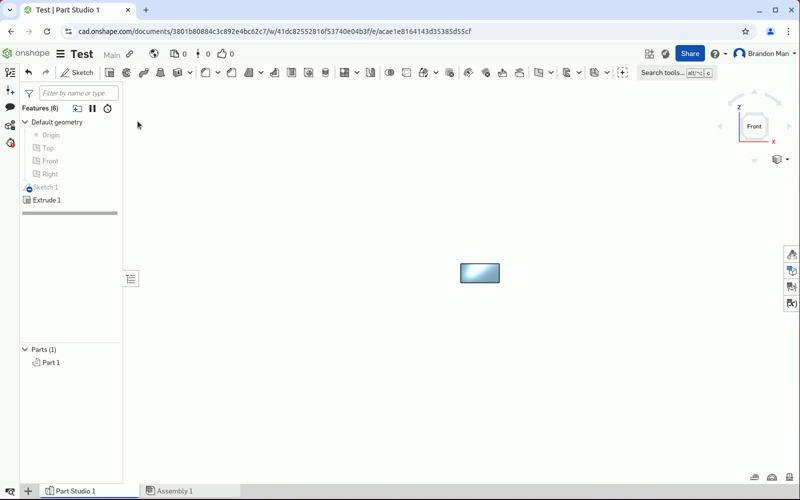
key(shift+h)
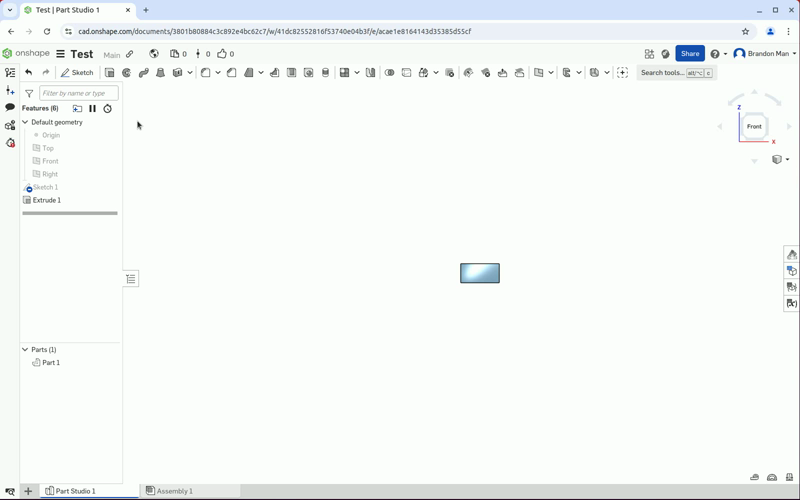
key(shift+h)
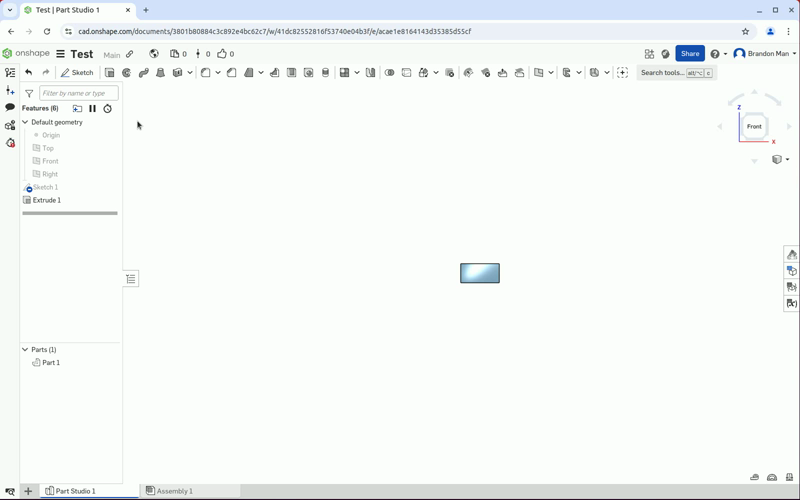
mouse_move(73, 189)
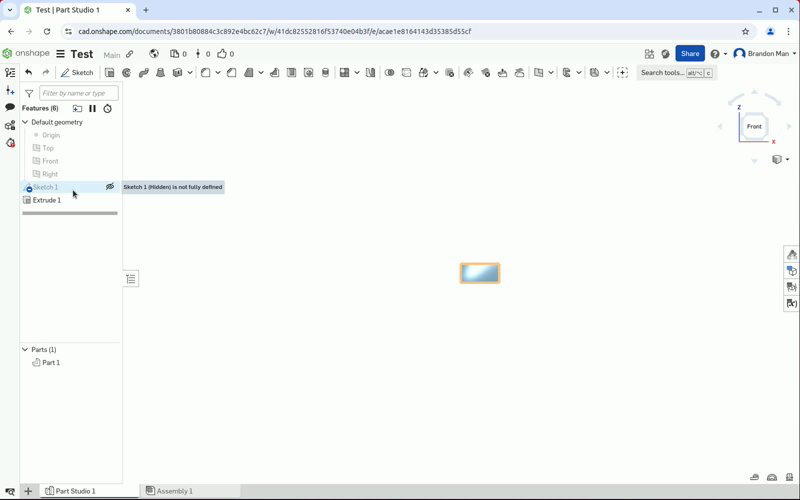
click(73, 189)
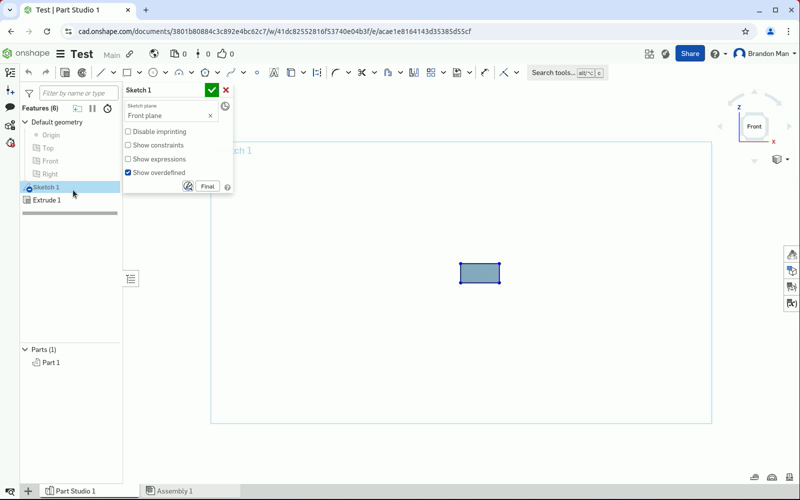
mouse_move(229, 92)
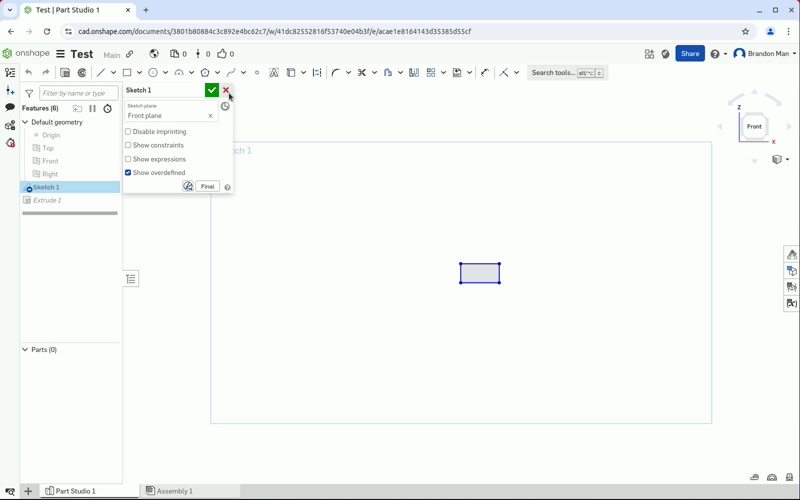
click(229, 92)
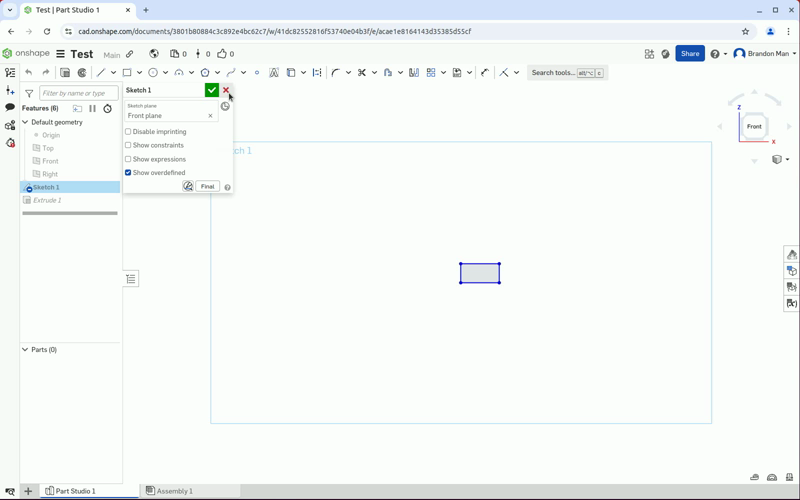
key(shift+s)
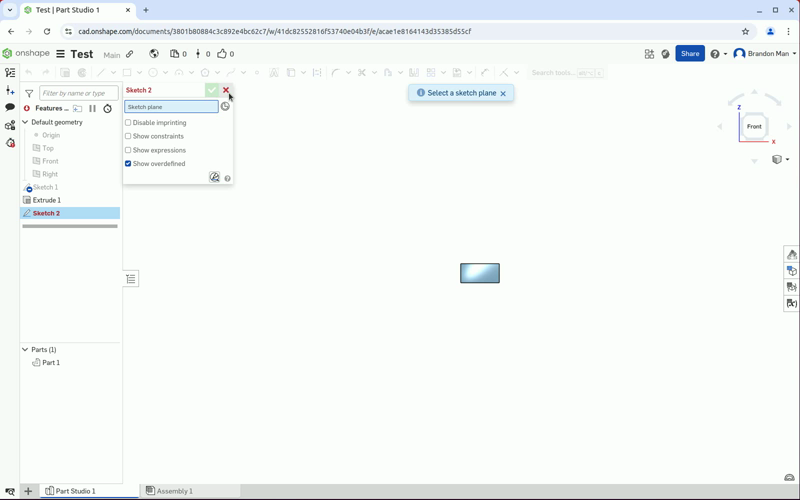
mouse_move(73, 163)
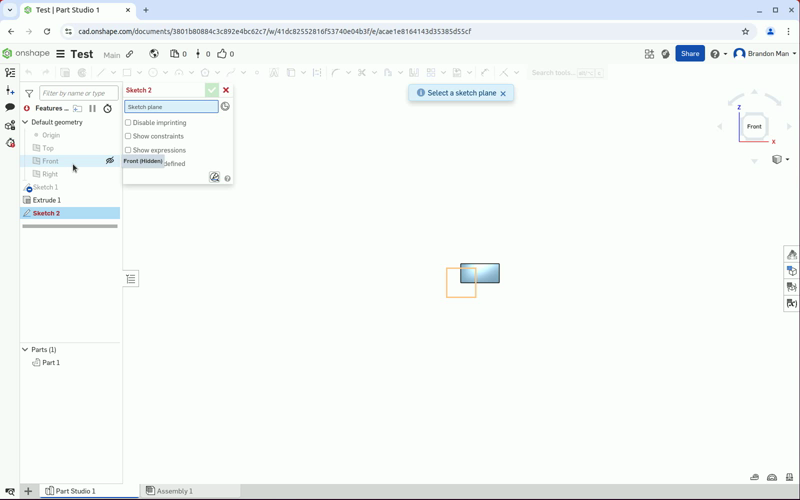
click(73, 163)
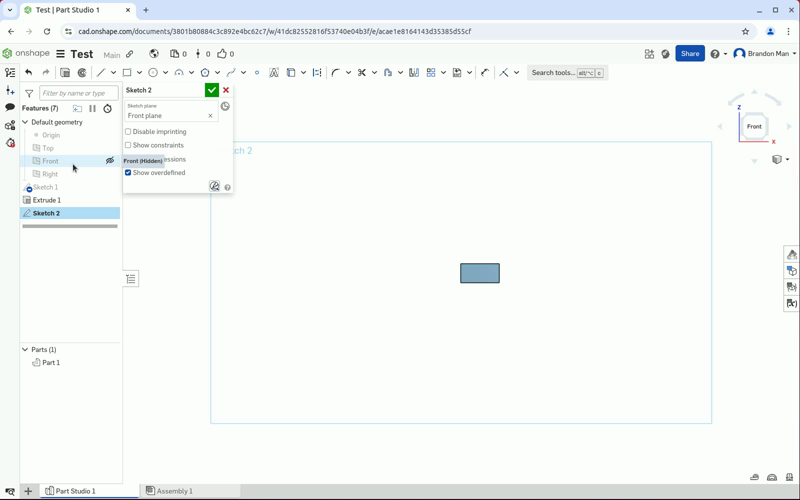
mouse_move(73, 352)
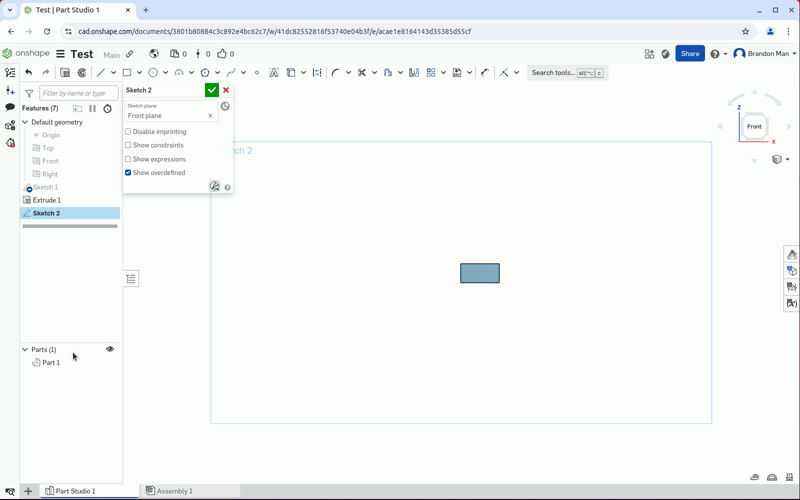
key(y)
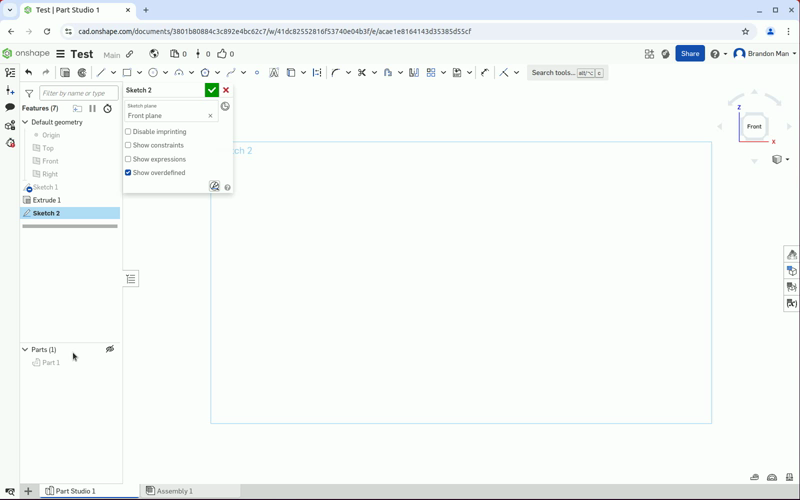
key(l)
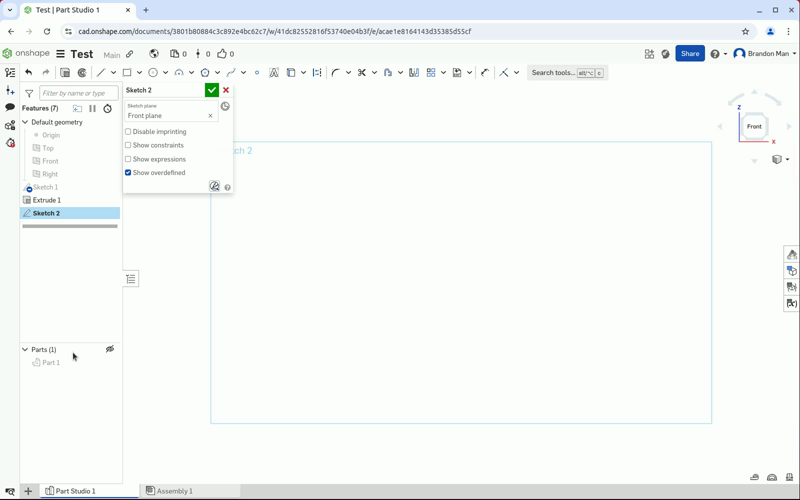
key_down(shift)
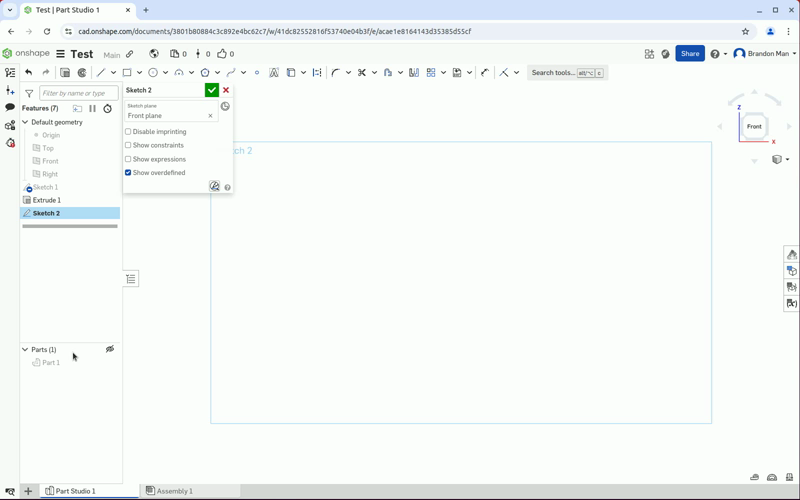
mouse_move(498, 282)
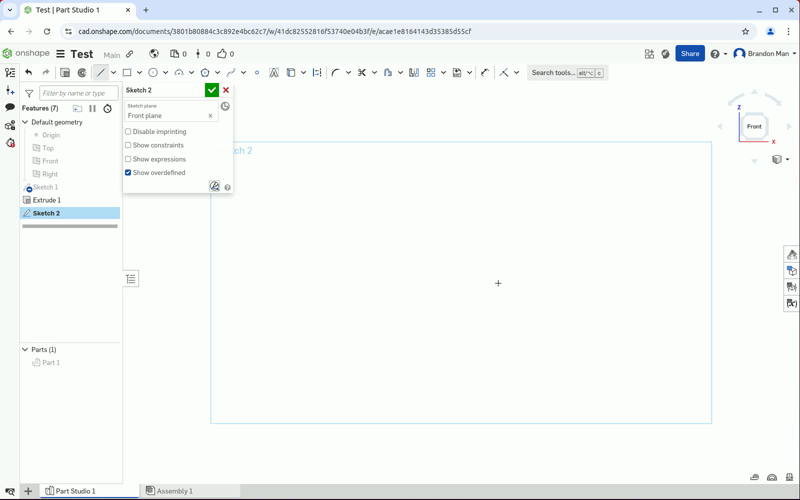
click(498, 282)
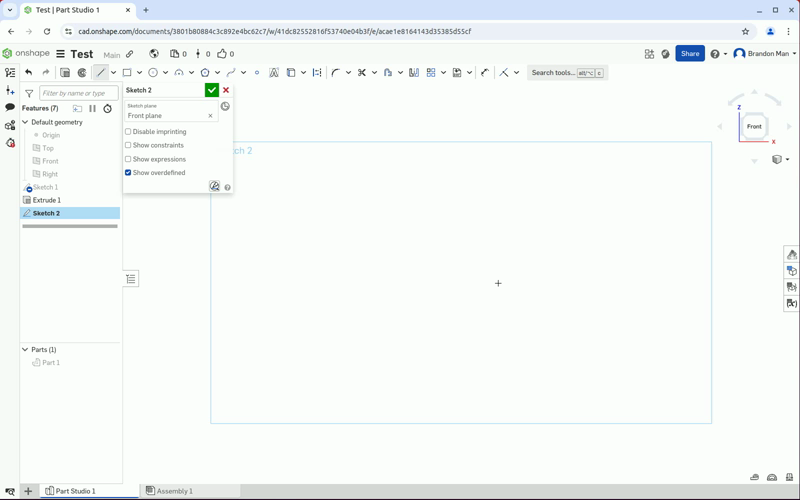
key_up(shift)
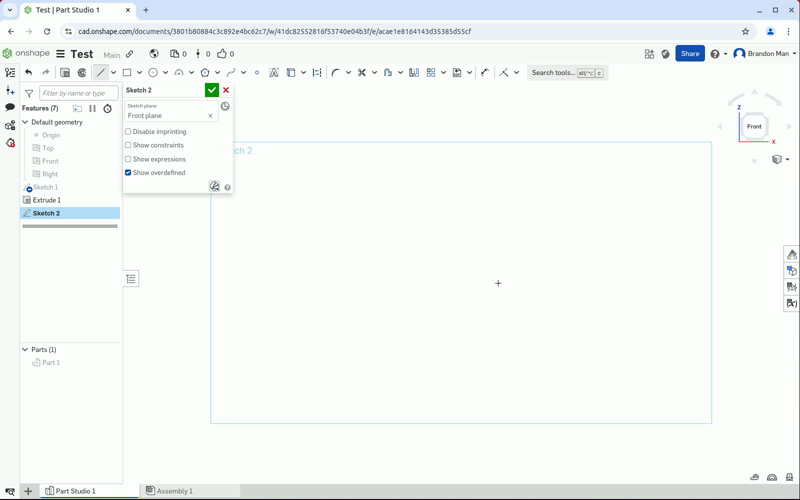
key_down(shift)
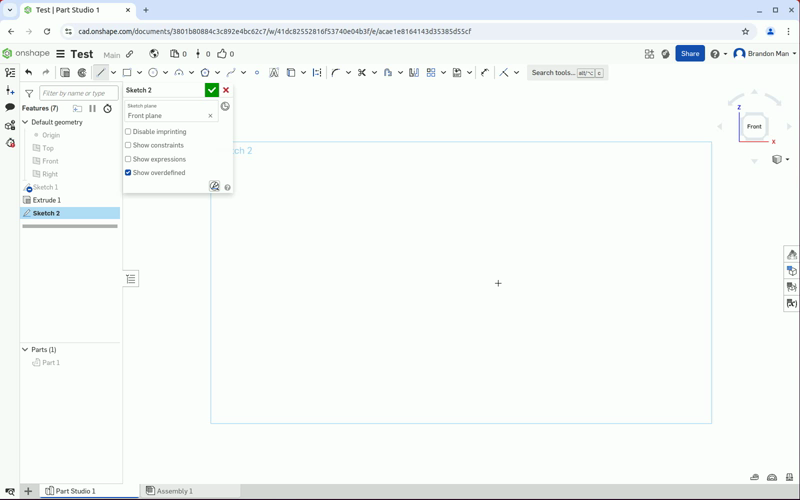
mouse_move(528, 282)
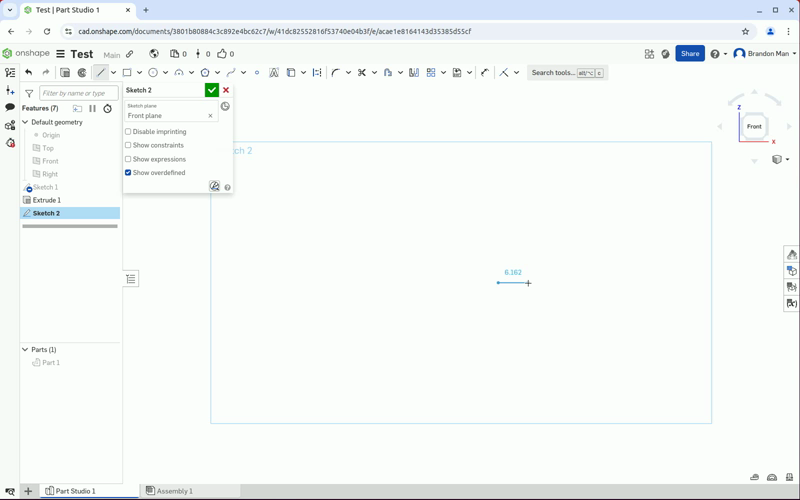
mouse_move(536, 282)
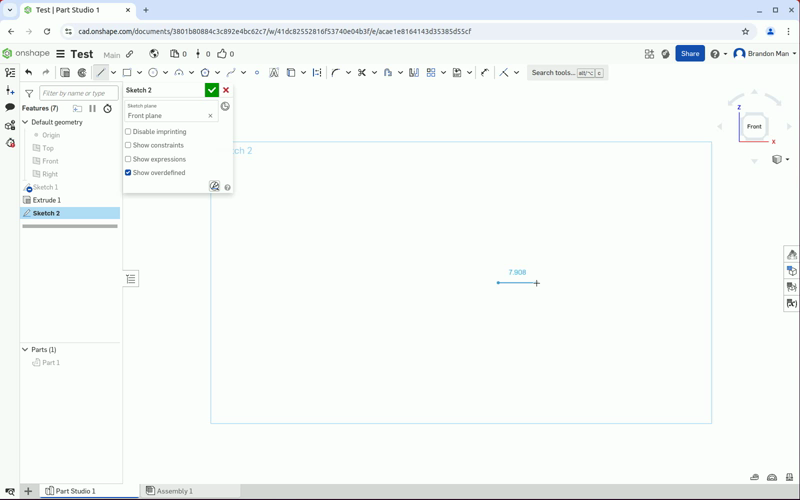
click(536, 282)
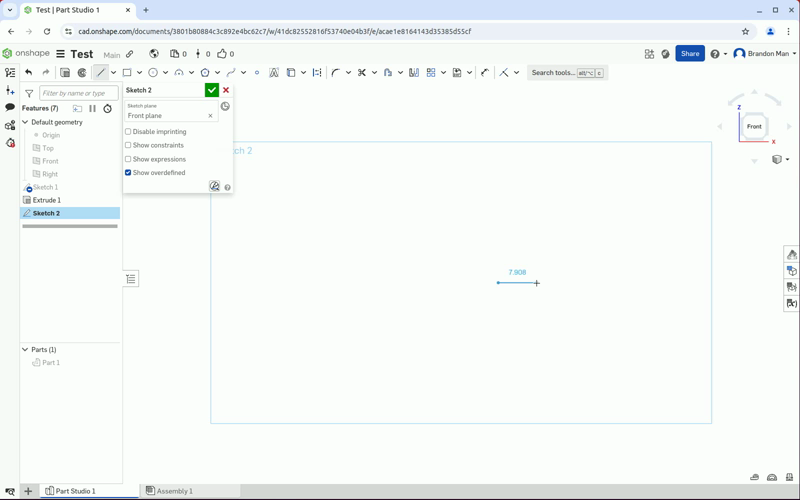
key_up(shift)
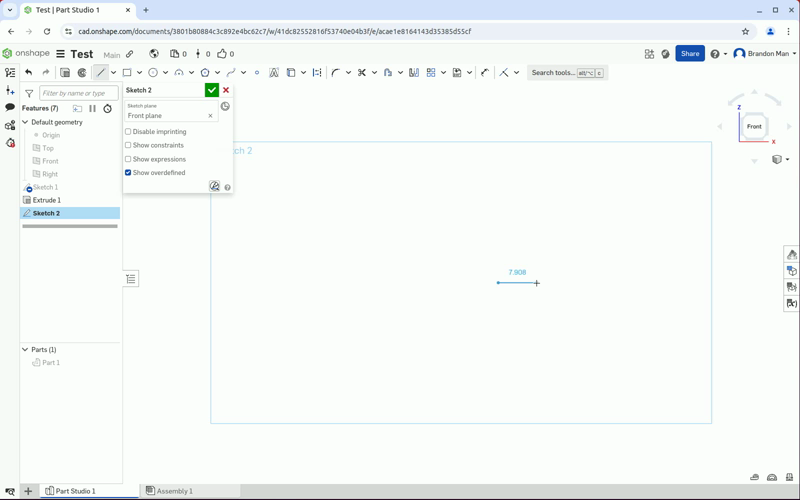
key_down(shift)
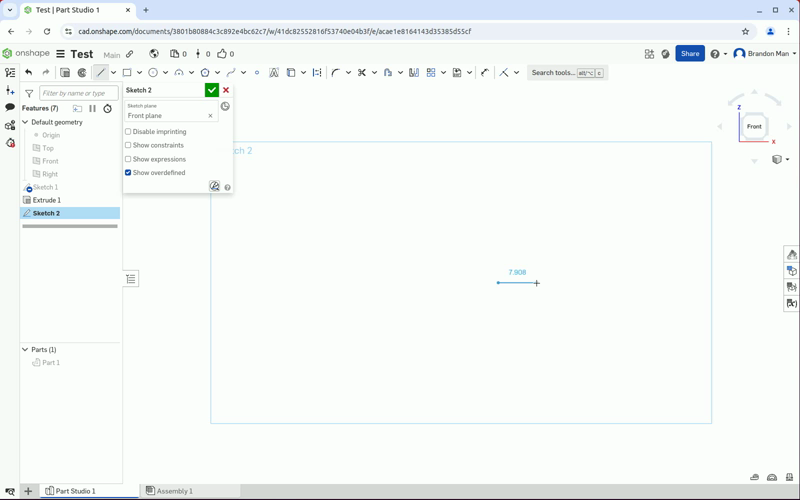
mouse_move(566, 282)
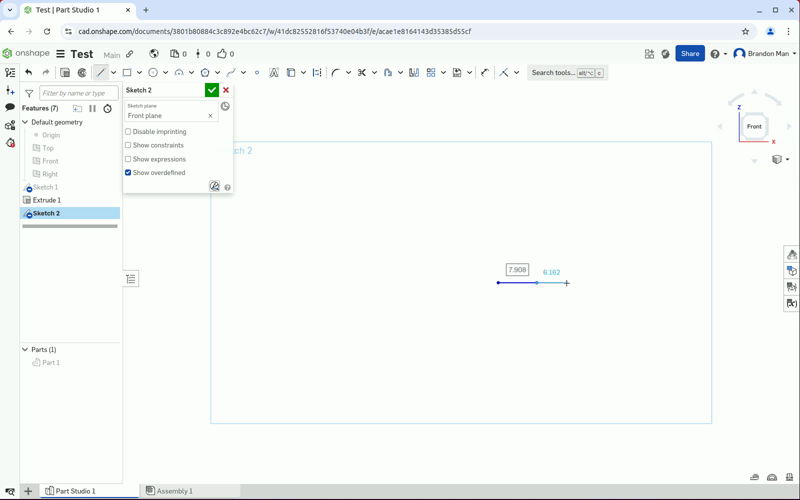
mouse_move(536, 263)
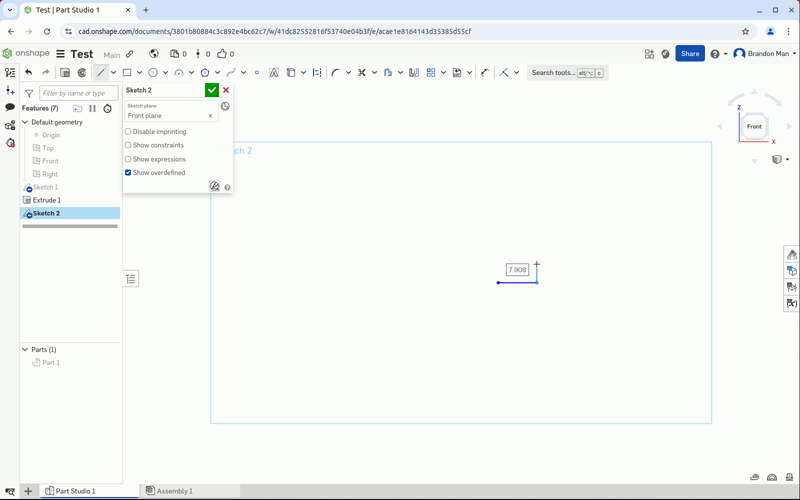
click(536, 263)
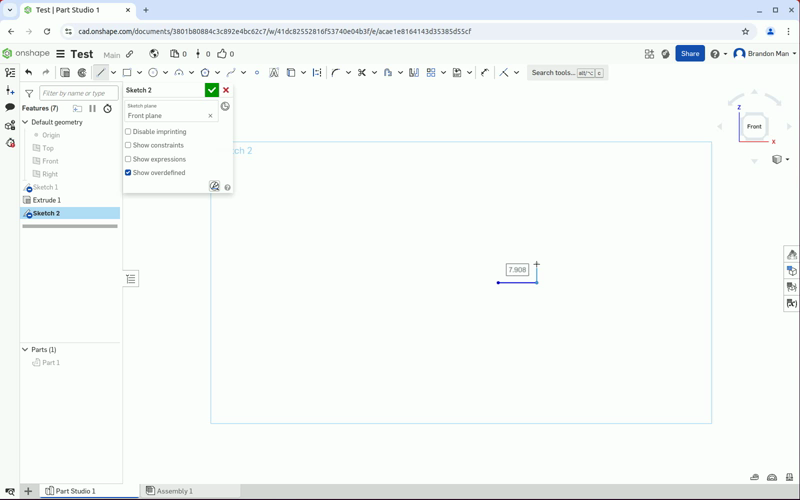
key_up(shift)
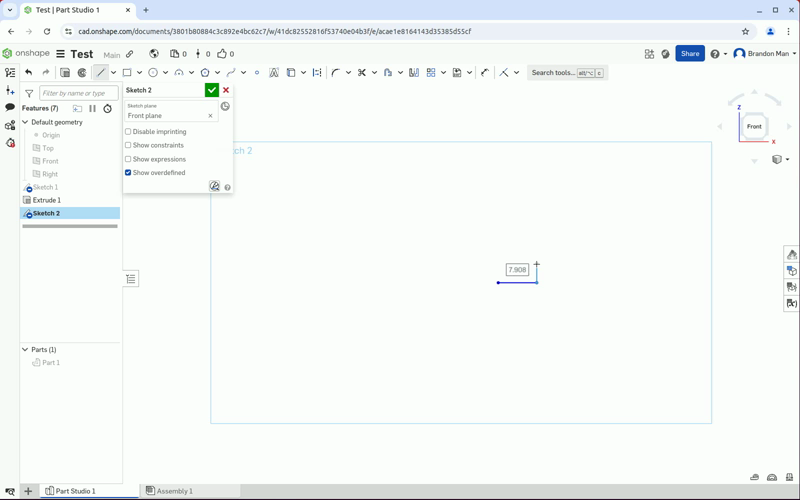
key_down(shift)
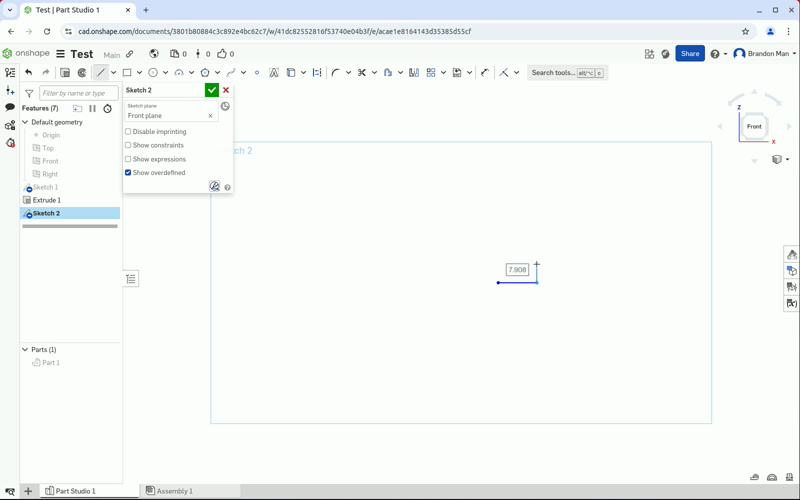
mouse_move(566, 263)
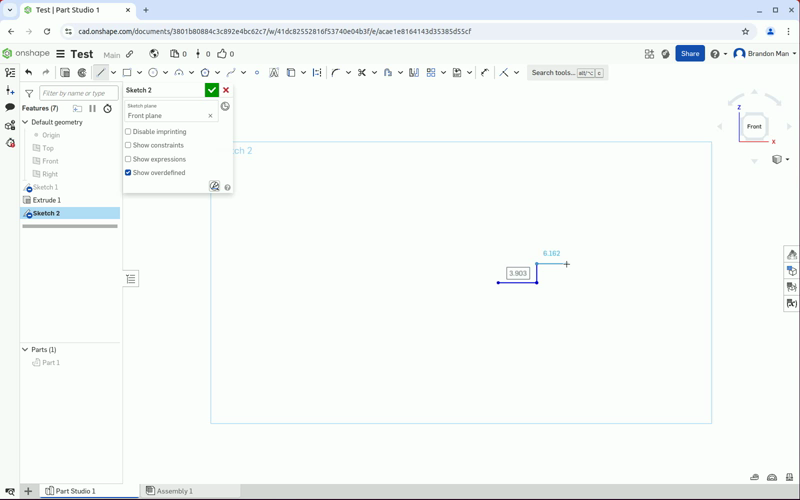
mouse_move(498, 263)
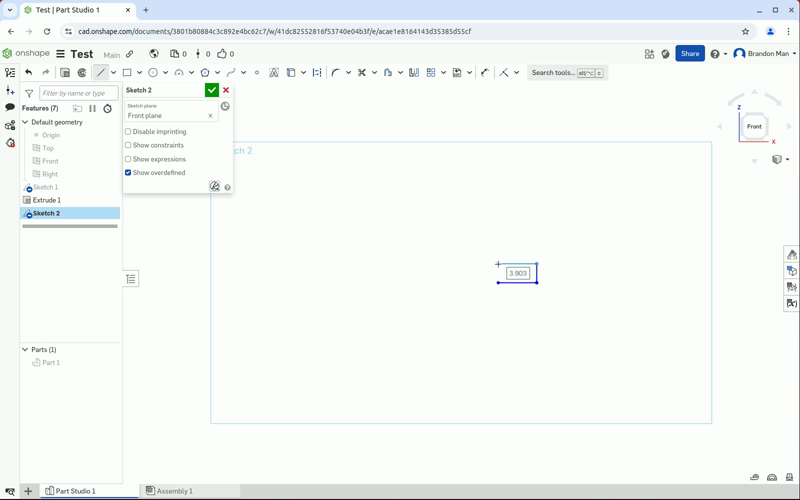
click(498, 263)
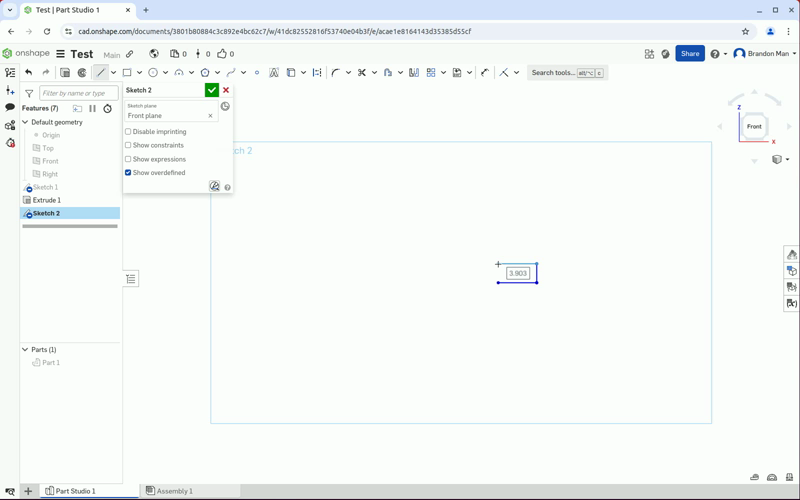
key_up(shift)
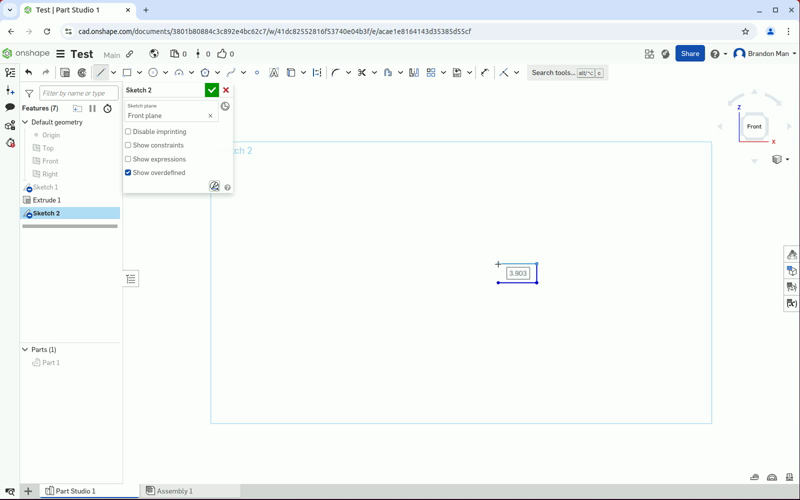
mouse_move(528, 263)
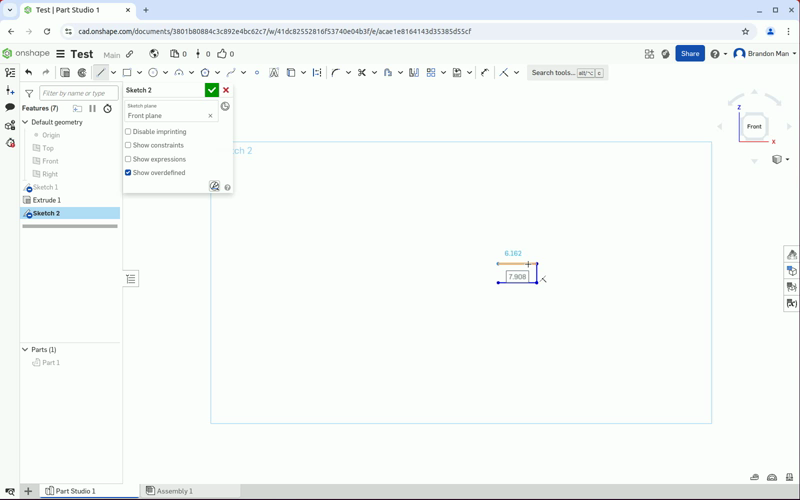
key_down(shift)
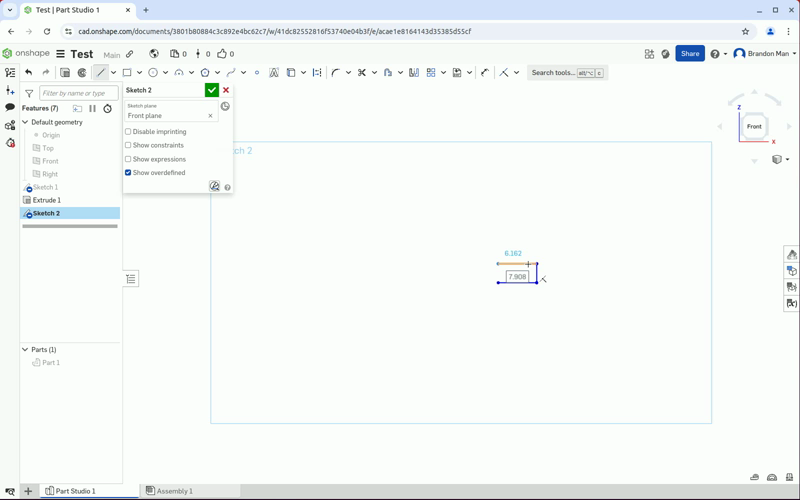
mouse_move(498, 282)
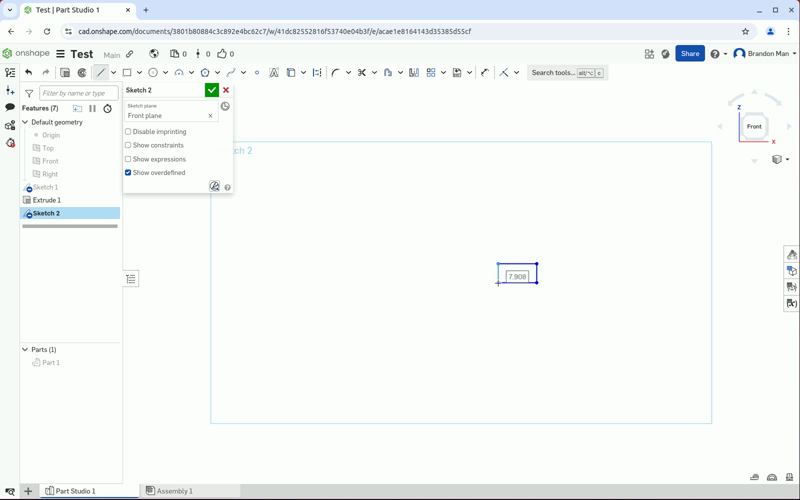
key_up(shift)
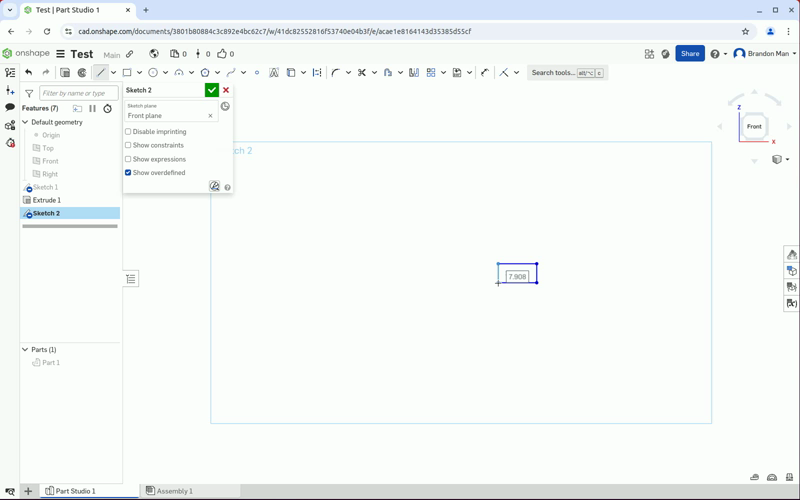
click(498, 282)
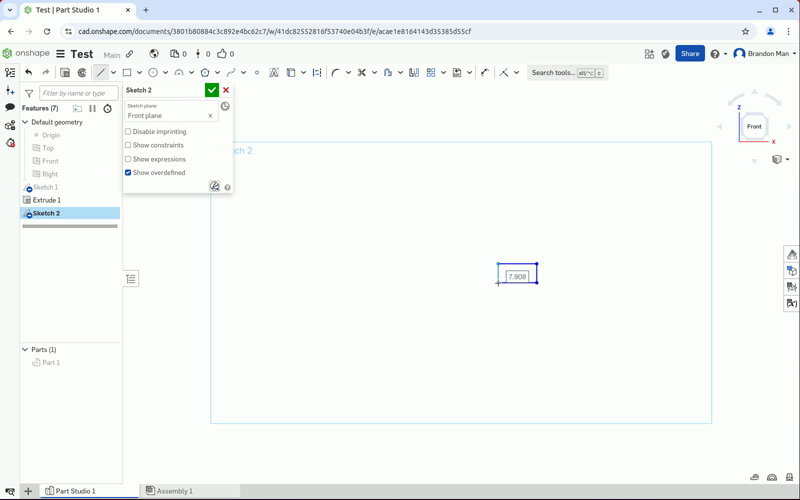
key(esc)
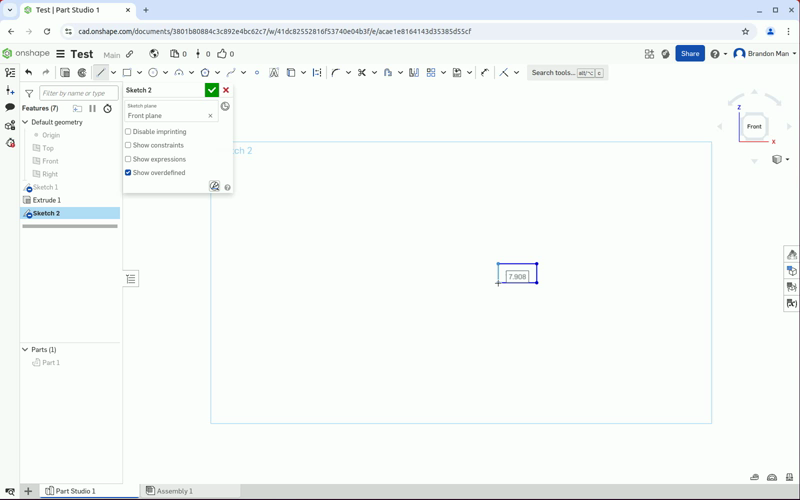
mouse_move(528, 273)
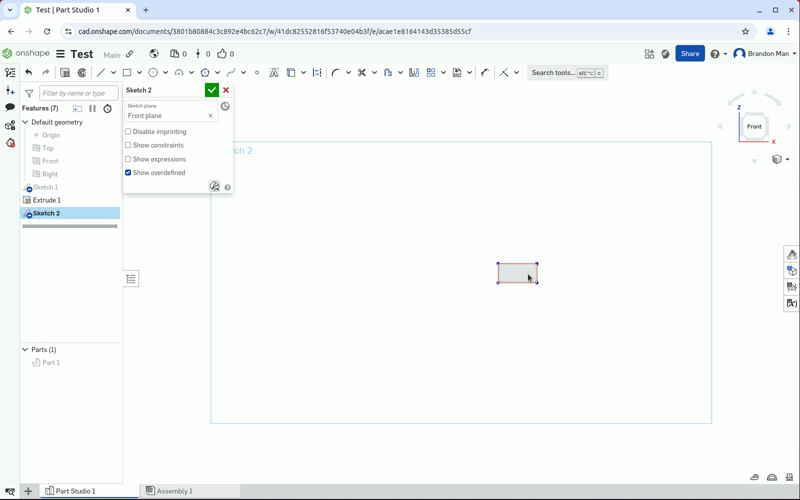
scroll(6)
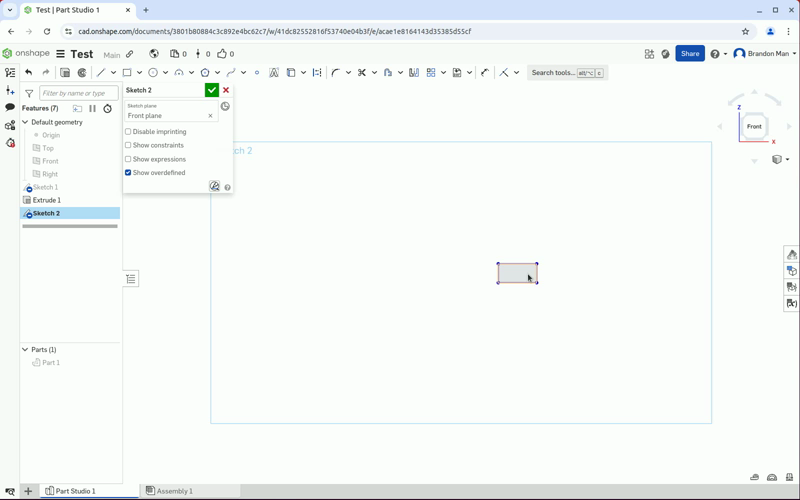
scroll(6)
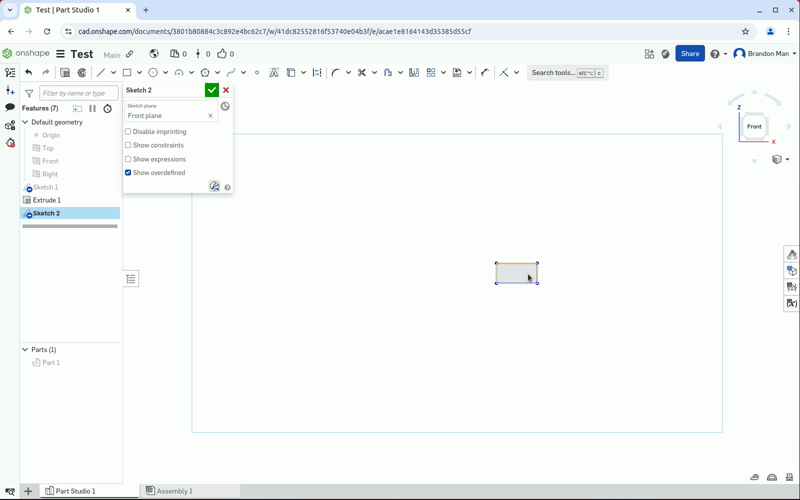
scroll(6)
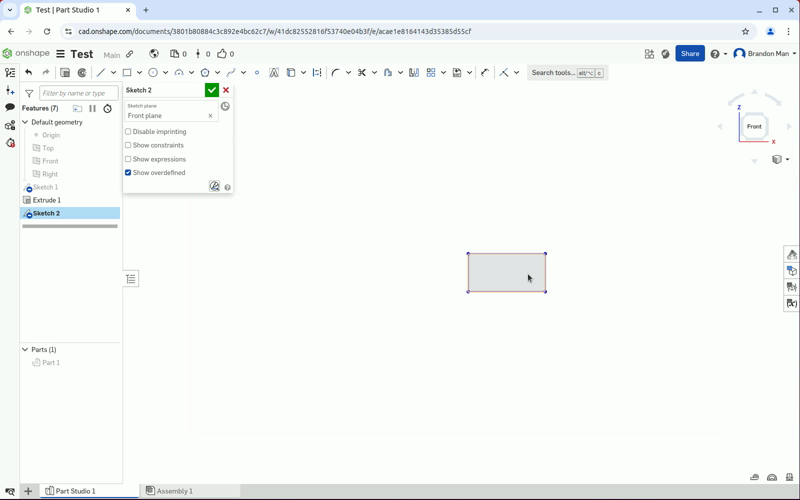
scroll(6)
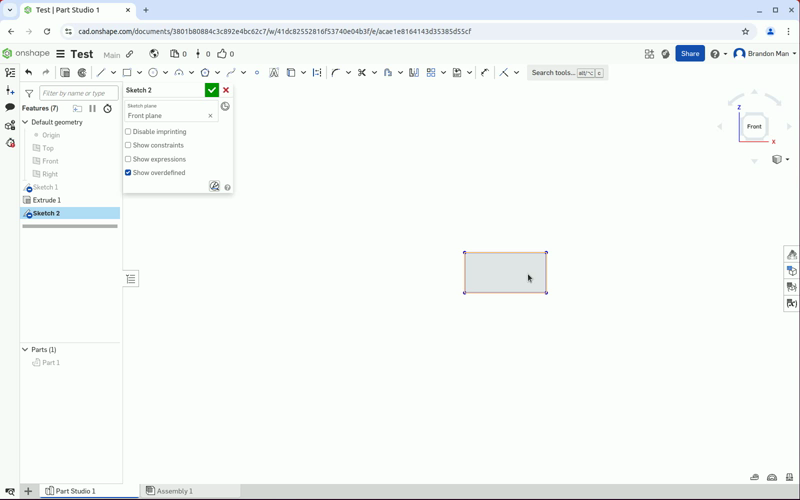
scroll(6)
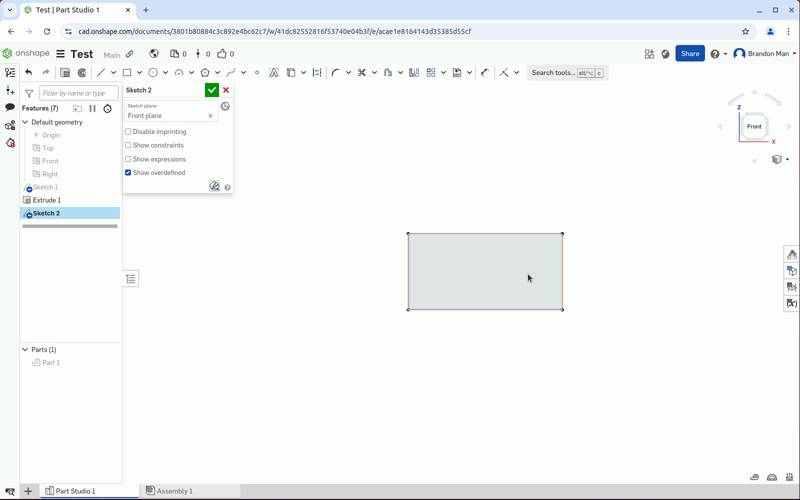
scroll(6)
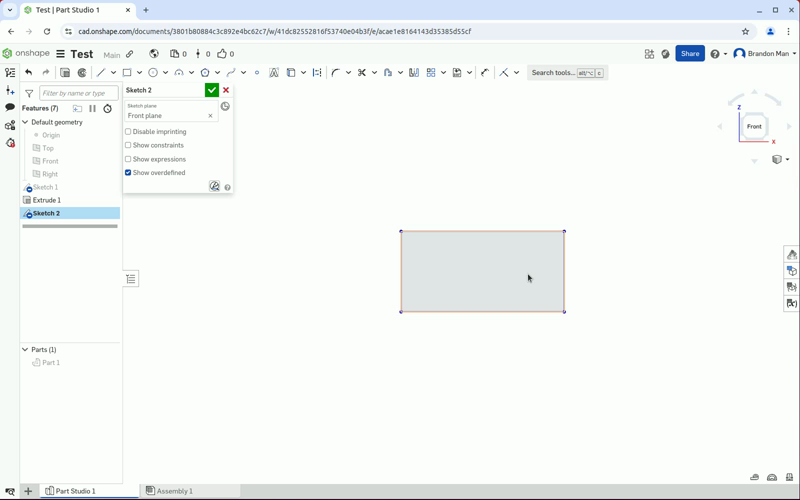
scroll(6)
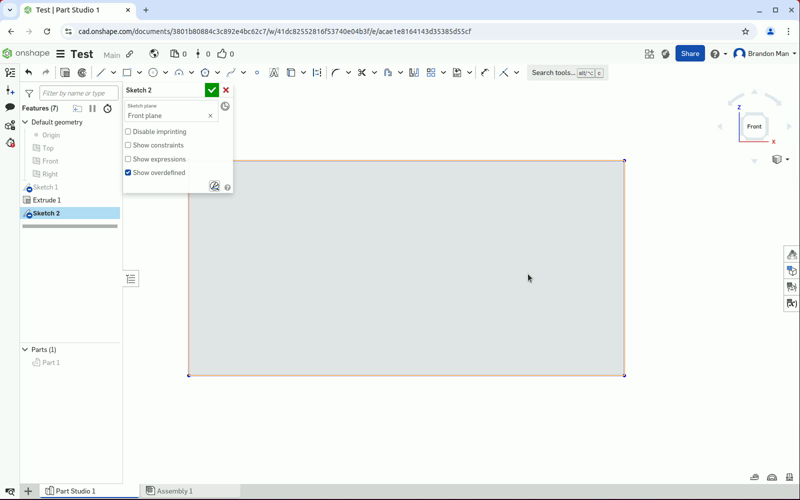
click(528, 273)
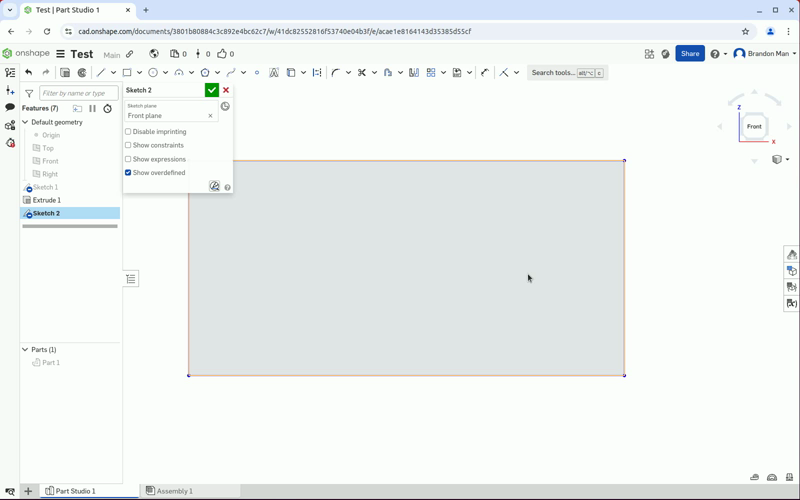
scroll(-6)
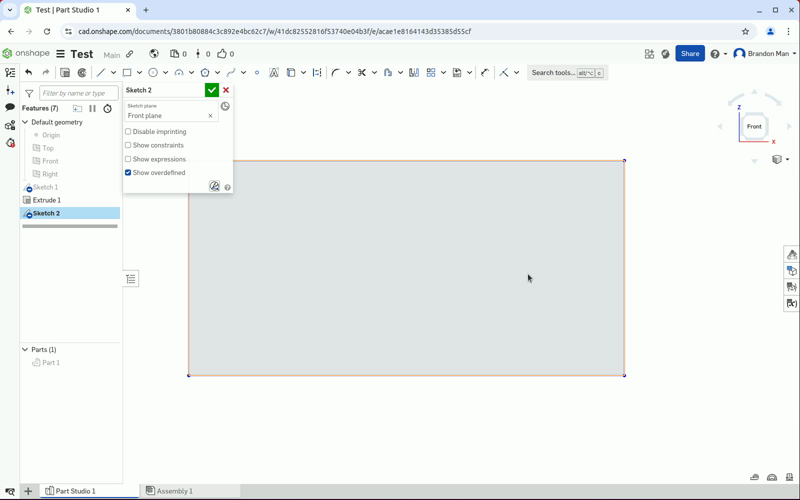
scroll(-6)
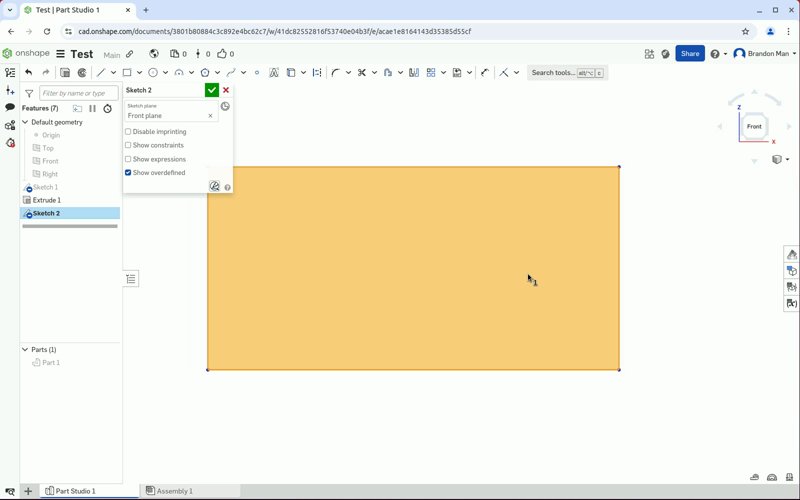
scroll(-6)
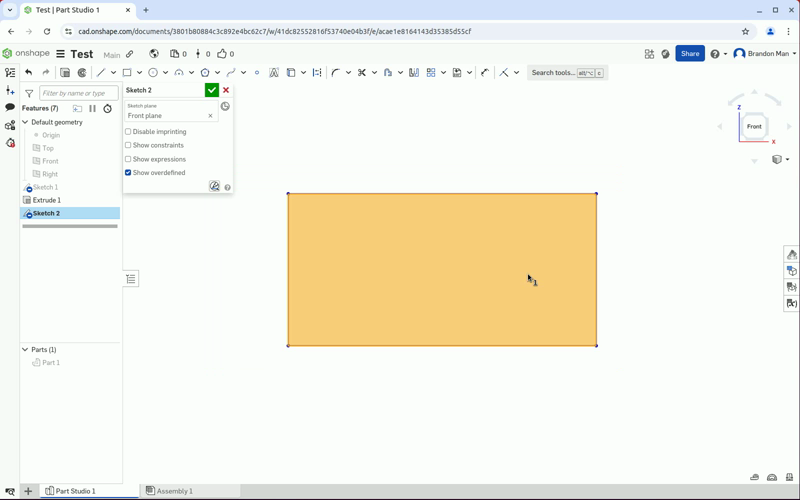
scroll(-6)
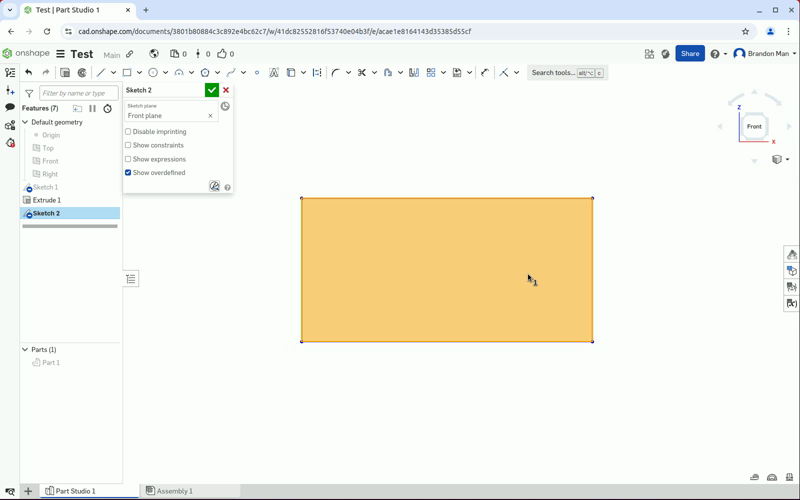
scroll(-6)
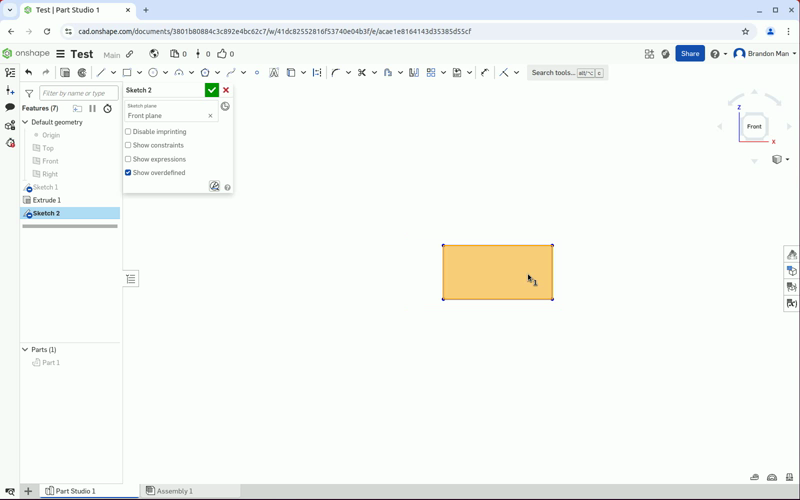
scroll(-6)
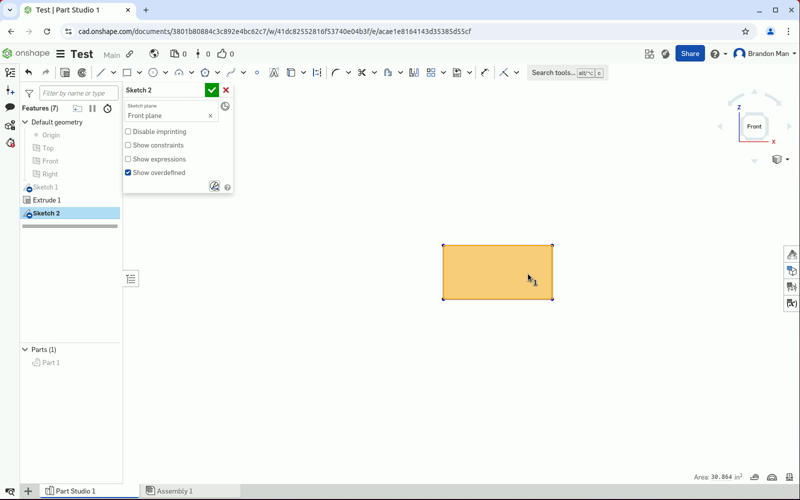
scroll(-6)
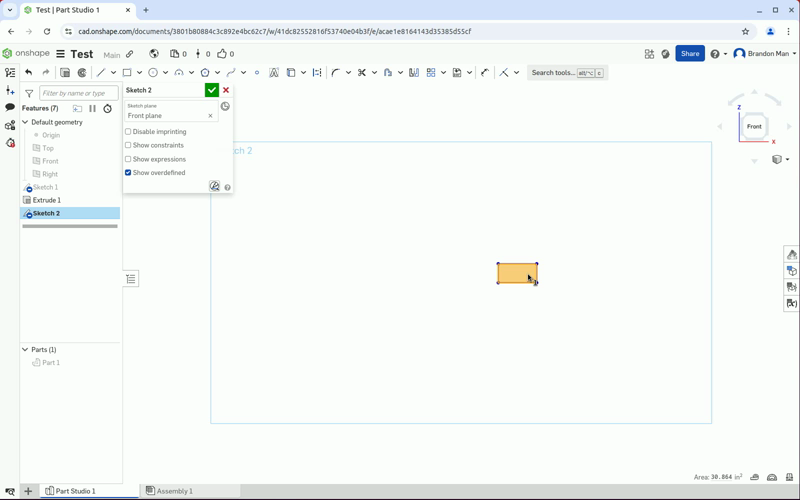
mouse_move(73, 352)
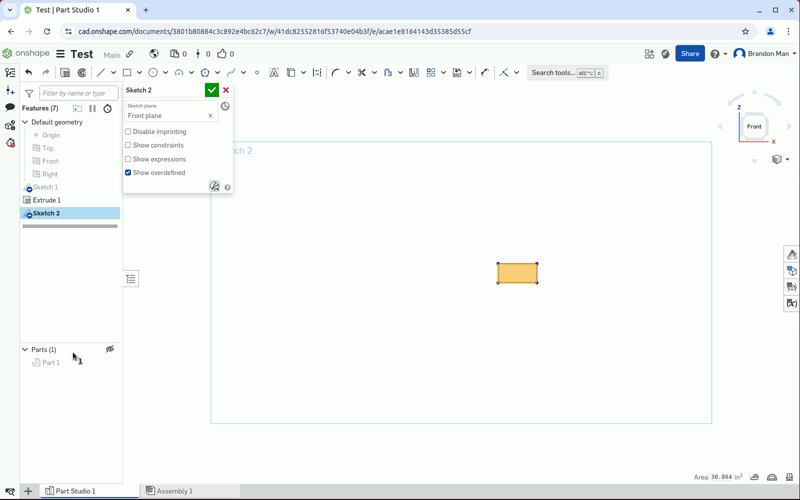
key(shift+y)
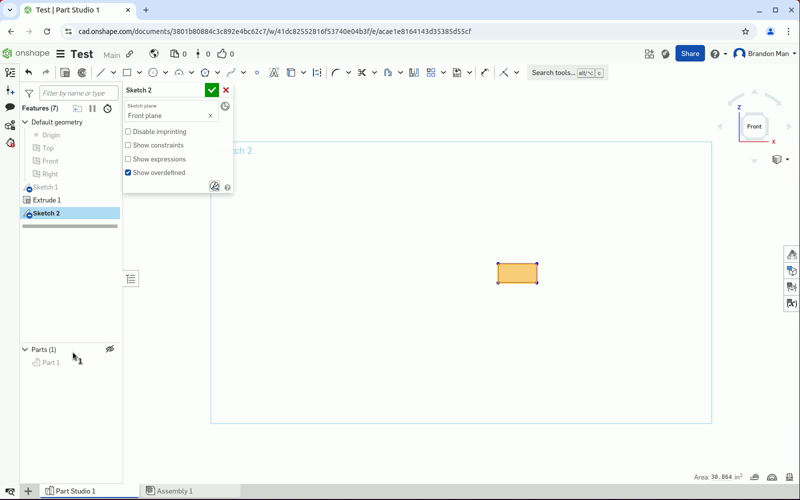
key(shift+e)
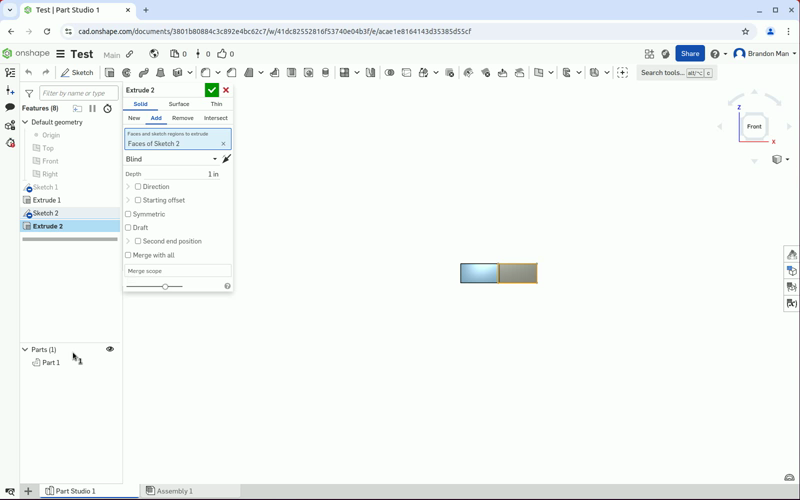
mouse_move(143, 106)
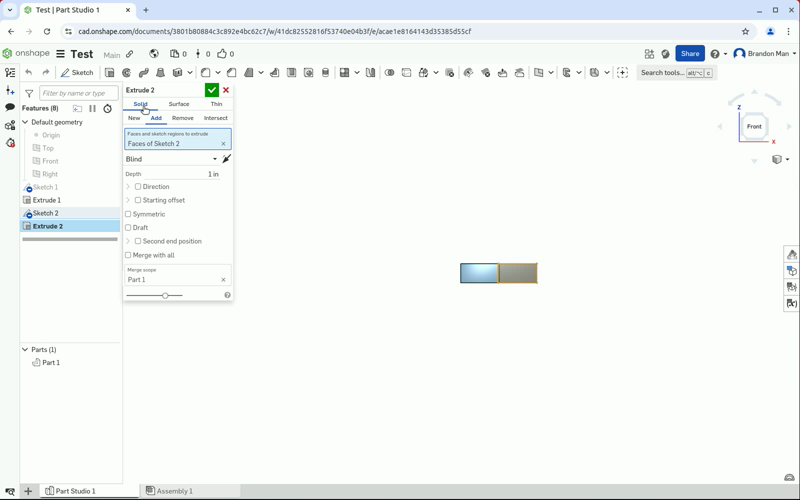
click(143, 106)
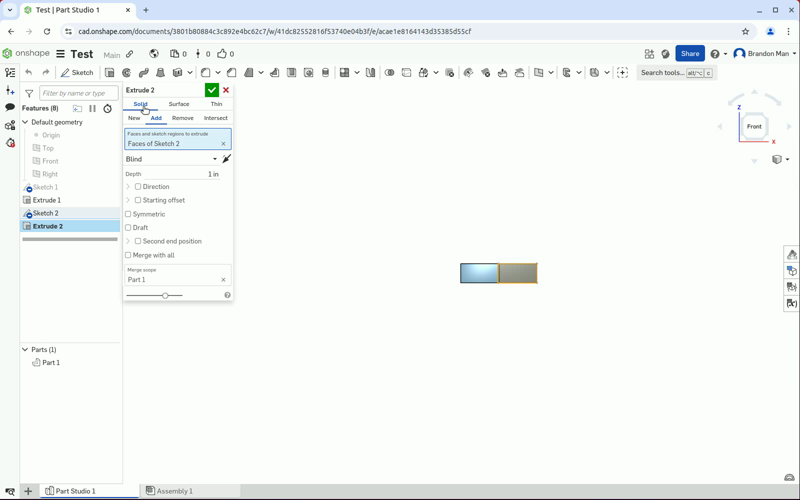
mouse_move(137, 120)
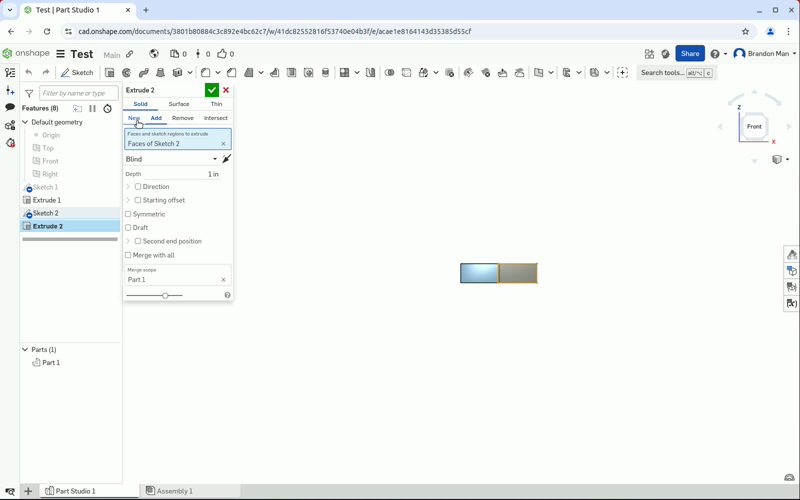
click(137, 120)
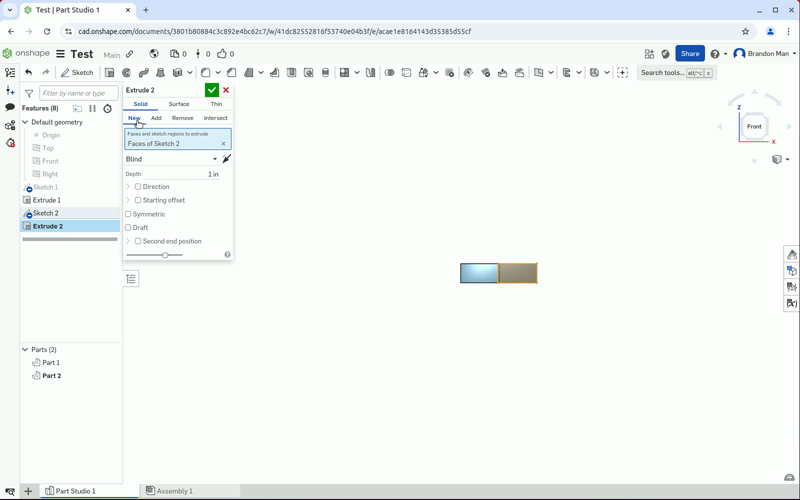
key(tab, 4)
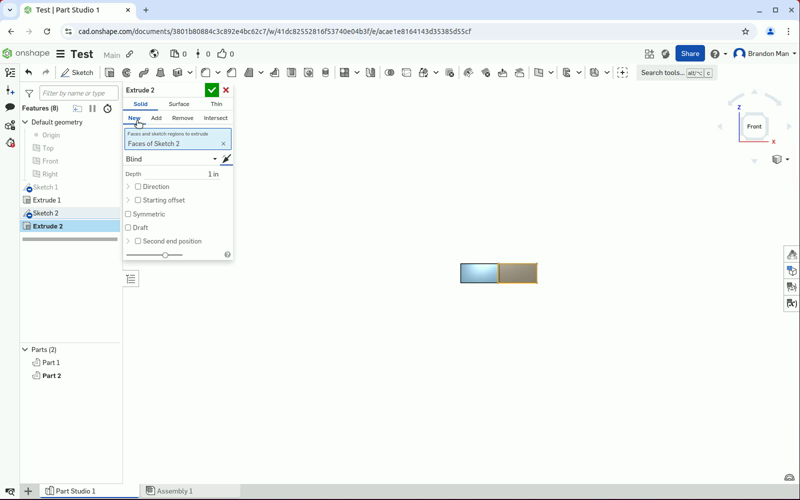
text(7.703)
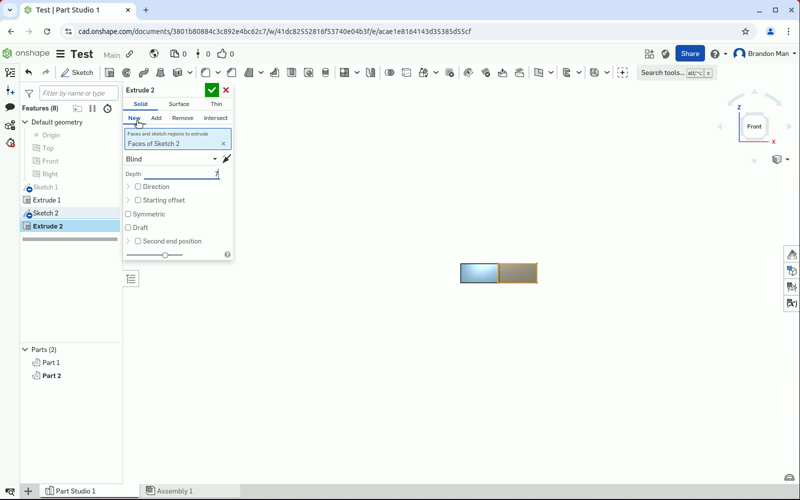
key(enter)
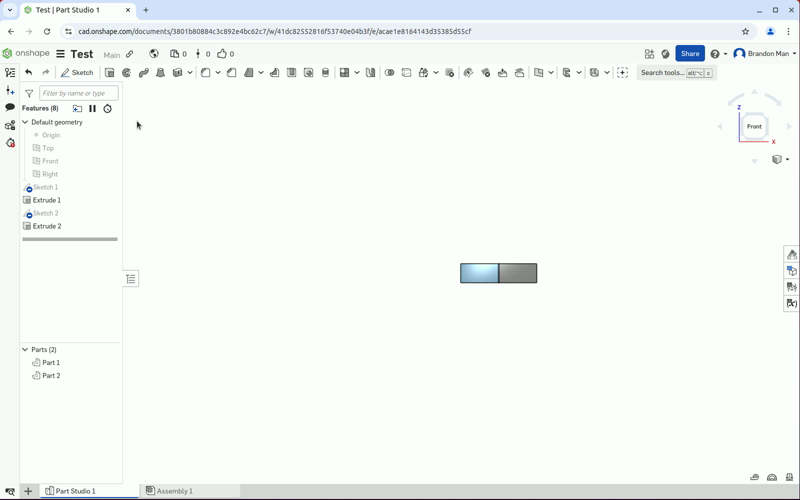
key(shift+h)
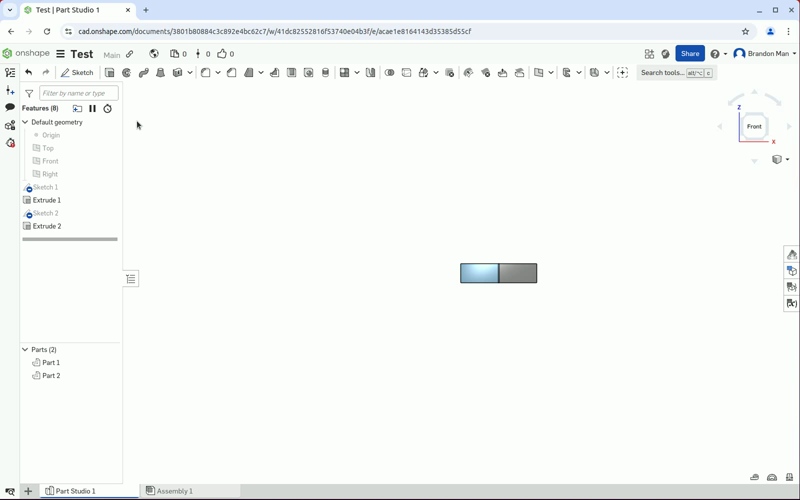
key(shift+h)
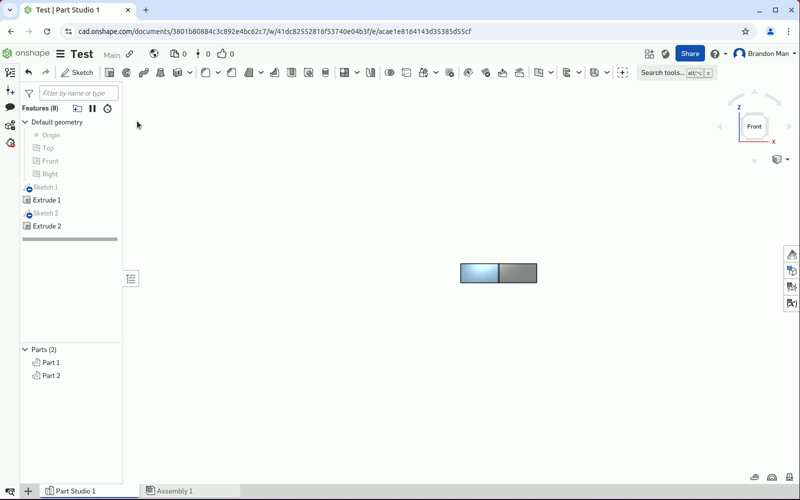
mouse_move(73, 189)
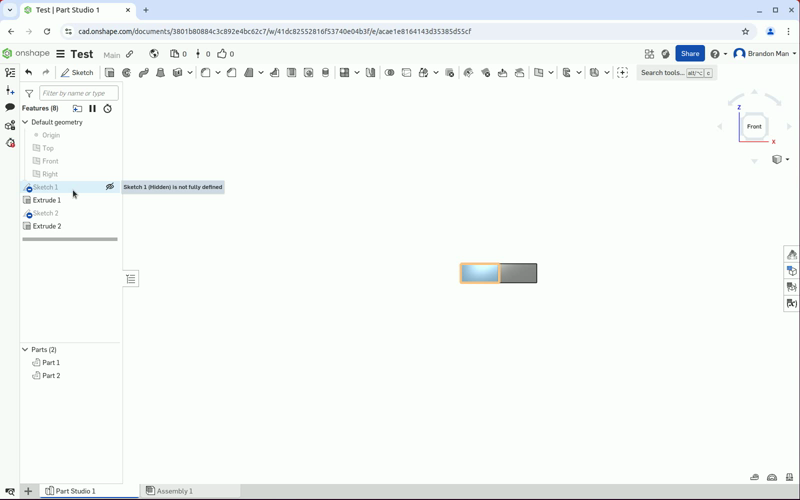
click(73, 189)
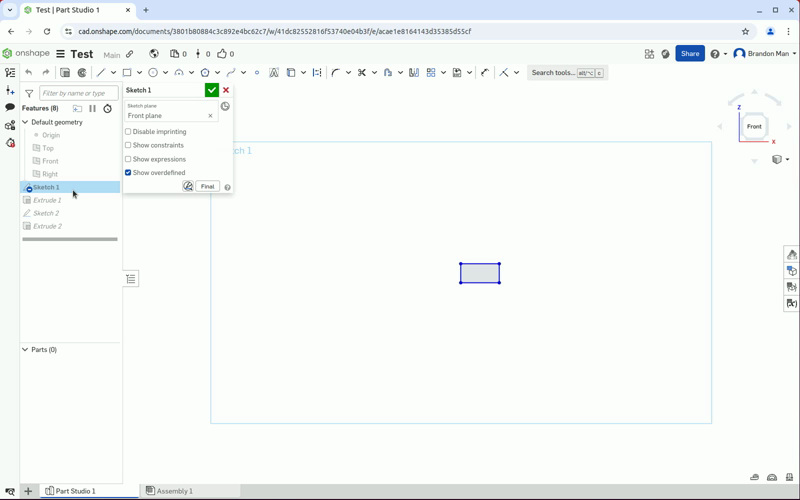
mouse_move(229, 92)
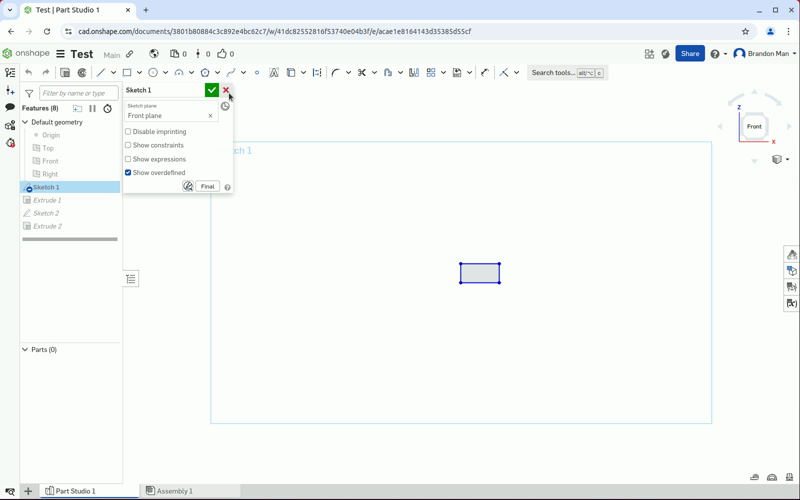
click(229, 92)
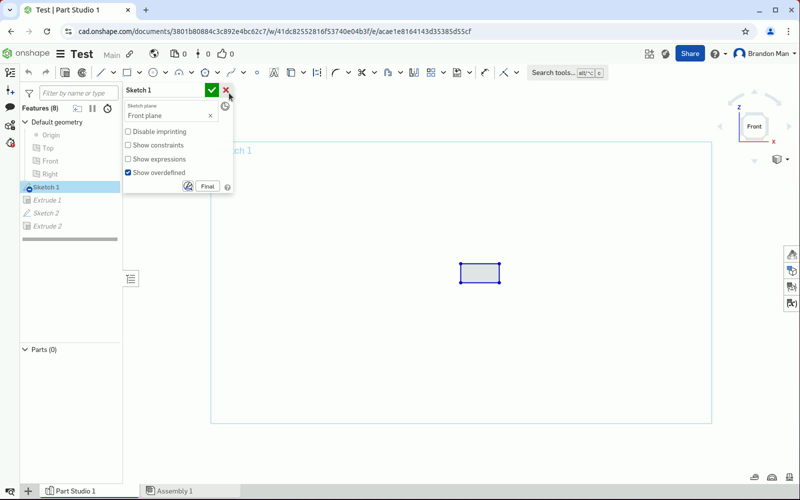
key(shift+s)
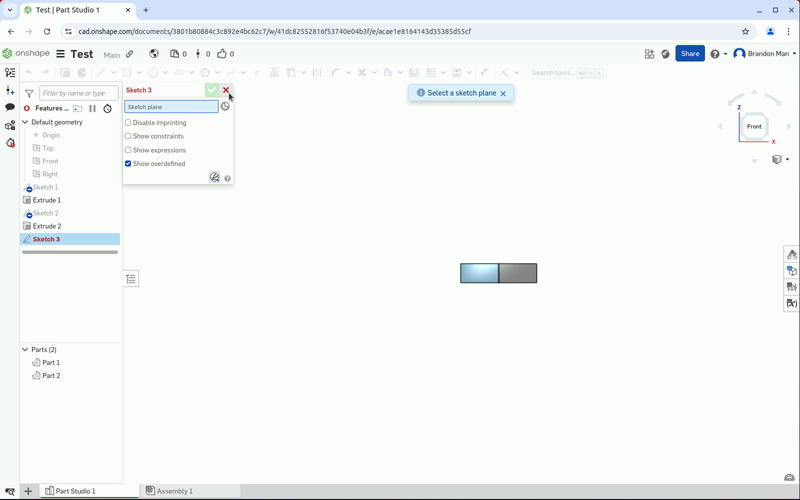
mouse_move(73, 163)
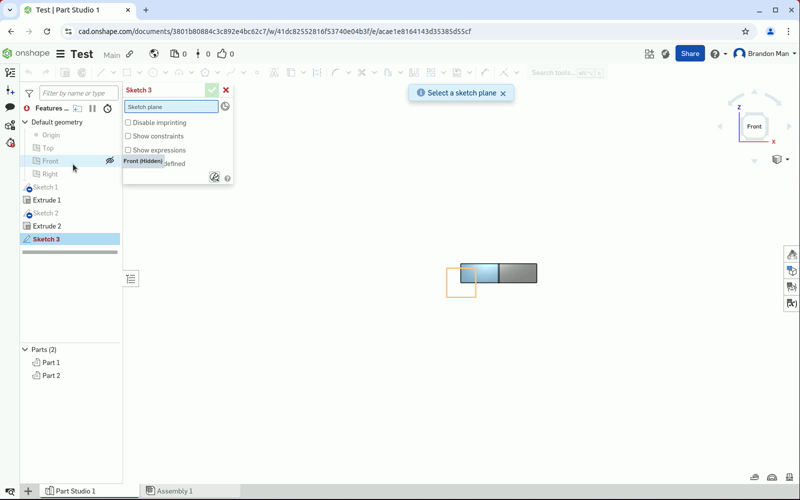
click(73, 163)
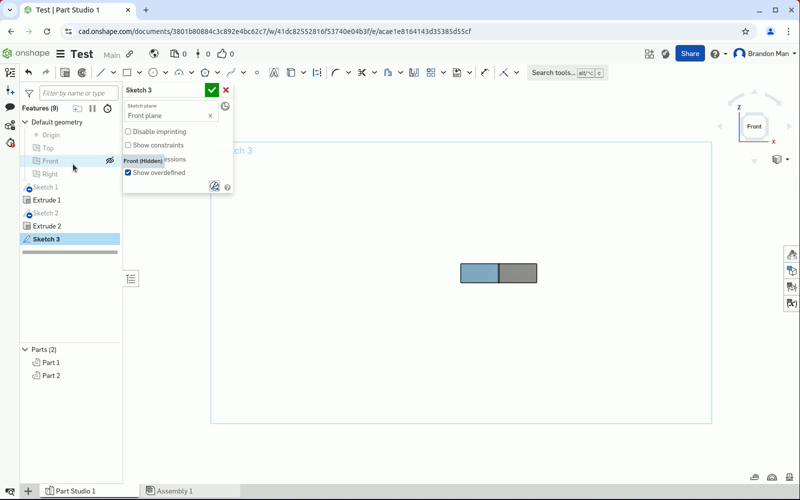
mouse_move(73, 352)
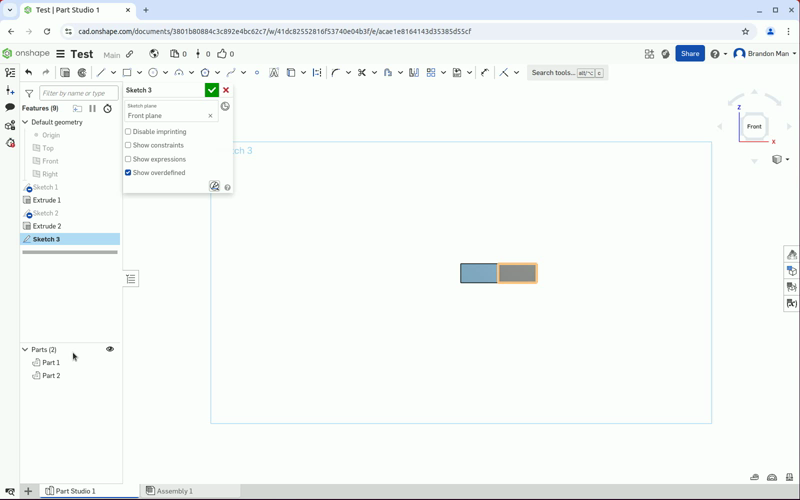
key(y)
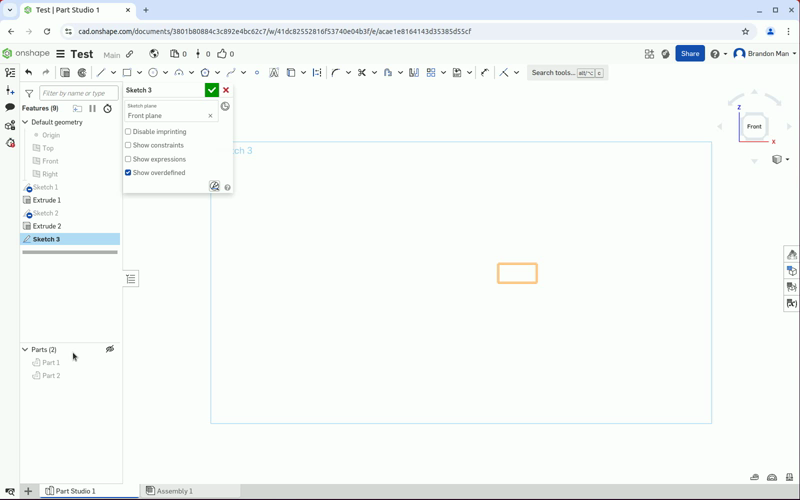
key(l)
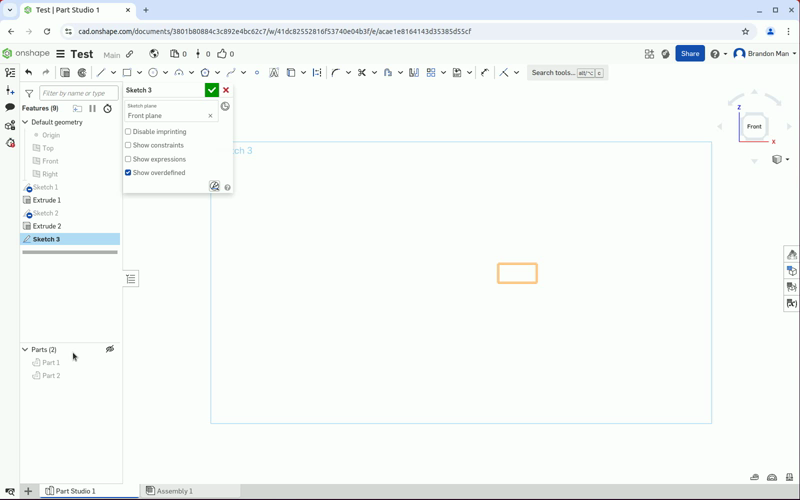
key_down(shift)
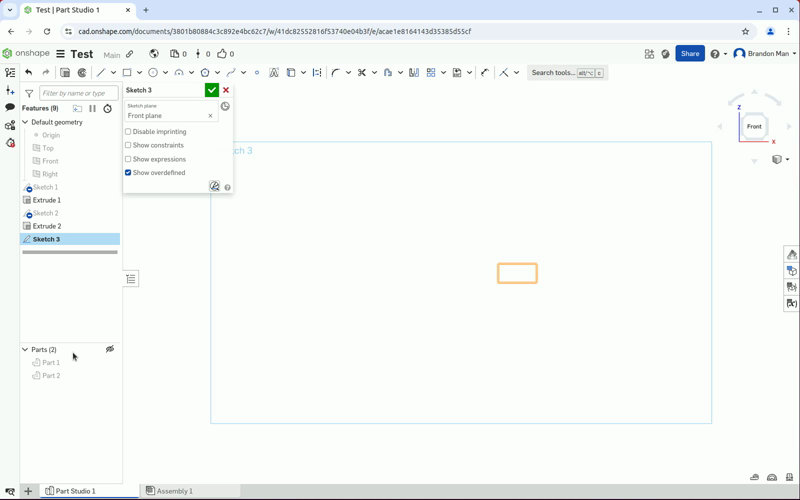
mouse_move(535, 282)
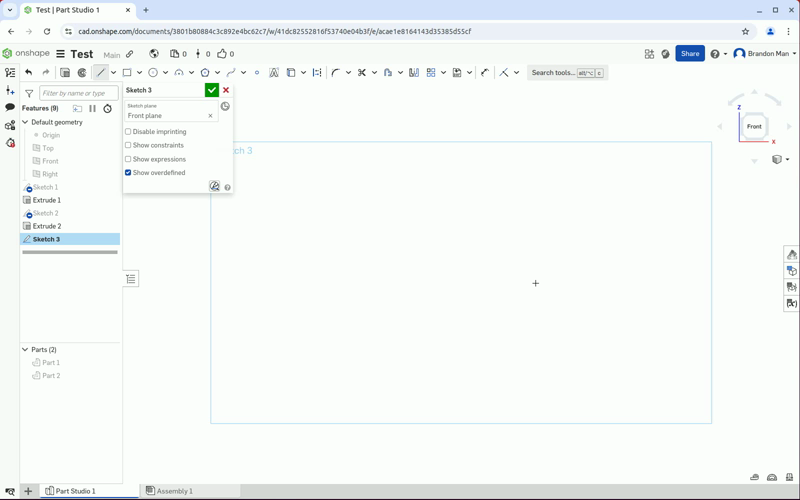
click(535, 282)
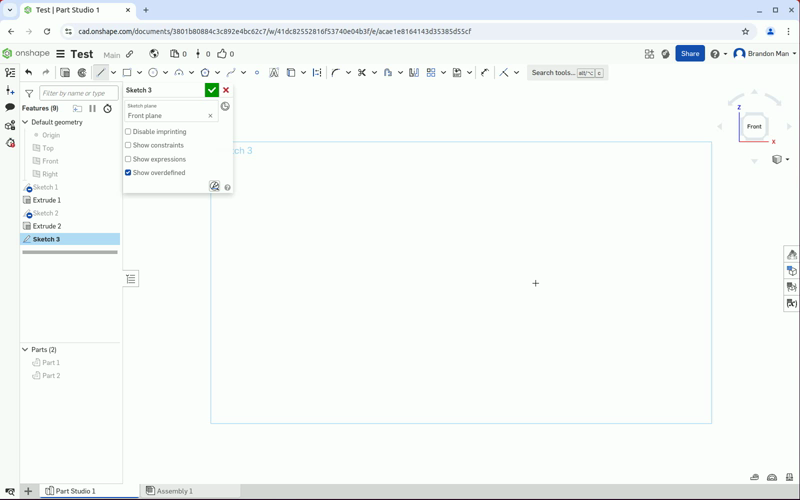
key_up(shift)
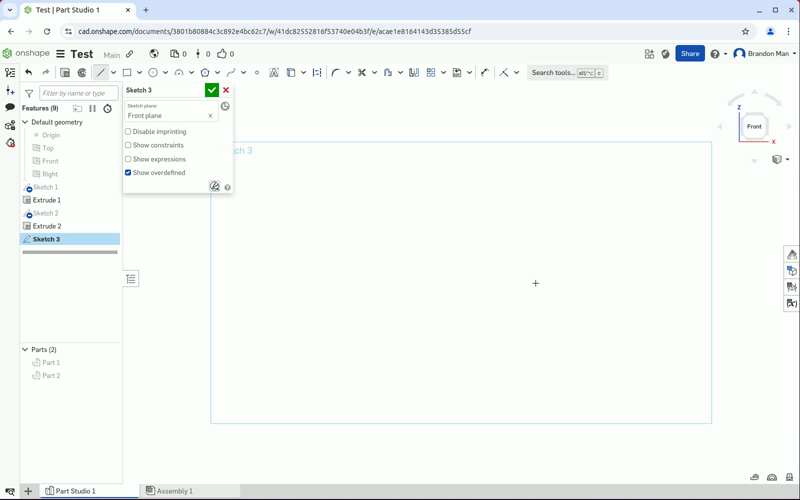
key_down(shift)
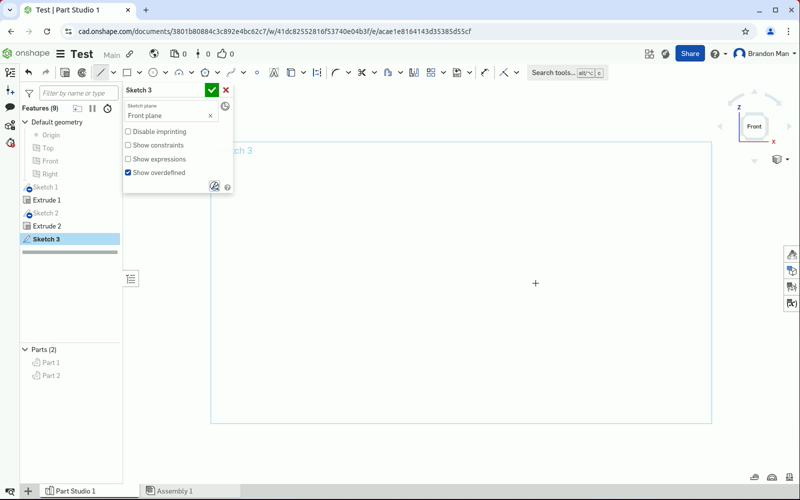
mouse_move(565, 282)
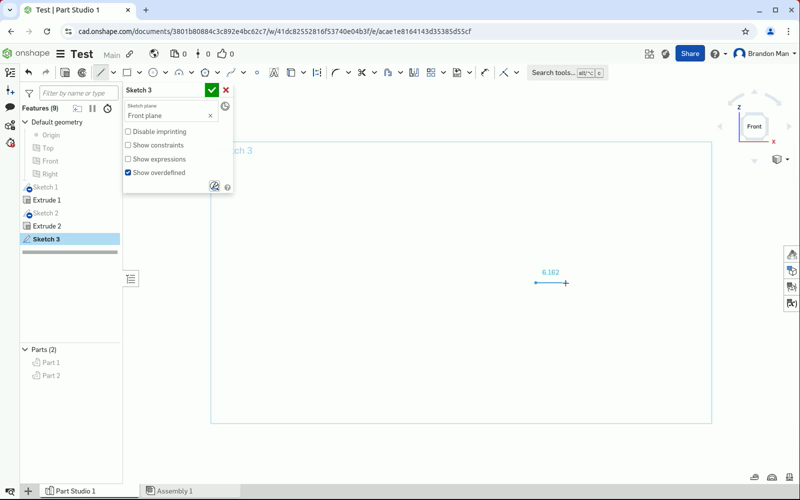
mouse_move(574, 282)
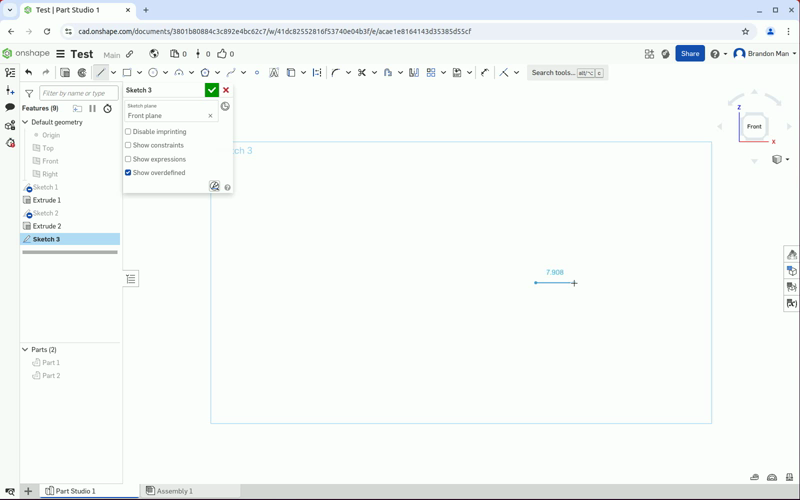
click(574, 282)
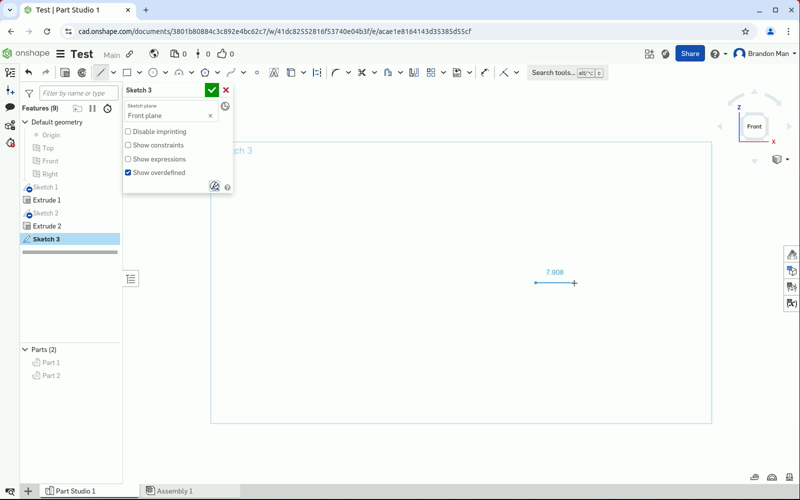
key_up(shift)
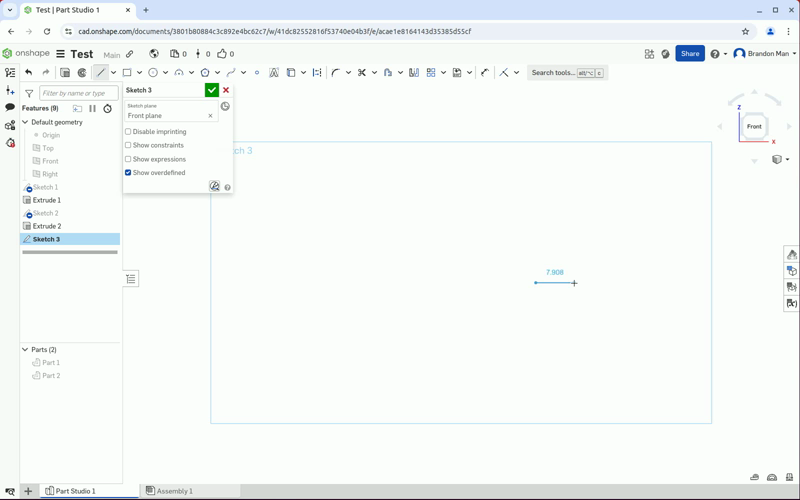
key_down(shift)
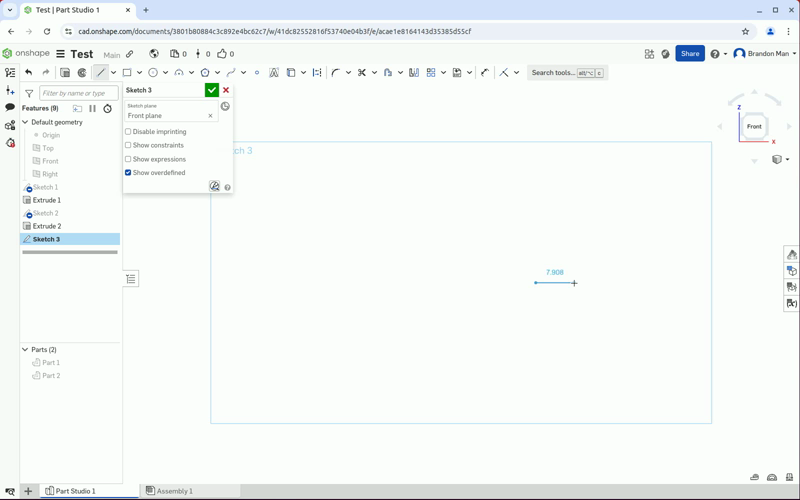
mouse_move(589, 282)
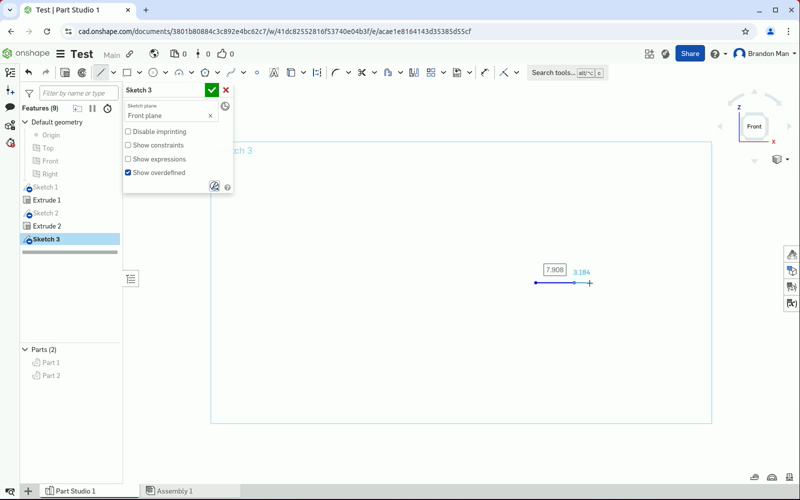
mouse_move(574, 263)
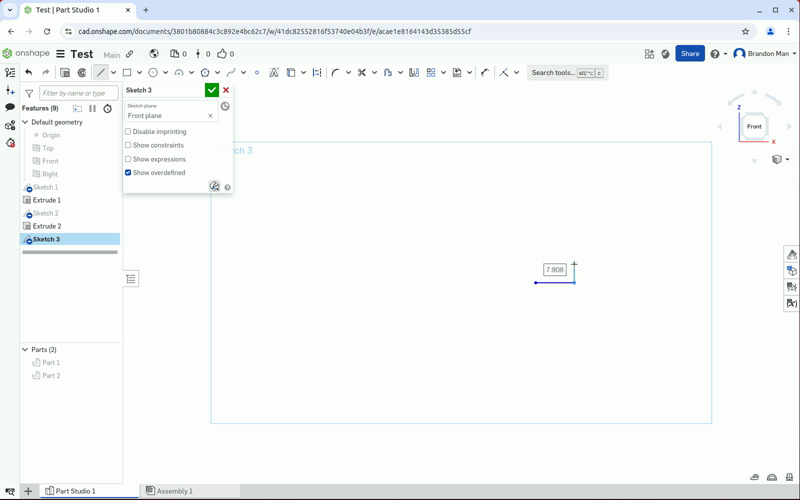
click(574, 263)
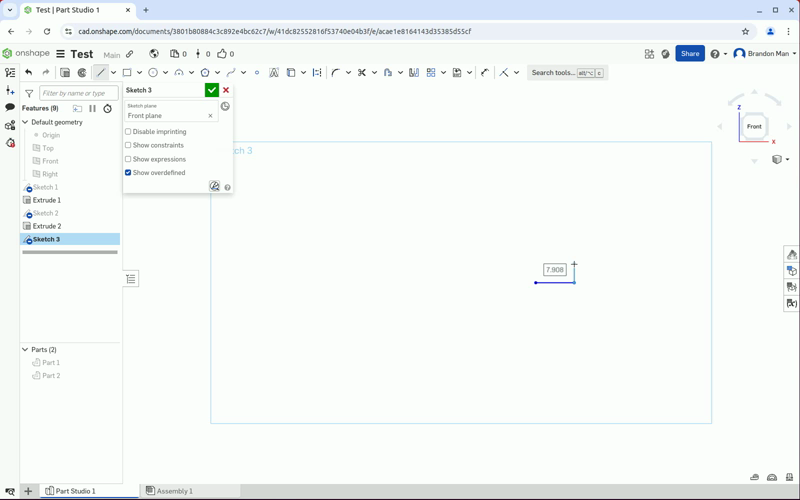
key_up(shift)
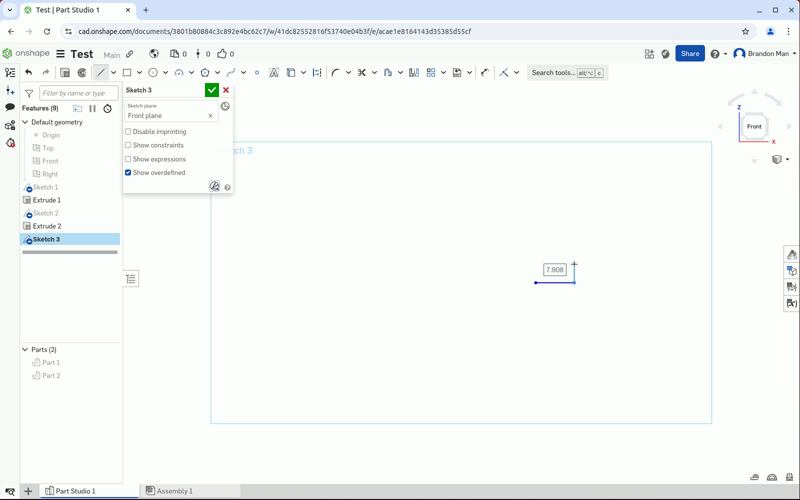
key_down(shift)
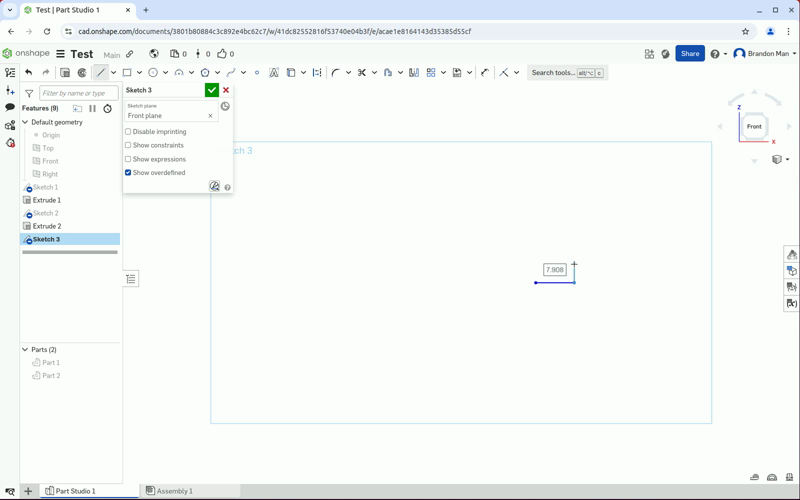
mouse_move(589, 263)
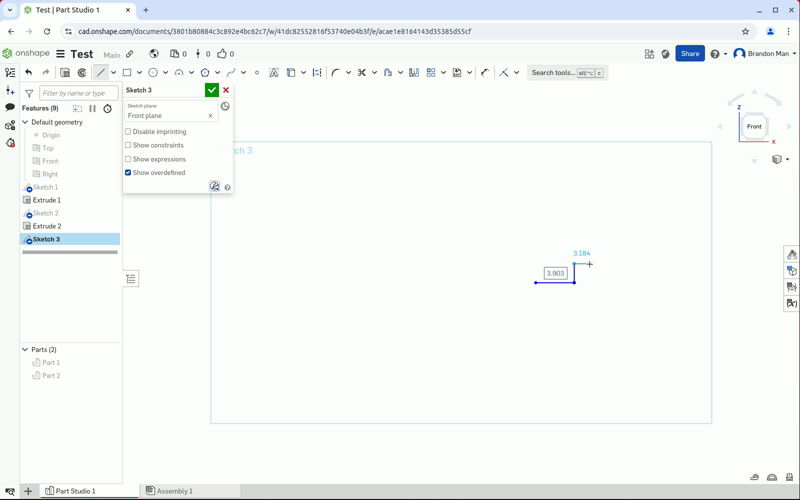
mouse_move(535, 263)
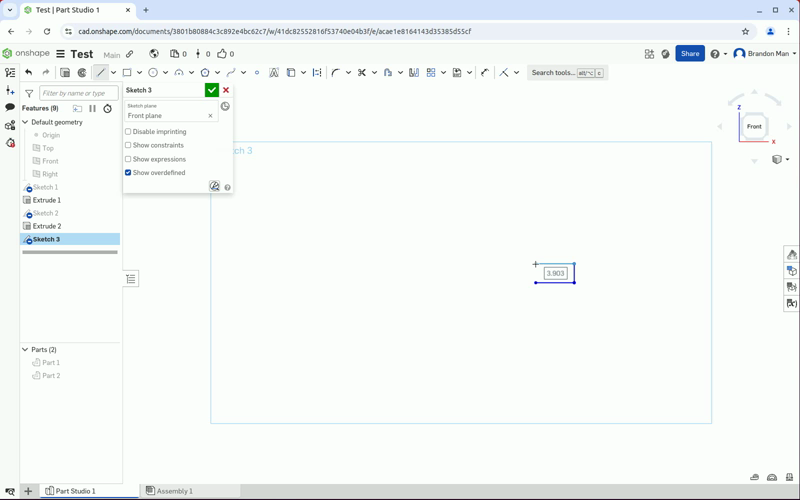
click(535, 263)
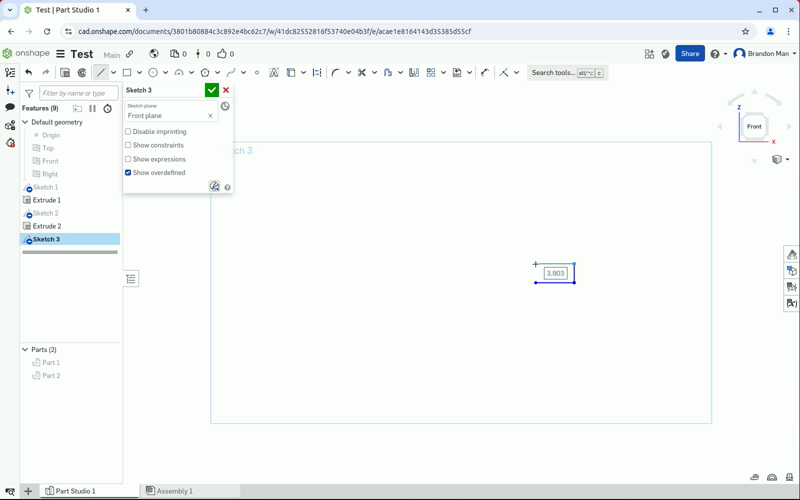
key_up(shift)
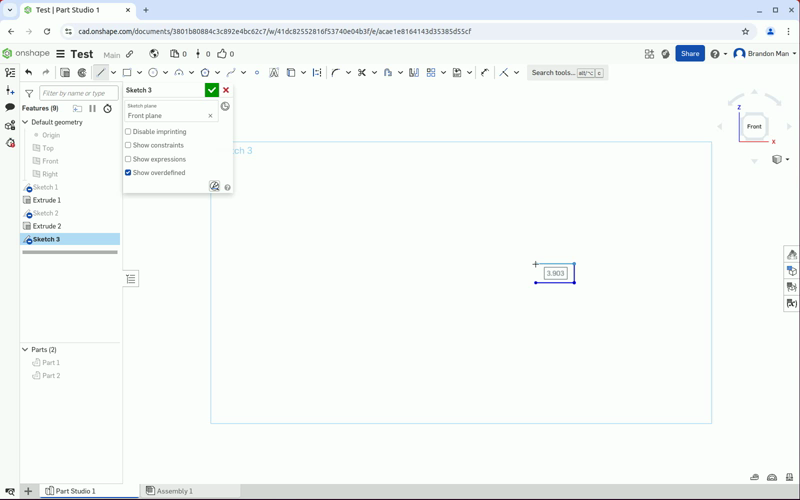
mouse_move(565, 263)
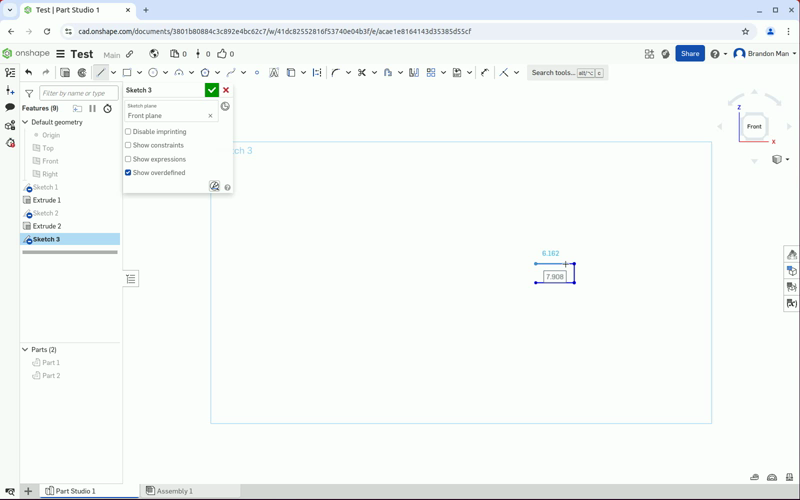
key_down(shift)
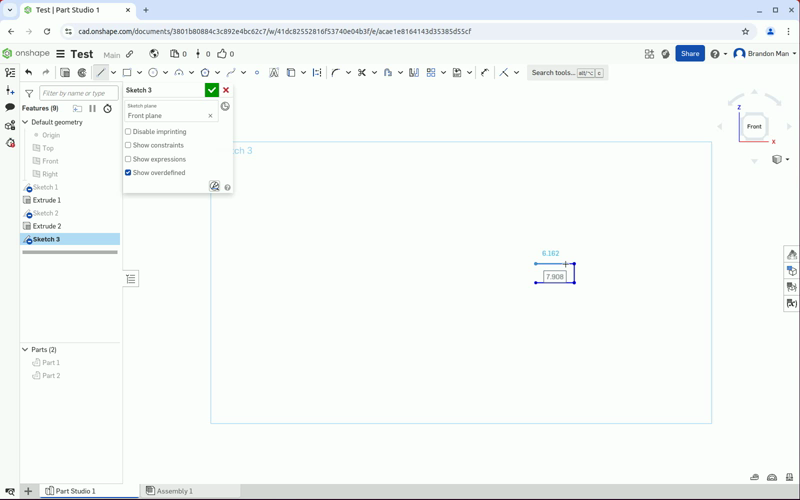
mouse_move(535, 282)
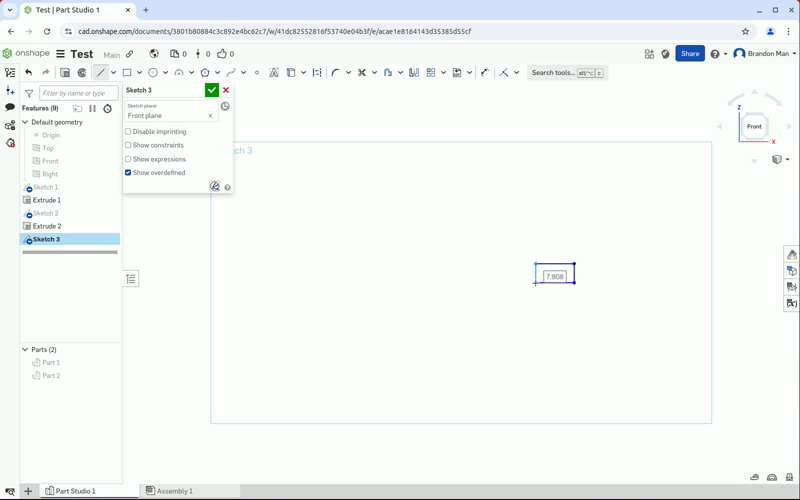
key_up(shift)
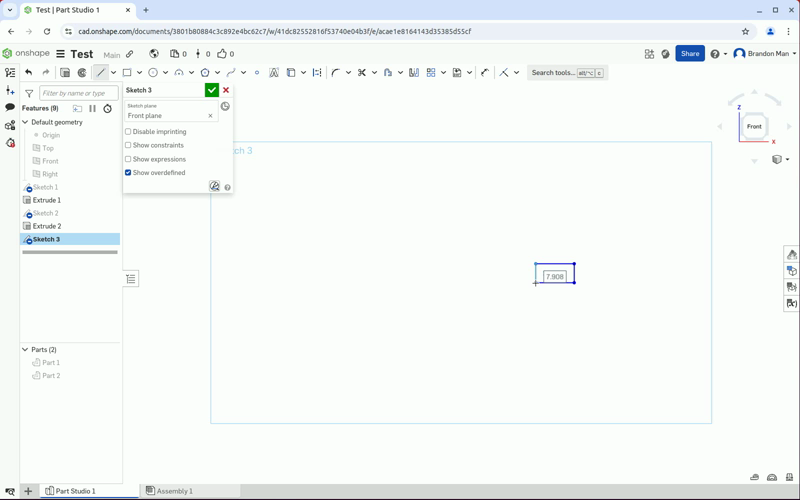
click(535, 282)
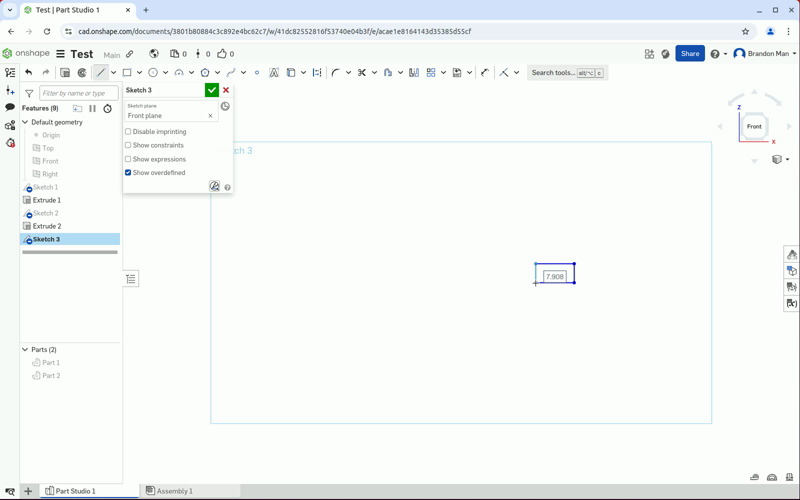
key(esc)
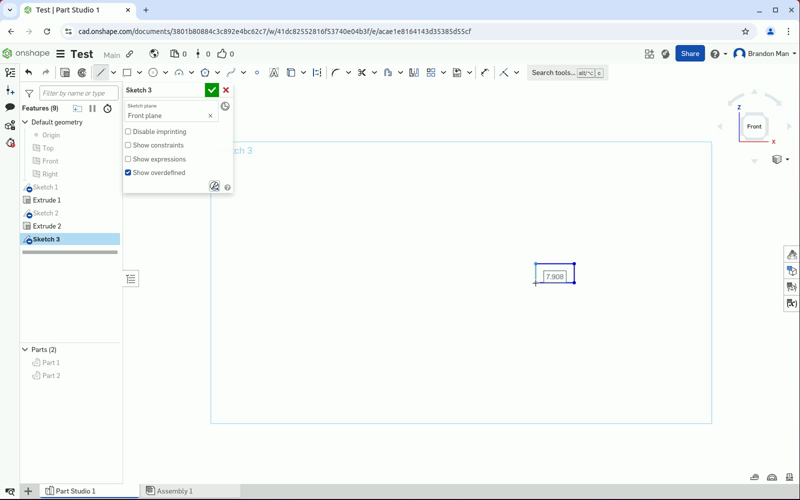
mouse_move(562, 273)
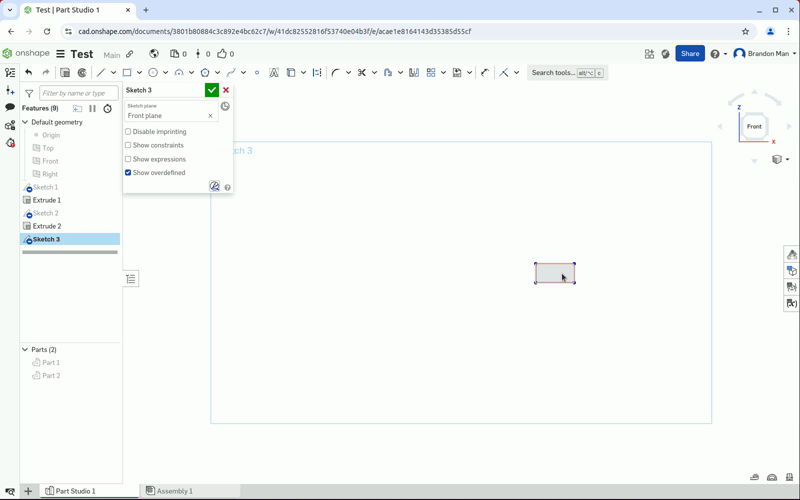
scroll(6)
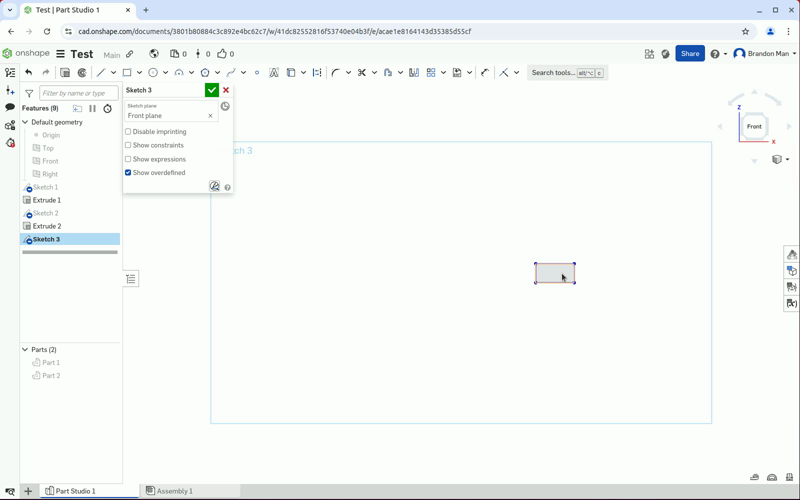
scroll(6)
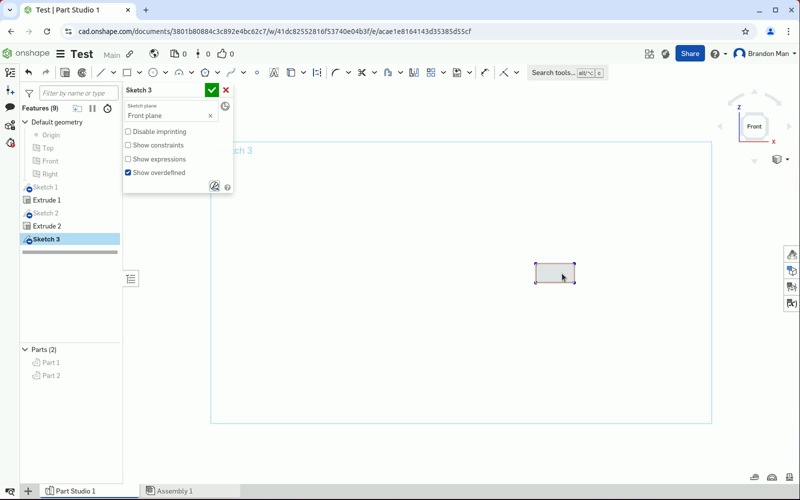
scroll(6)
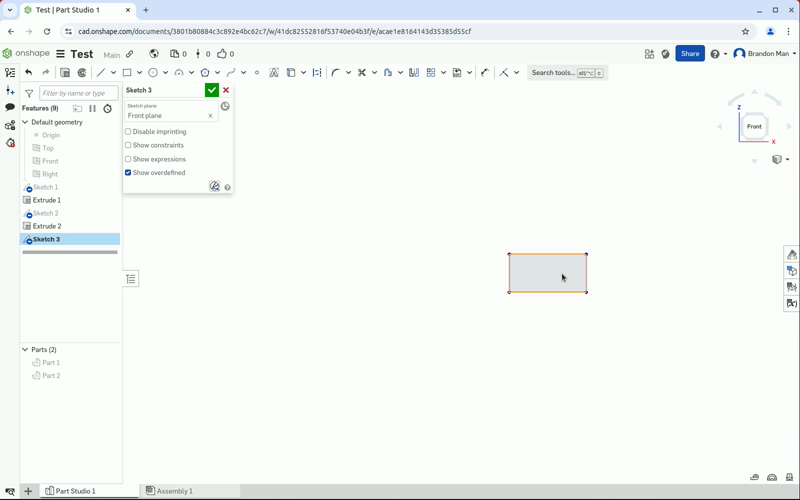
scroll(6)
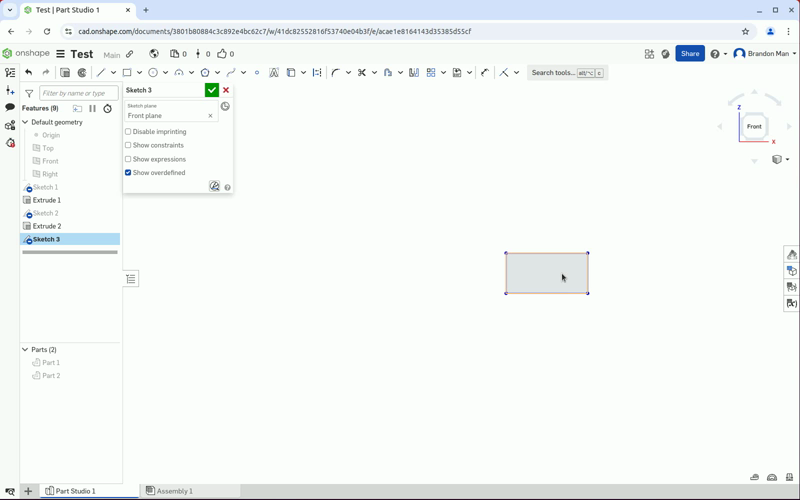
scroll(6)
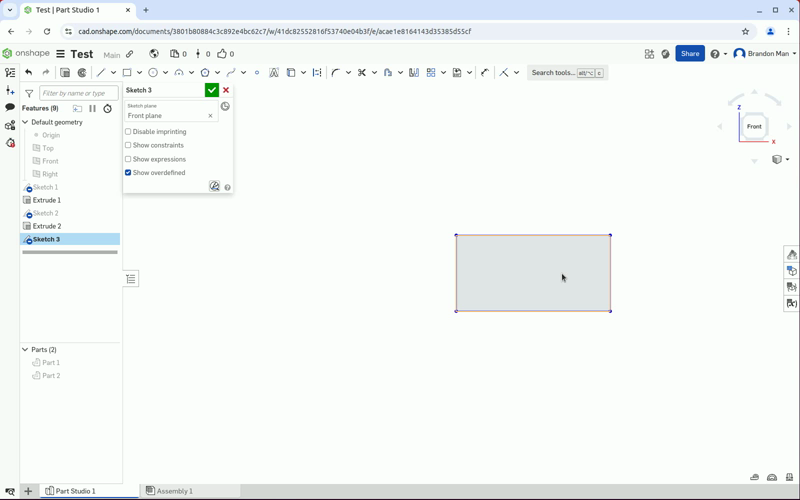
scroll(6)
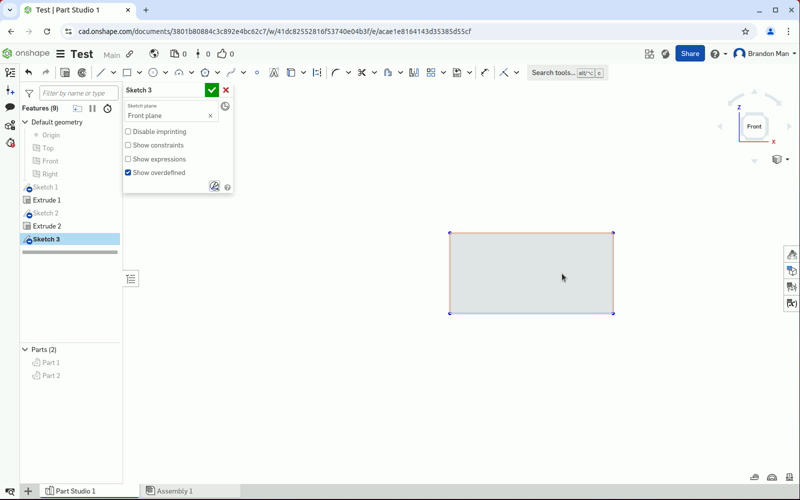
scroll(6)
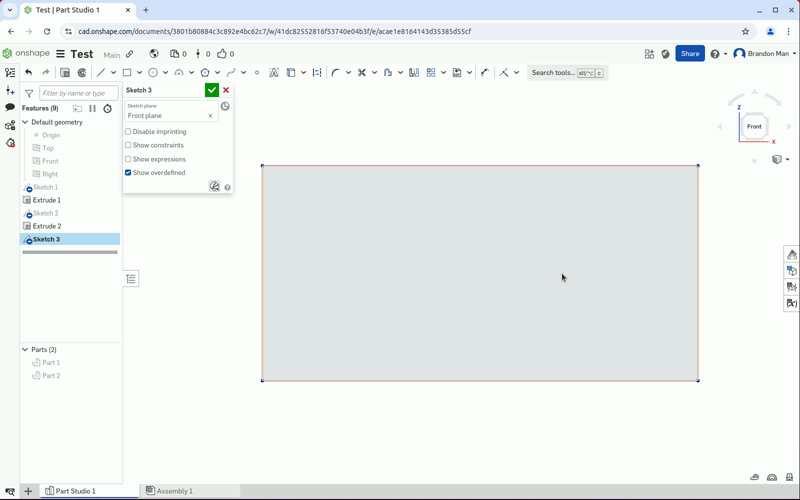
click(562, 273)
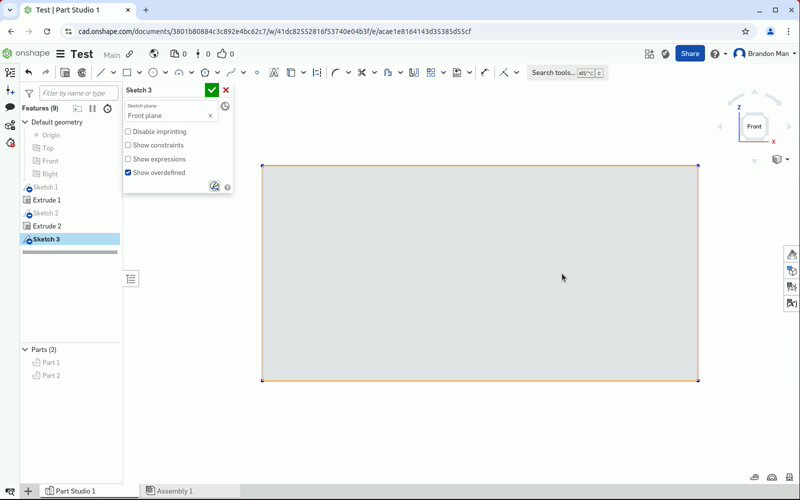
scroll(-6)
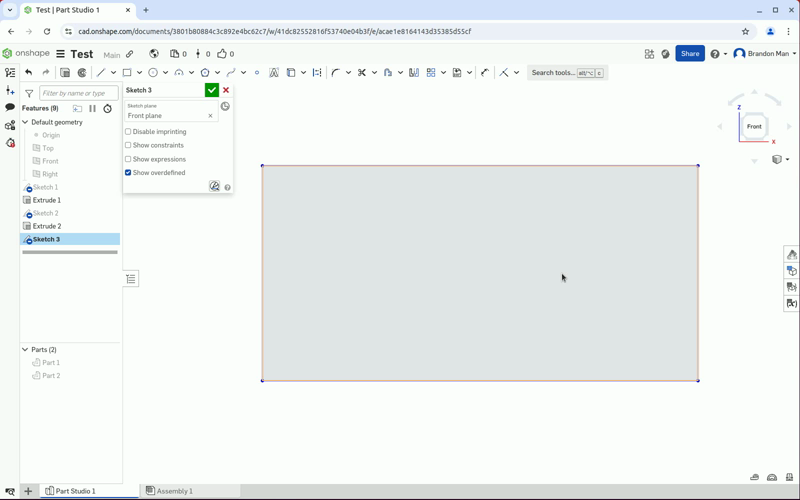
scroll(-6)
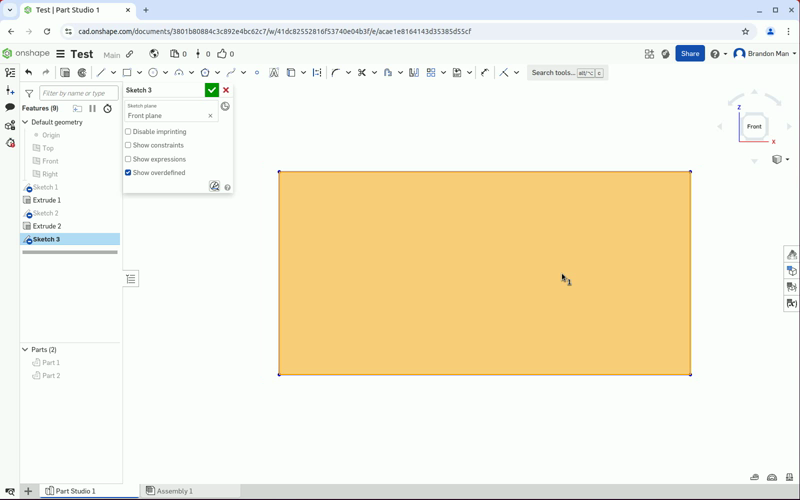
scroll(-6)
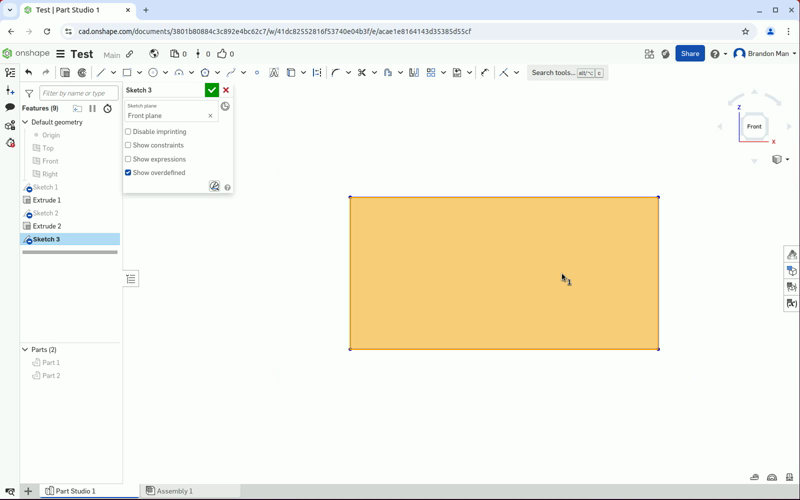
scroll(-6)
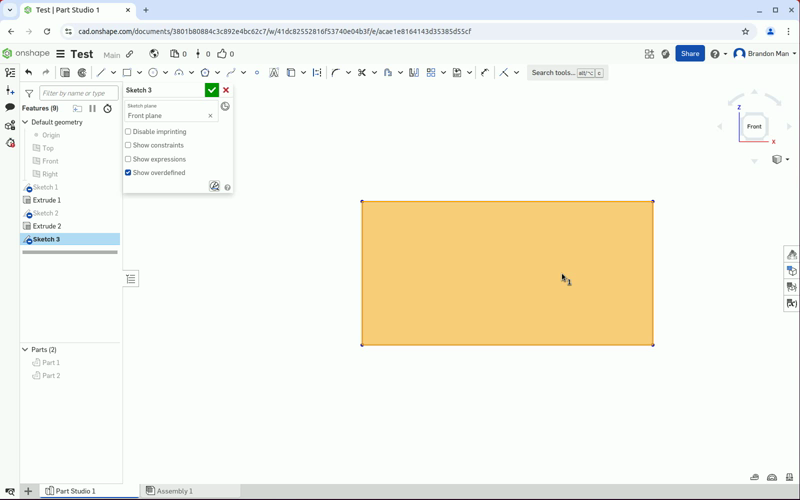
scroll(-6)
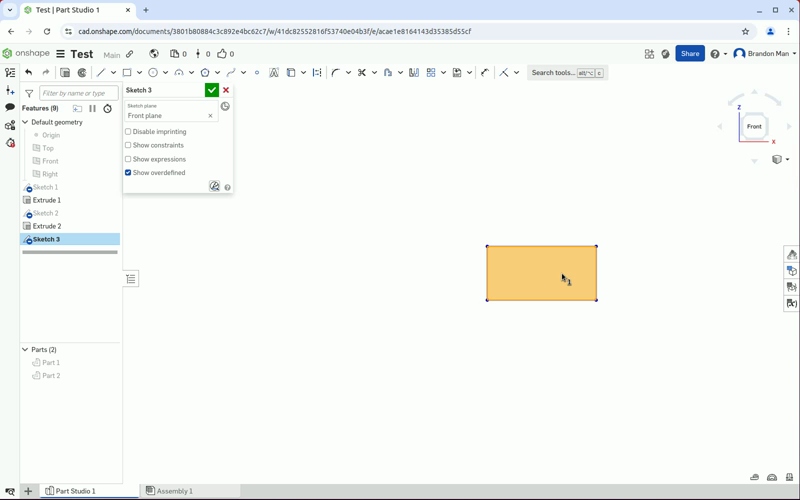
scroll(-6)
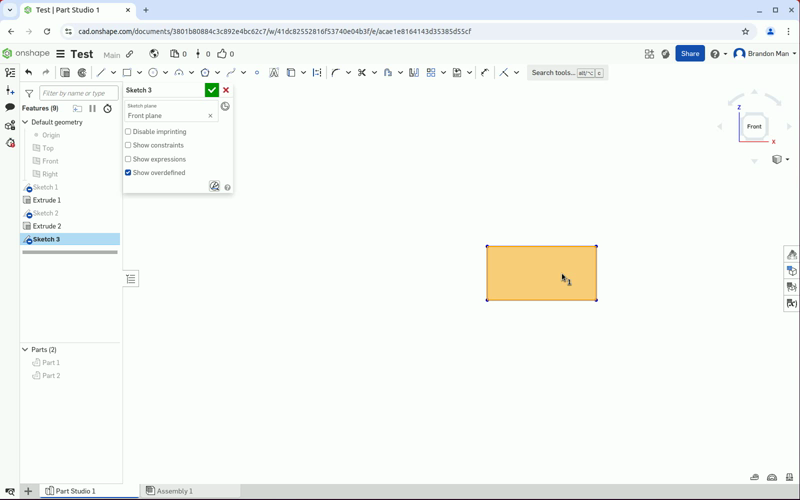
scroll(-6)
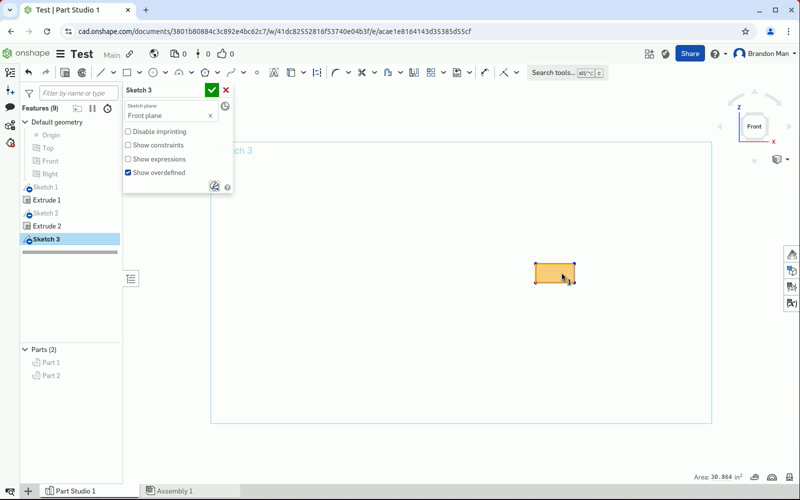
mouse_move(73, 352)
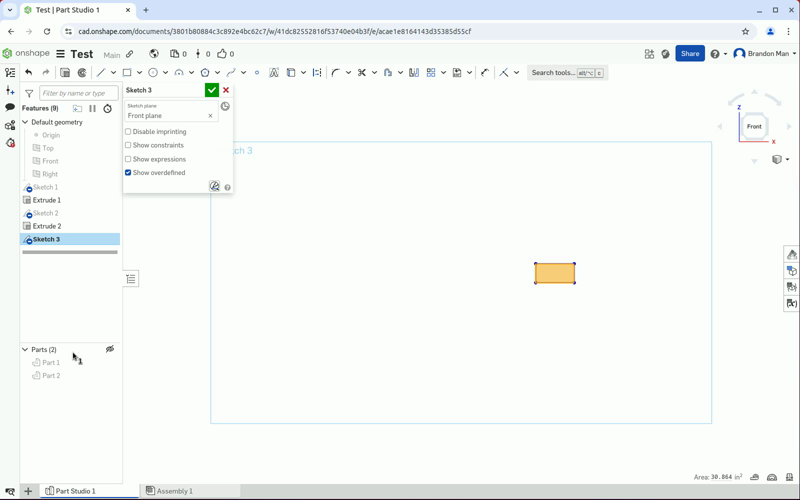
key(shift+y)
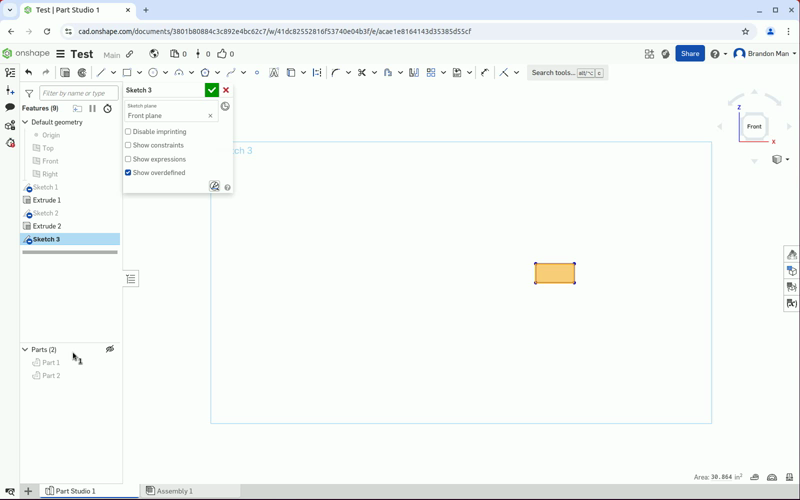
key(shift+e)
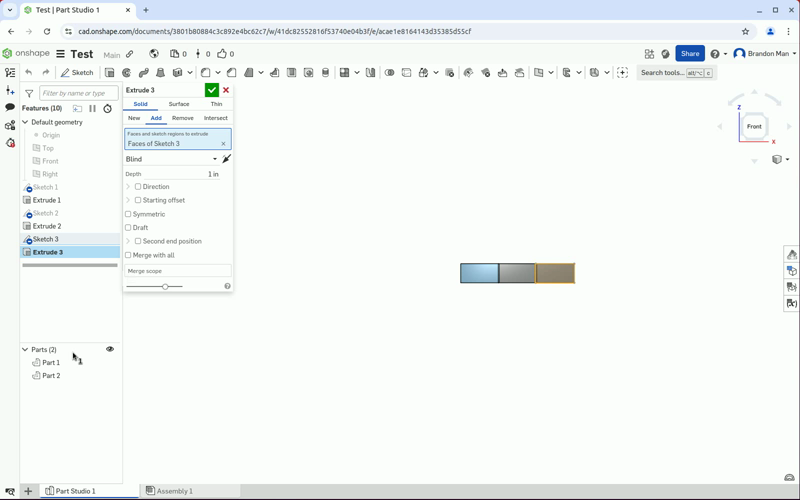
mouse_move(143, 106)
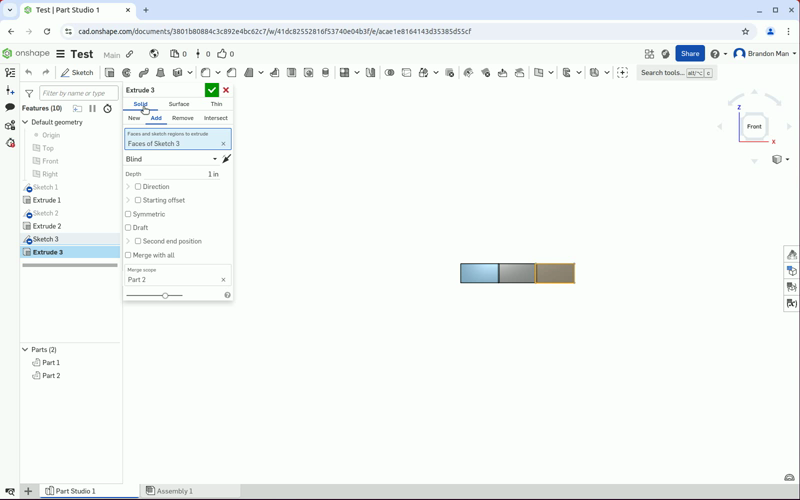
click(143, 106)
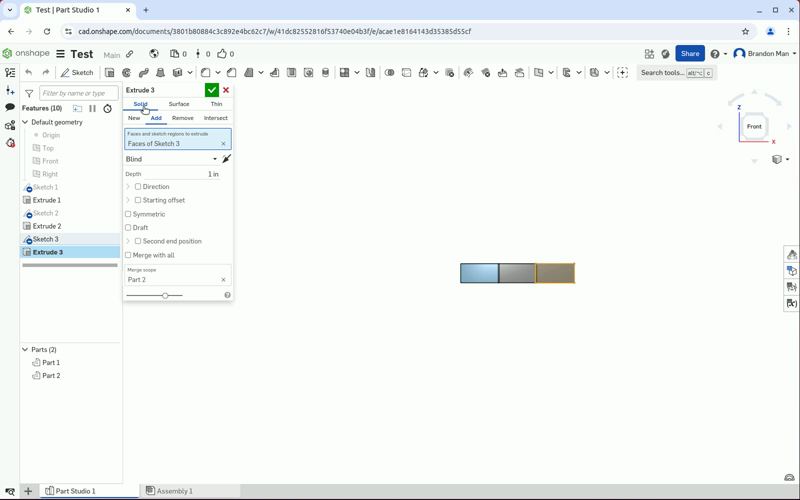
mouse_move(137, 120)
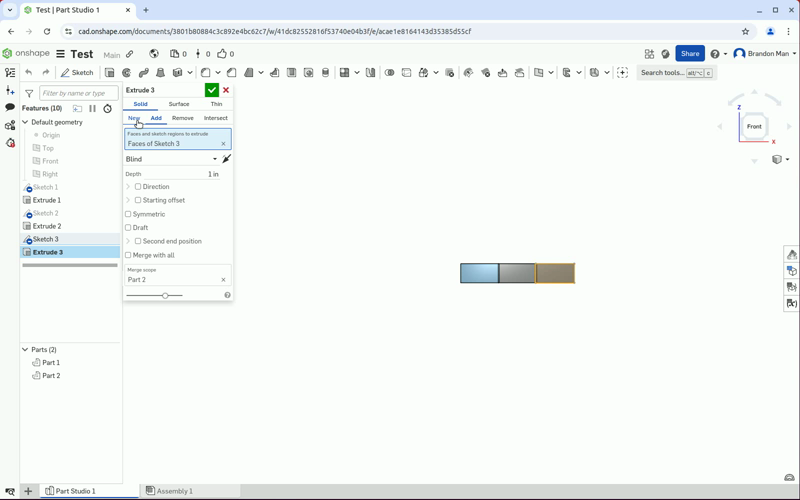
click(137, 120)
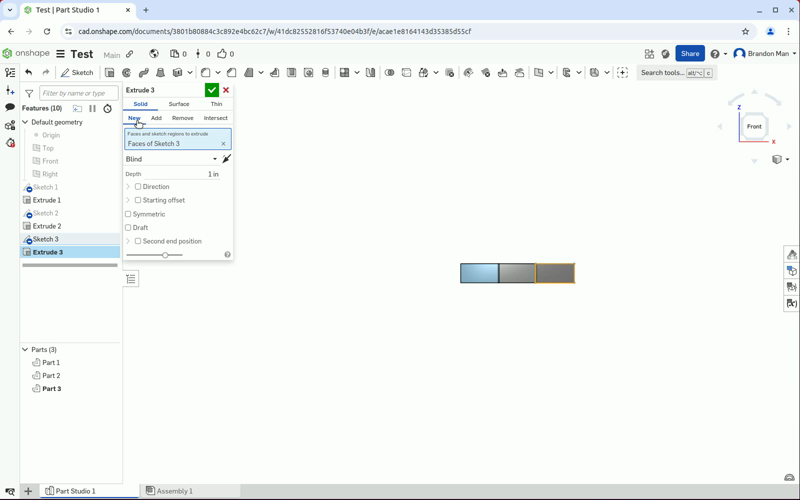
key(tab, 4)
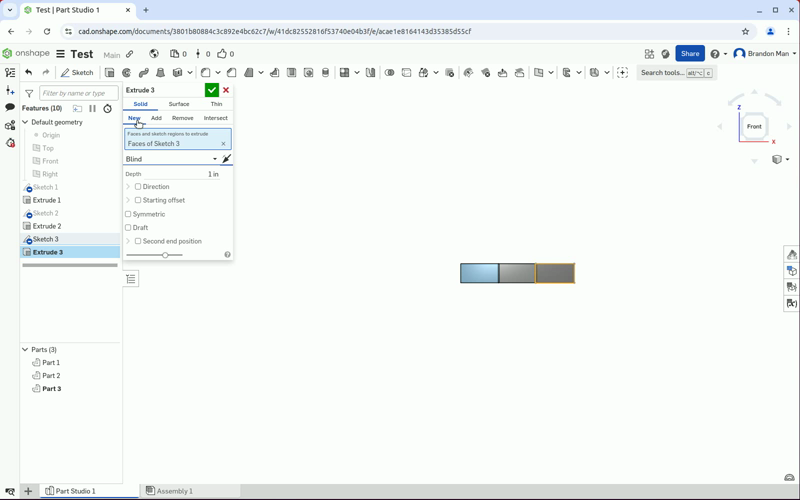
text(7.703)
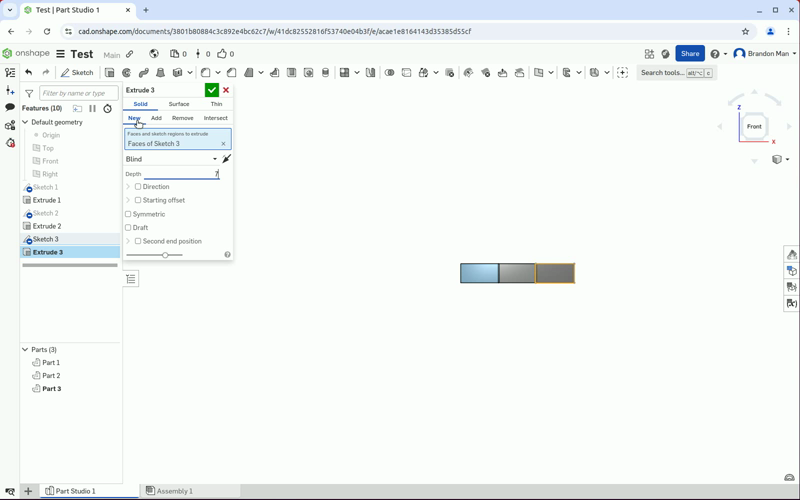
key(enter)
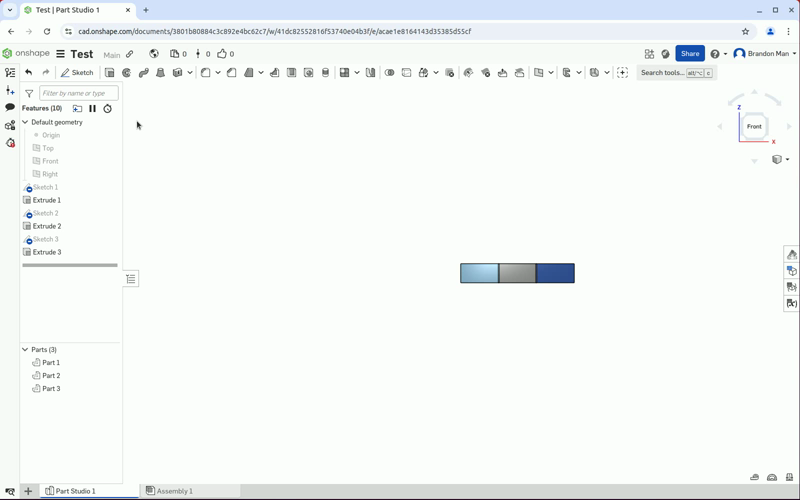
key(shift+h)
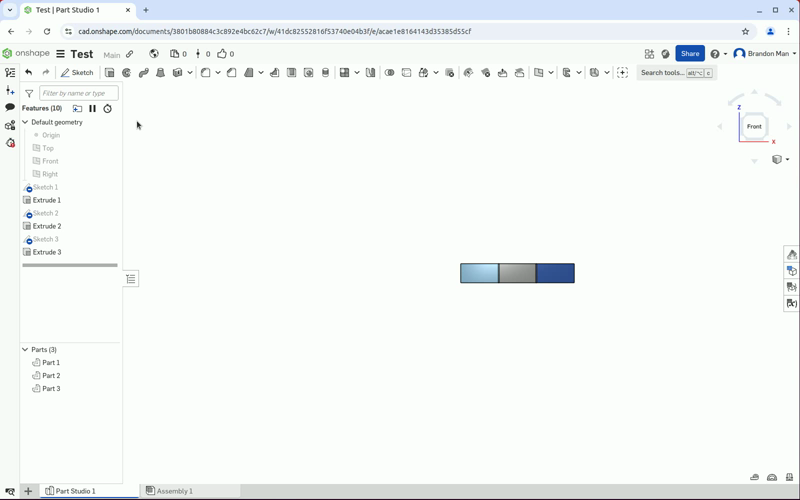
key(shift+h)
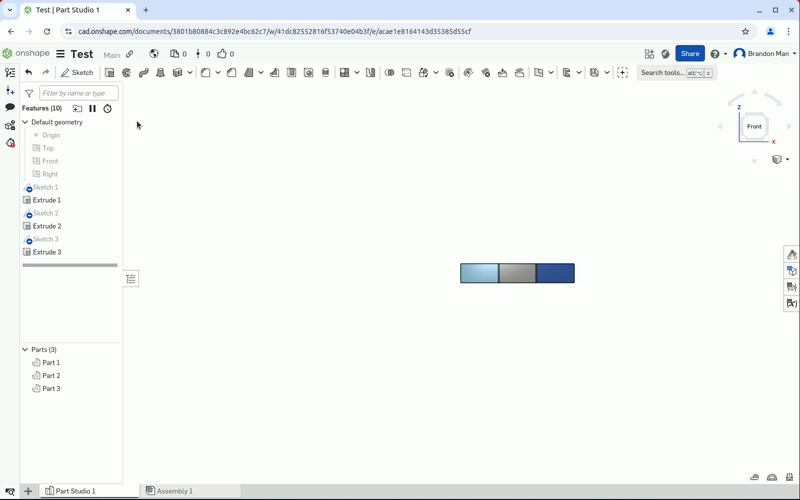
mouse_move(73, 189)
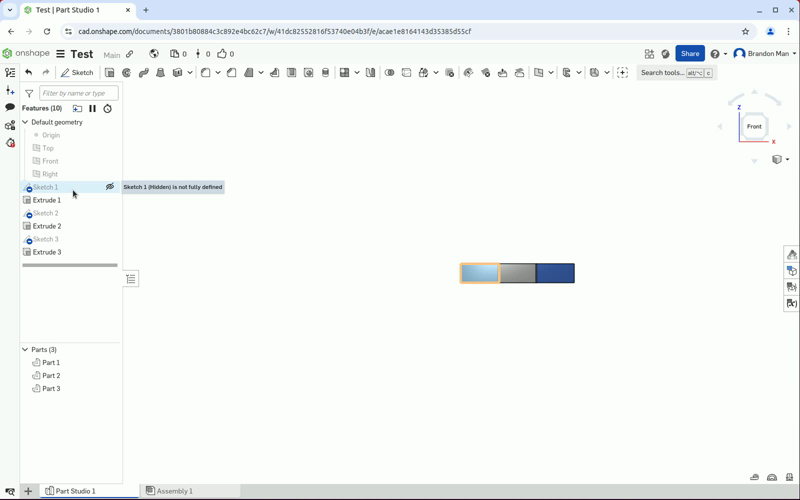
click(73, 189)
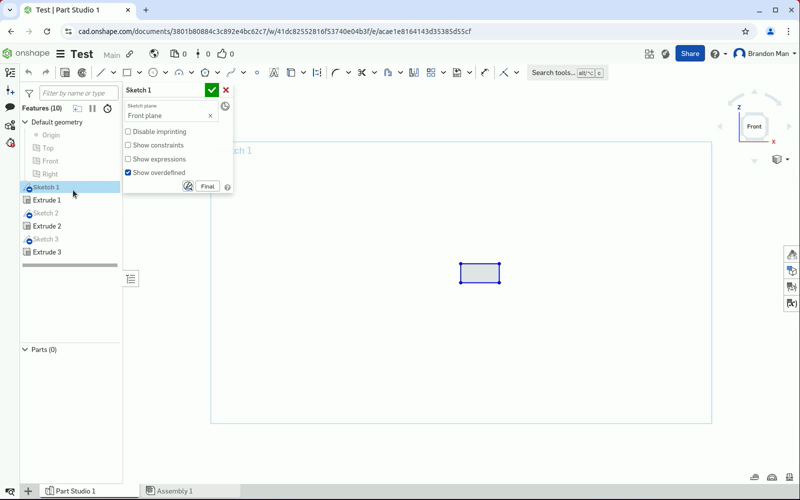
mouse_move(229, 92)
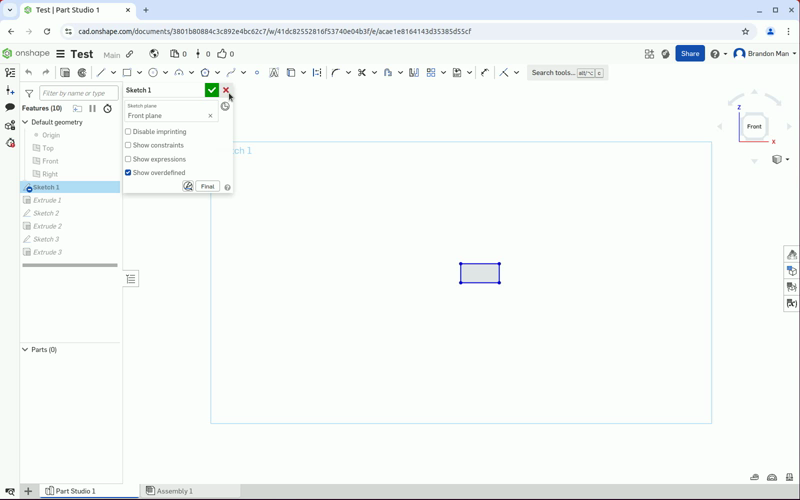
click(229, 92)
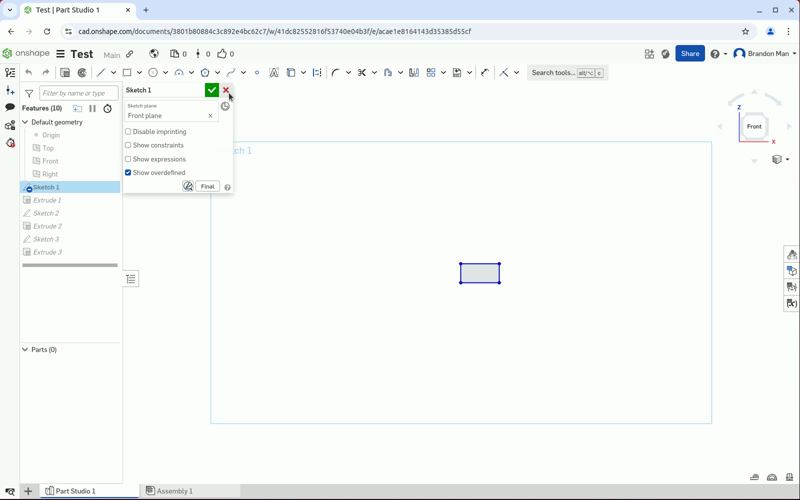
key(shift+s)
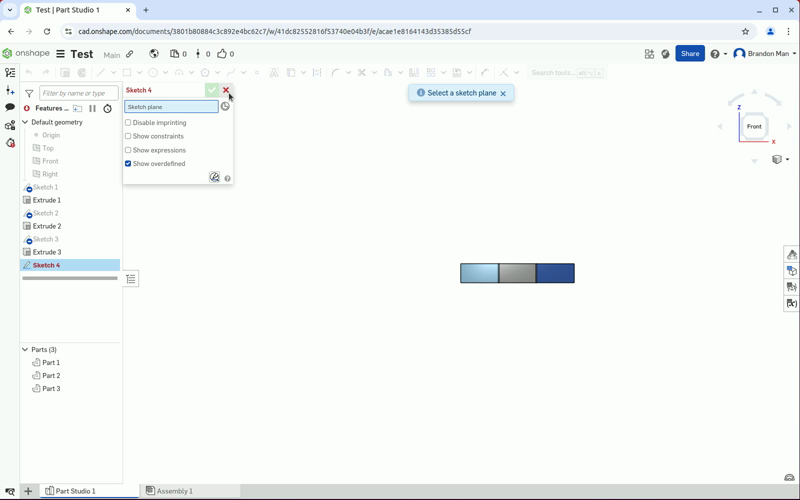
mouse_move(73, 163)
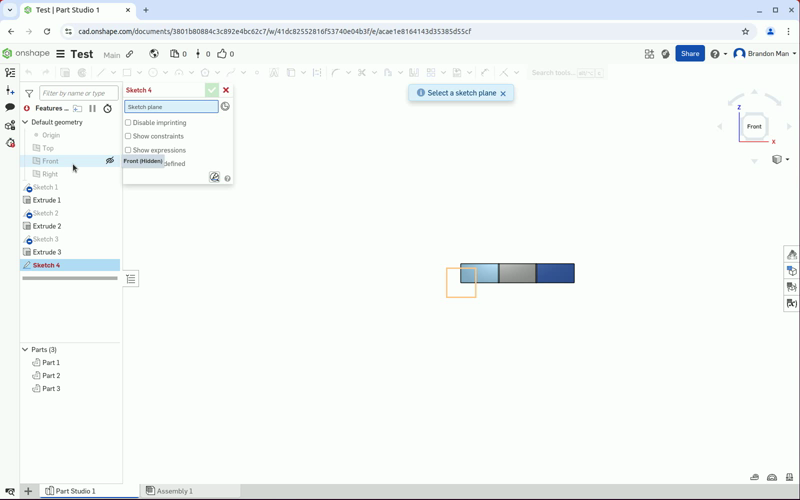
click(73, 163)
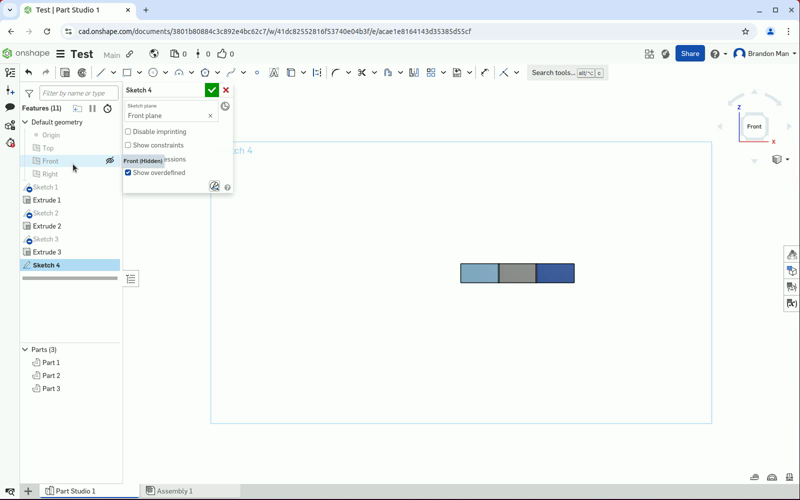
mouse_move(73, 352)
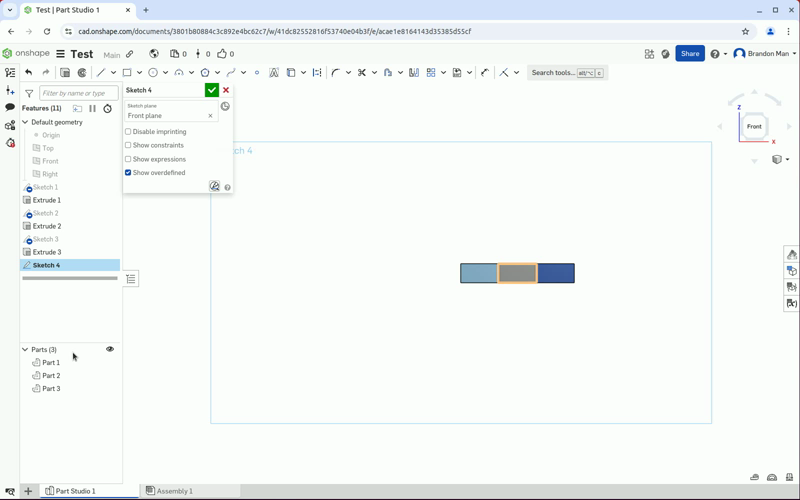
key(y)
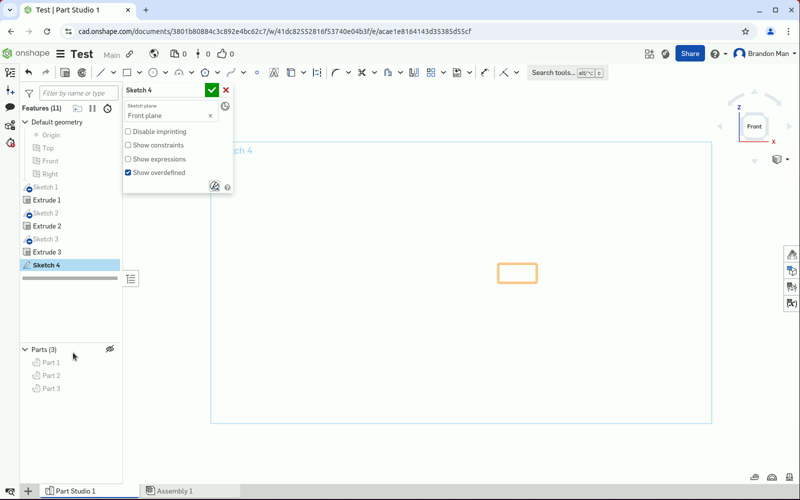
key(l)
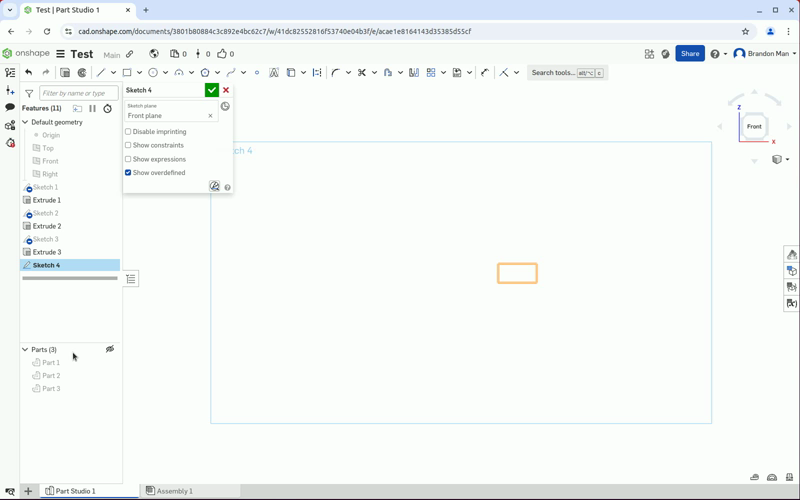
key_down(shift)
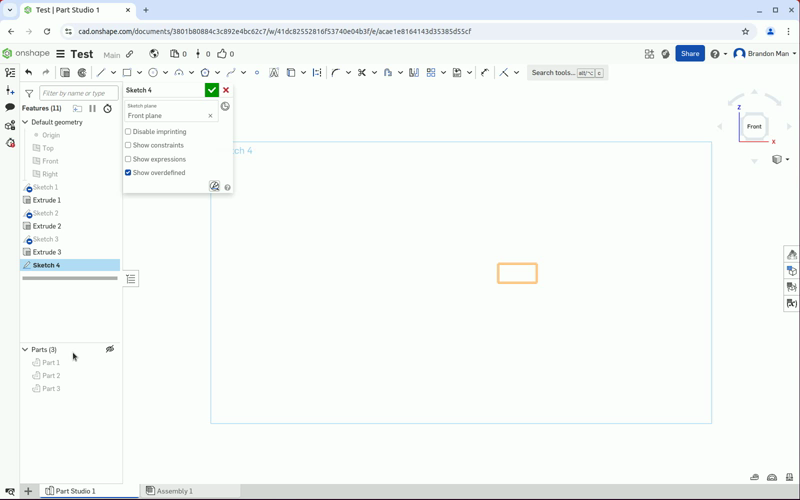
mouse_move(498, 264)
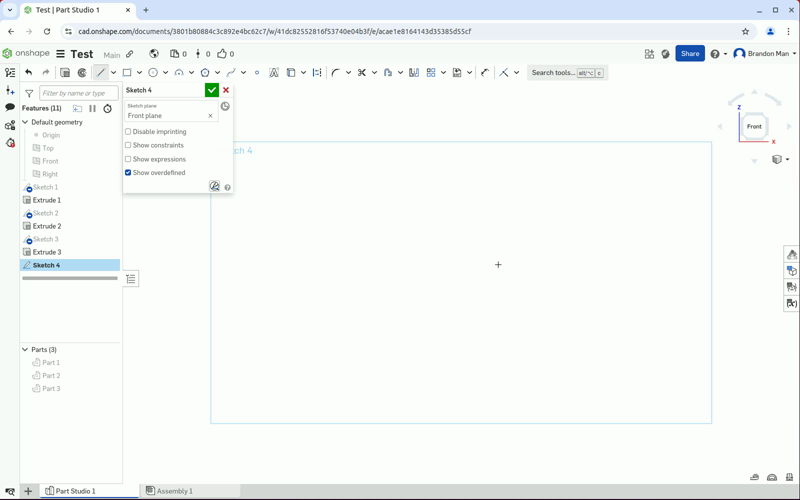
click(498, 264)
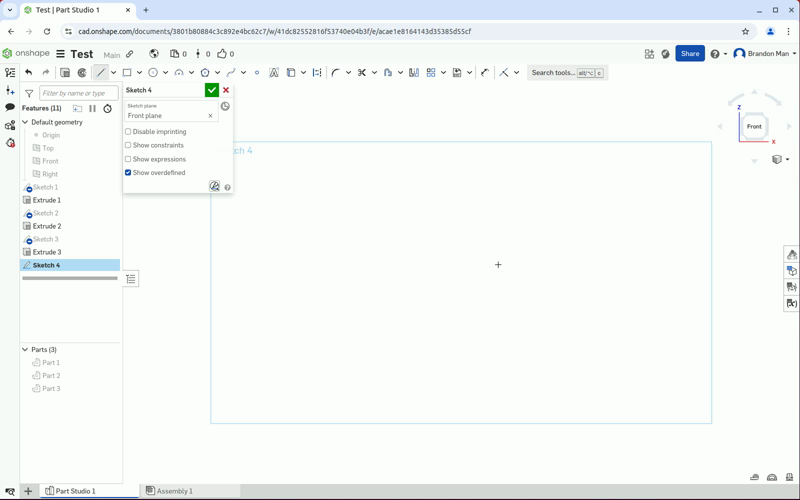
key_up(shift)
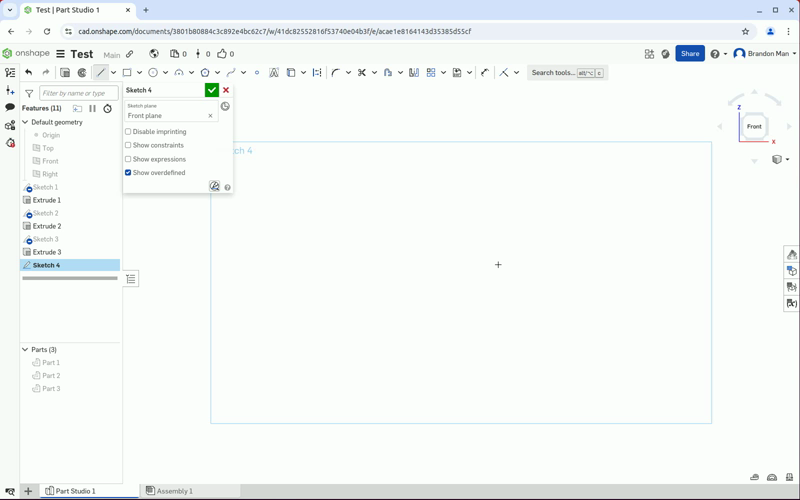
key_down(shift)
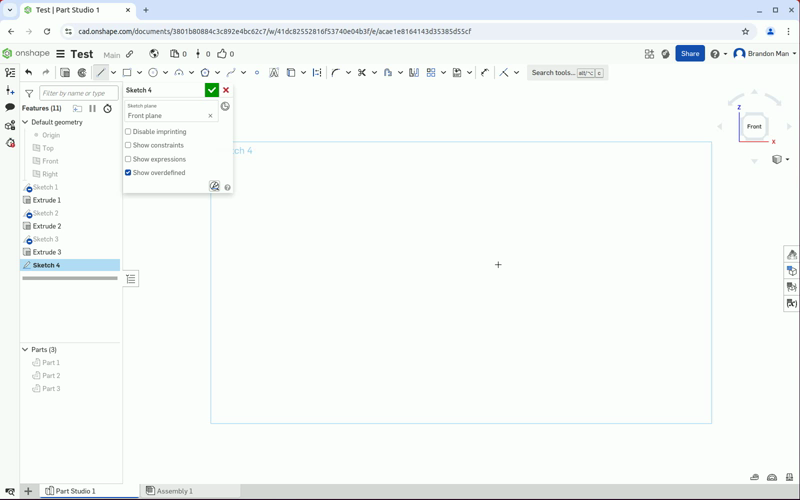
mouse_move(528, 264)
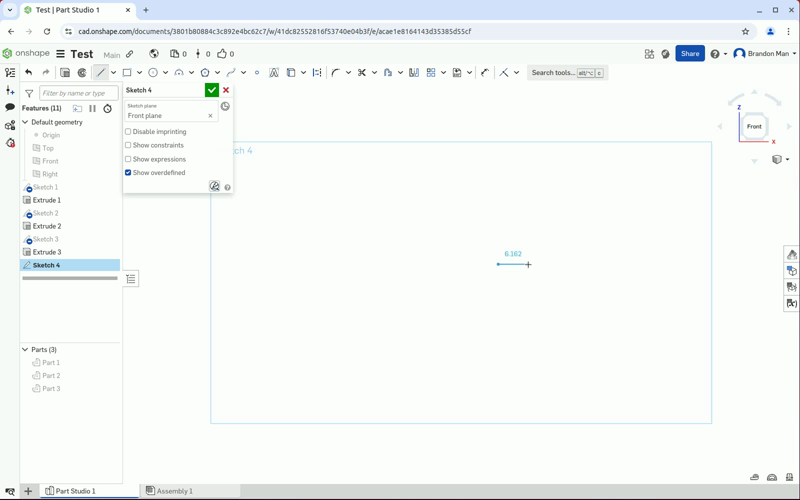
mouse_move(536, 264)
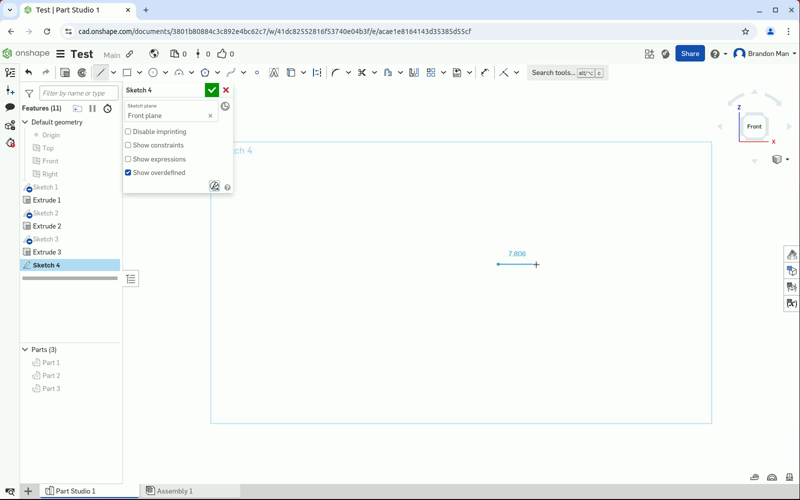
click(536, 264)
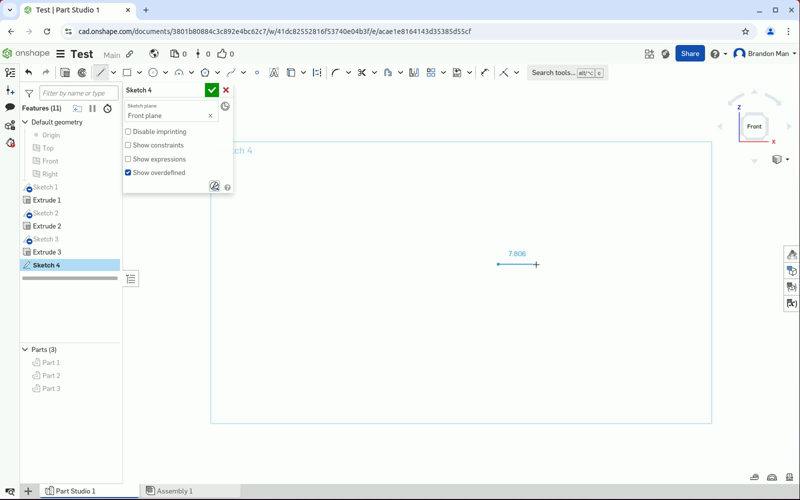
key_up(shift)
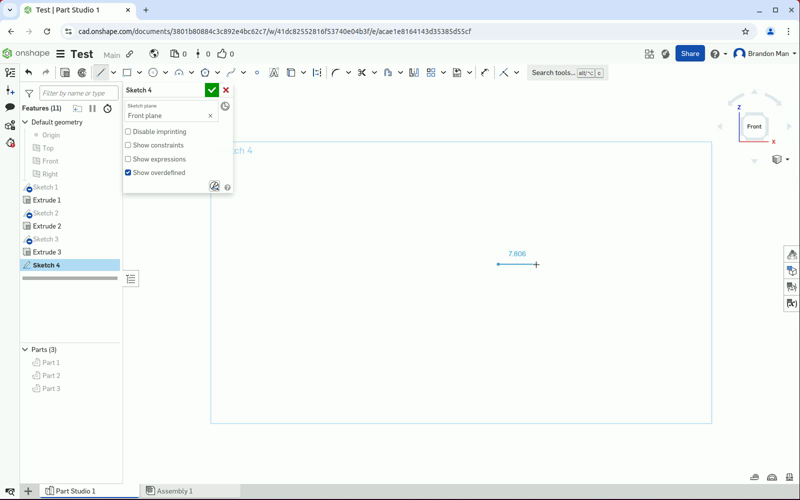
key_down(shift)
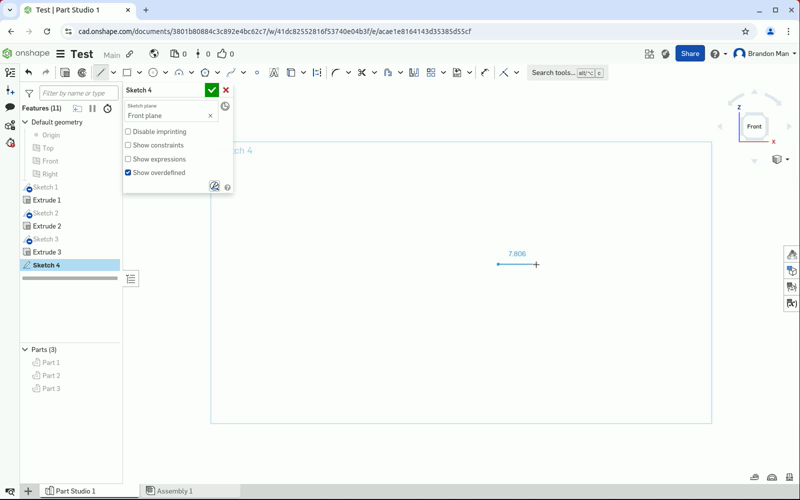
mouse_move(566, 264)
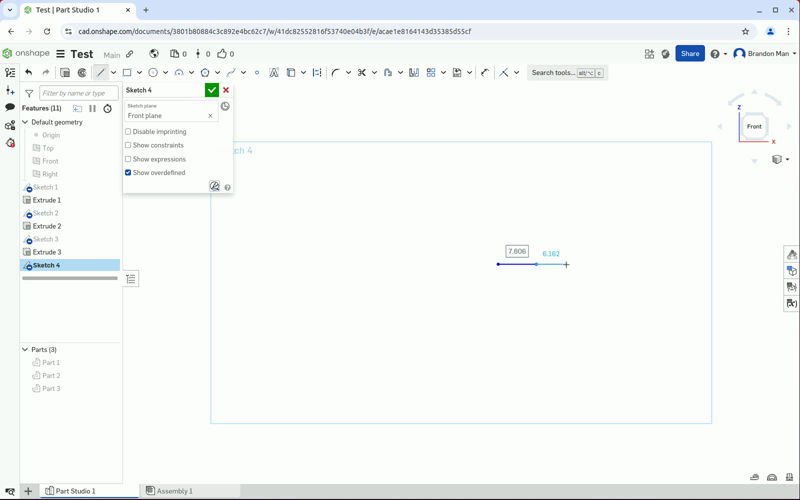
mouse_move(536, 216)
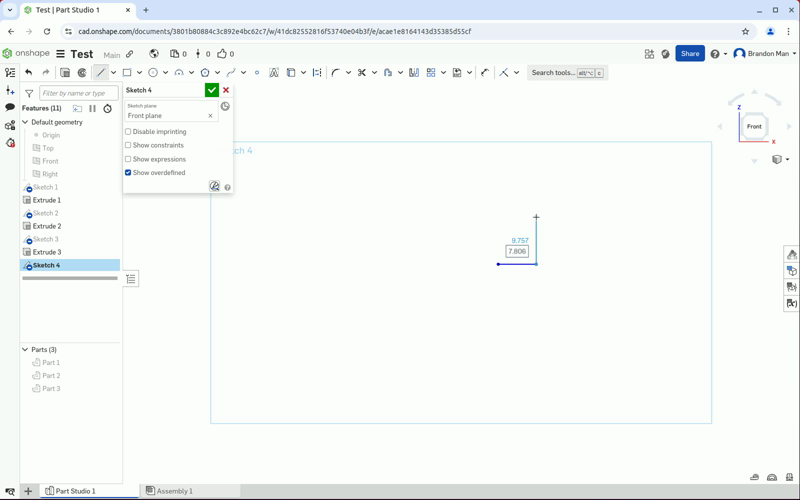
click(536, 216)
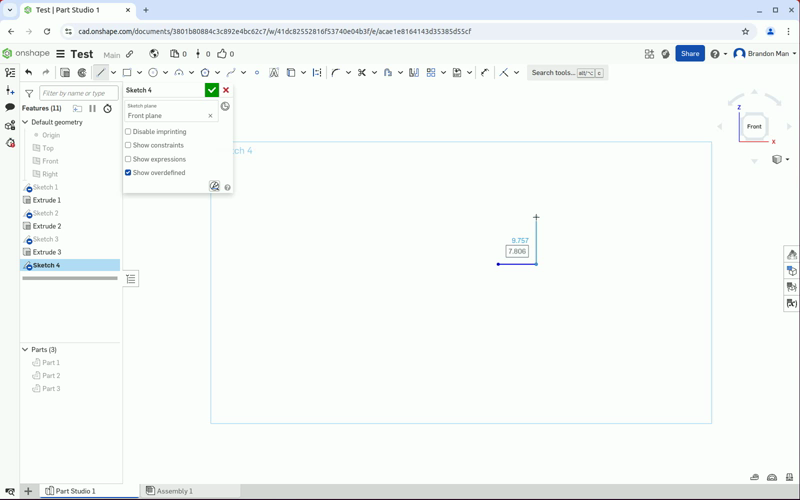
key_up(shift)
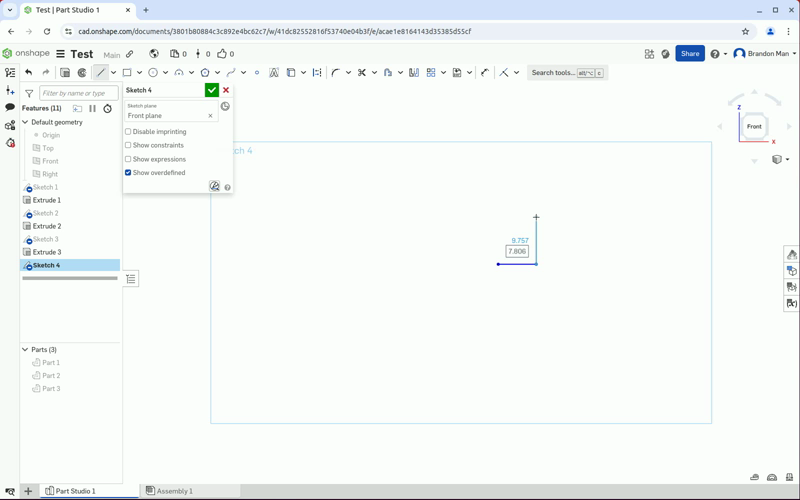
key_down(shift)
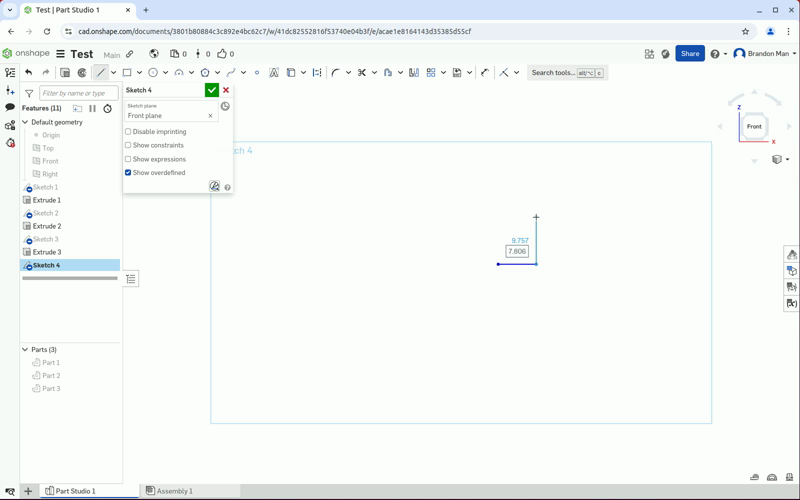
mouse_move(566, 216)
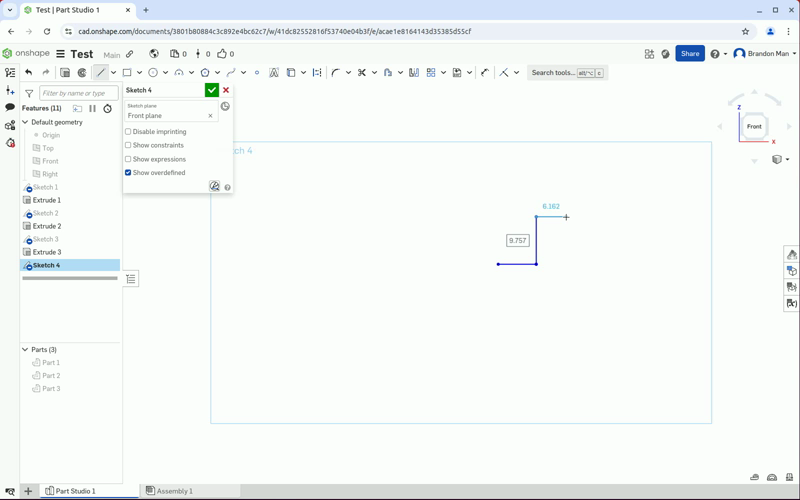
mouse_move(498, 216)
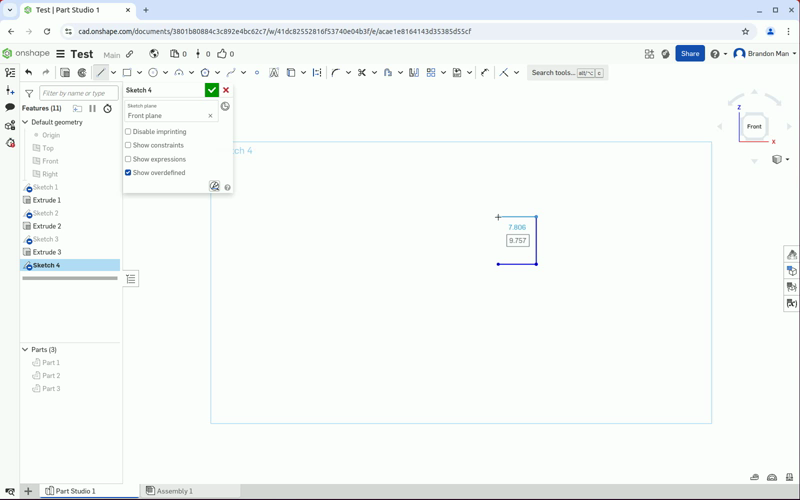
click(498, 216)
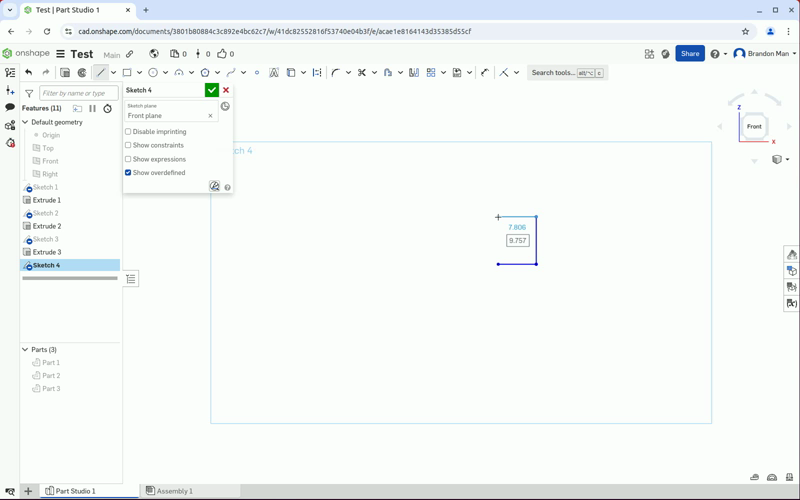
key_up(shift)
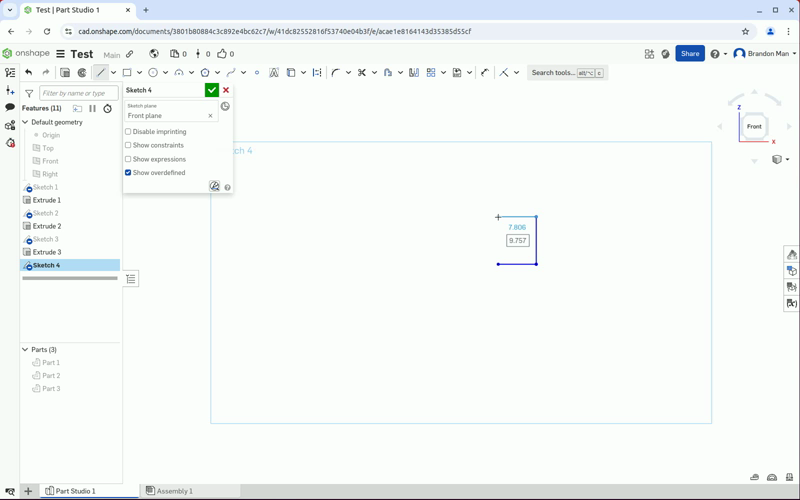
mouse_move(528, 216)
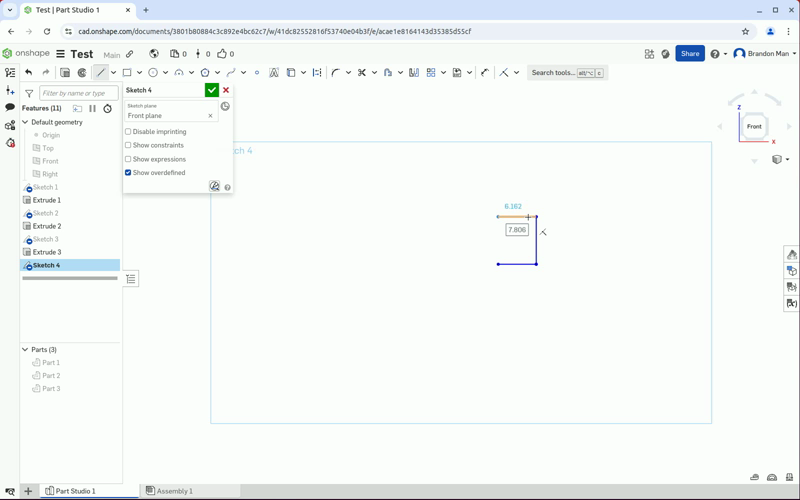
key_down(shift)
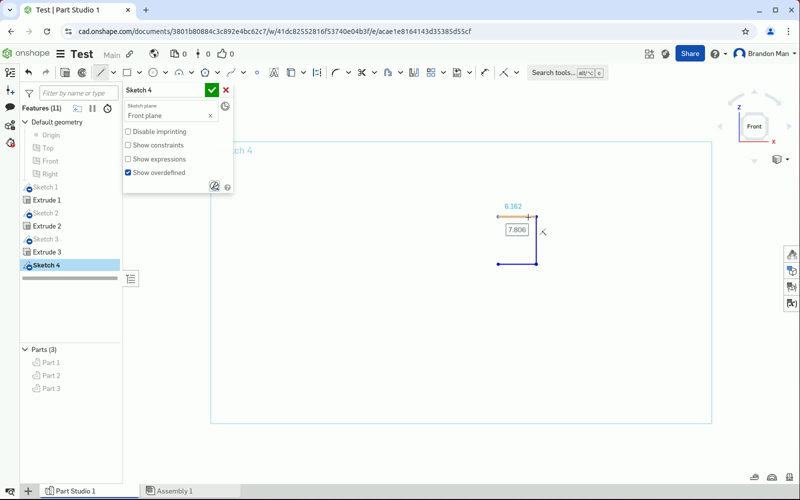
mouse_move(498, 264)
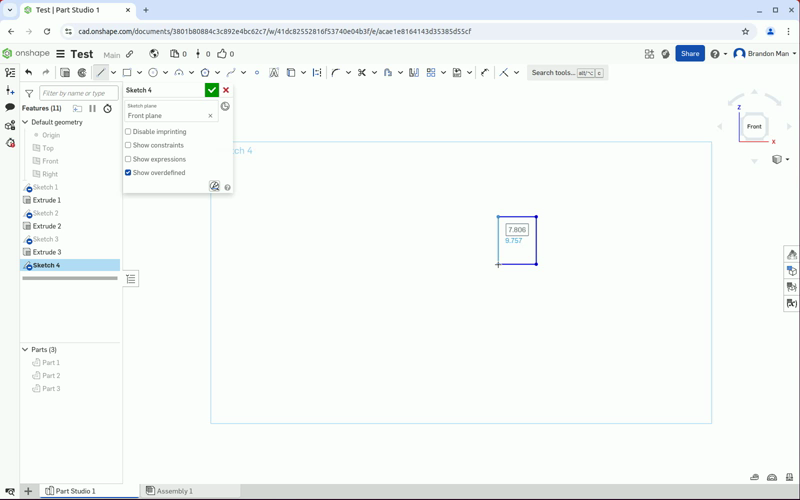
key_up(shift)
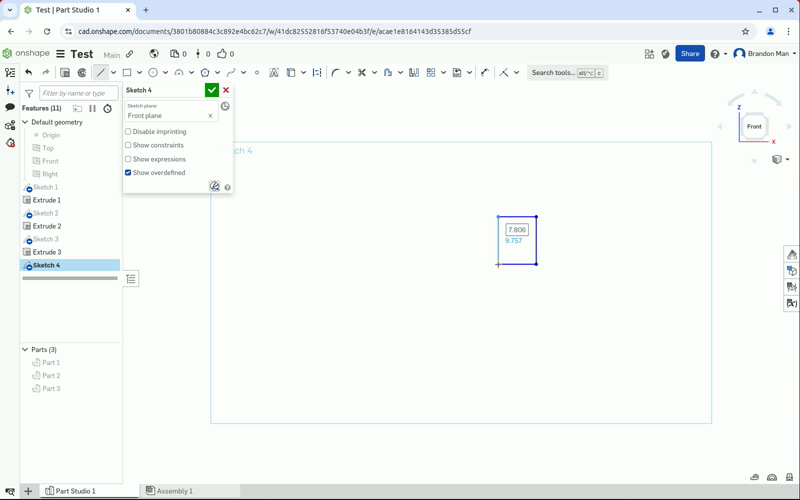
click(498, 264)
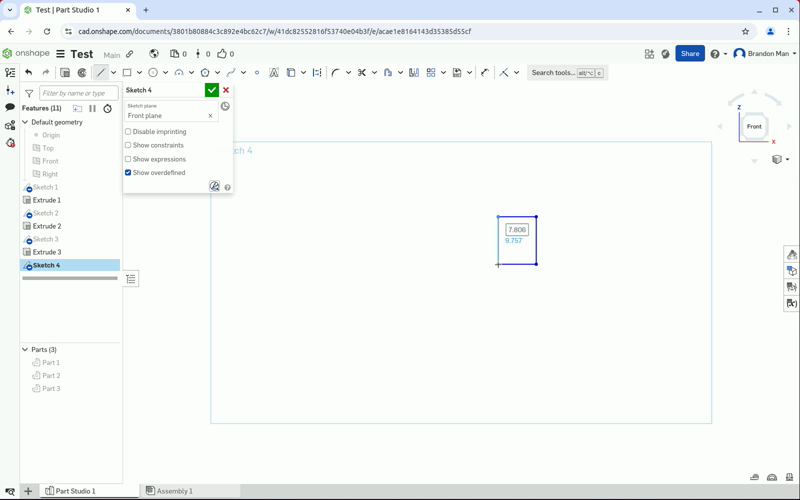
key(esc)
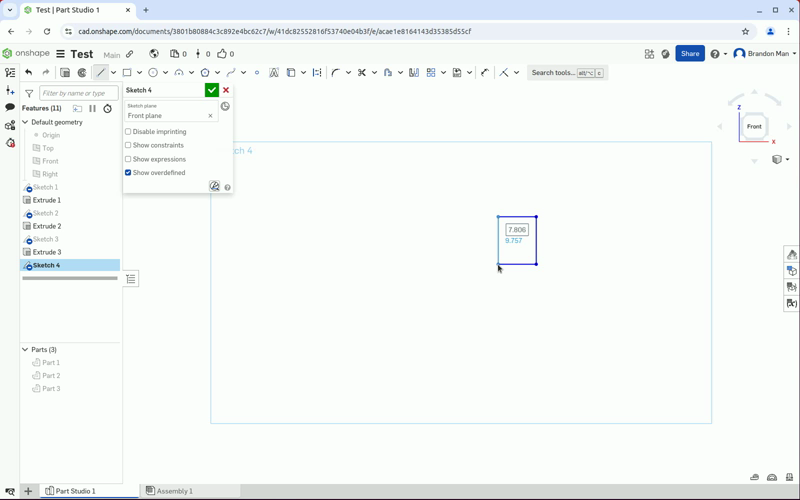
mouse_move(508, 242)
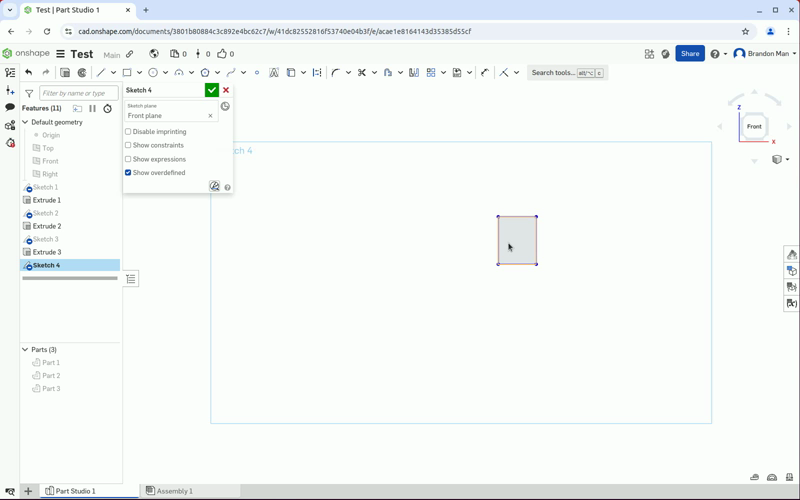
click(508, 242)
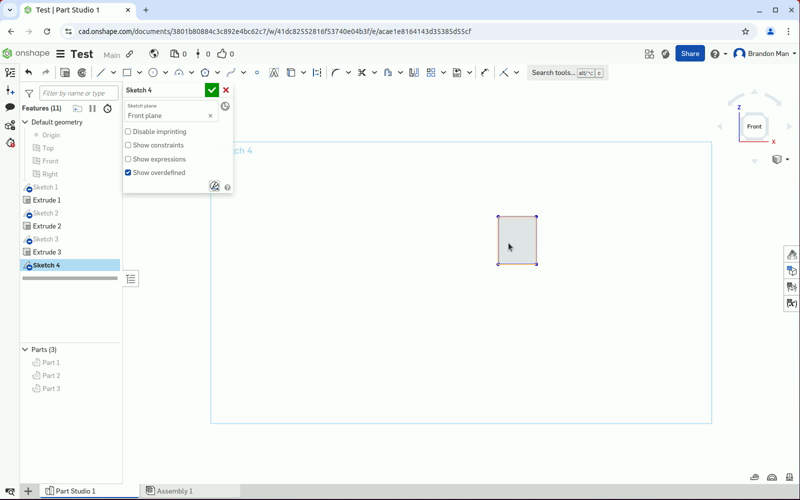
mouse_move(73, 352)
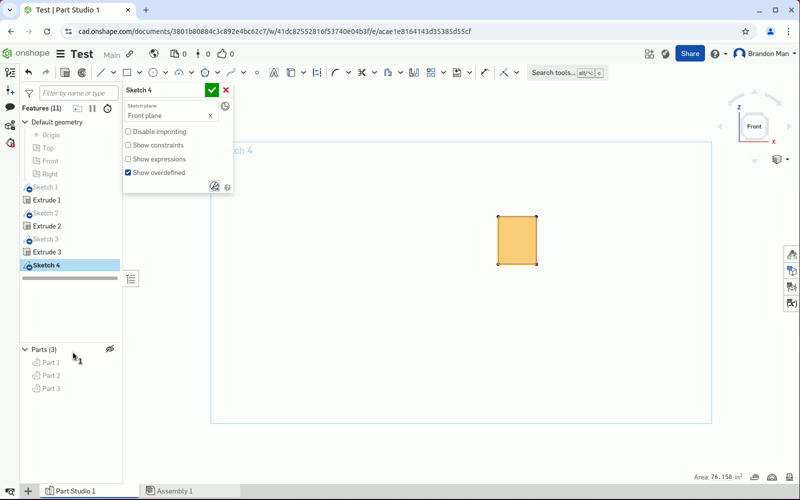
key(shift+y)
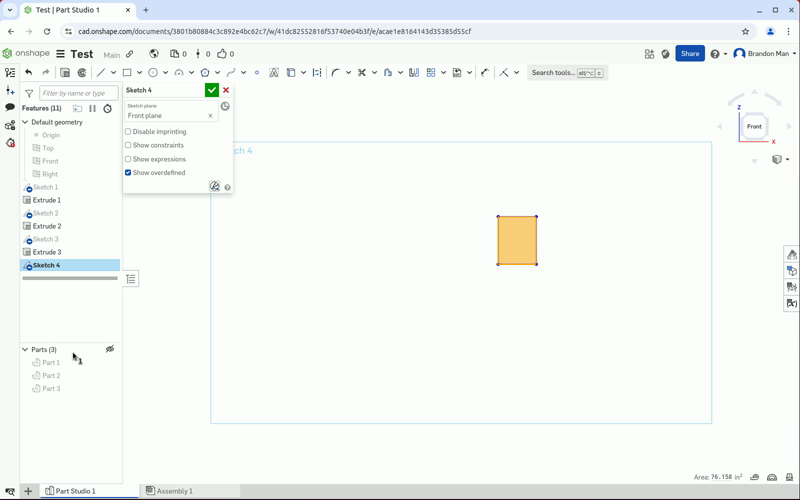
key(shift+e)
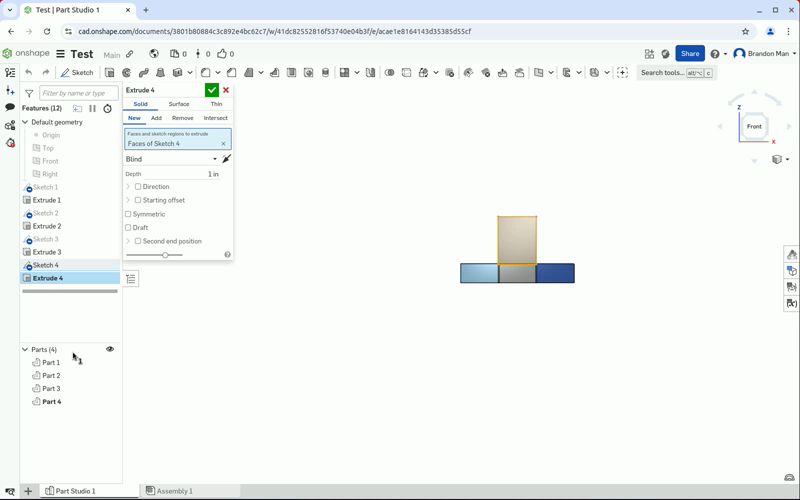
mouse_move(143, 106)
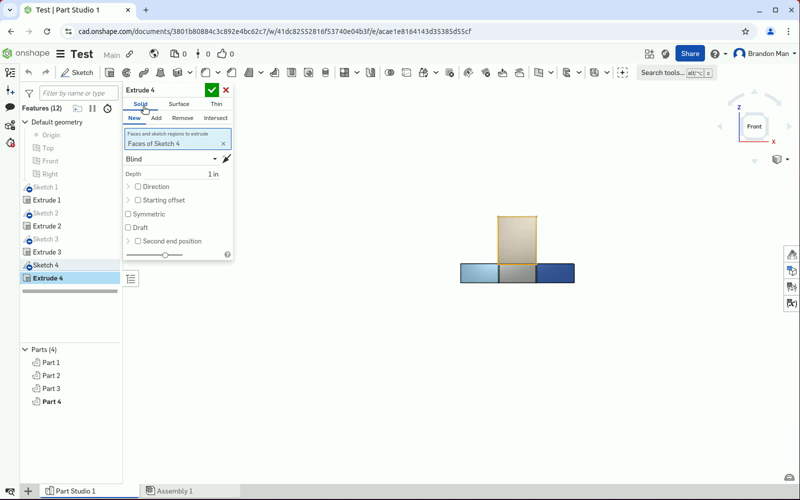
click(143, 106)
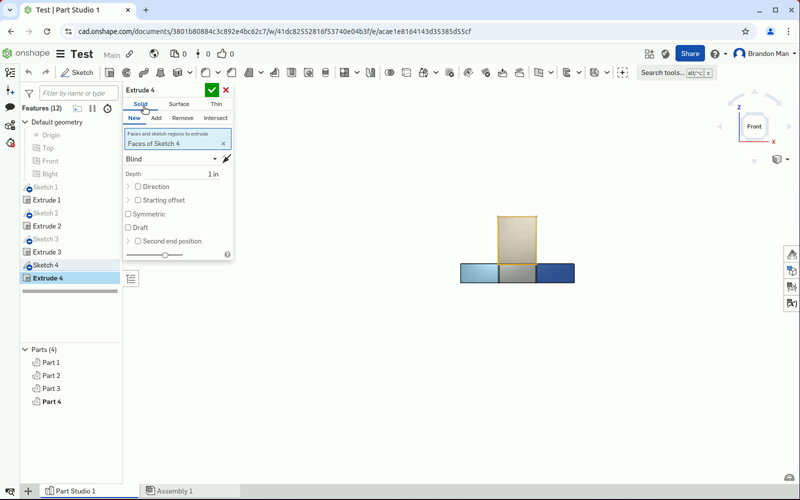
mouse_move(137, 120)
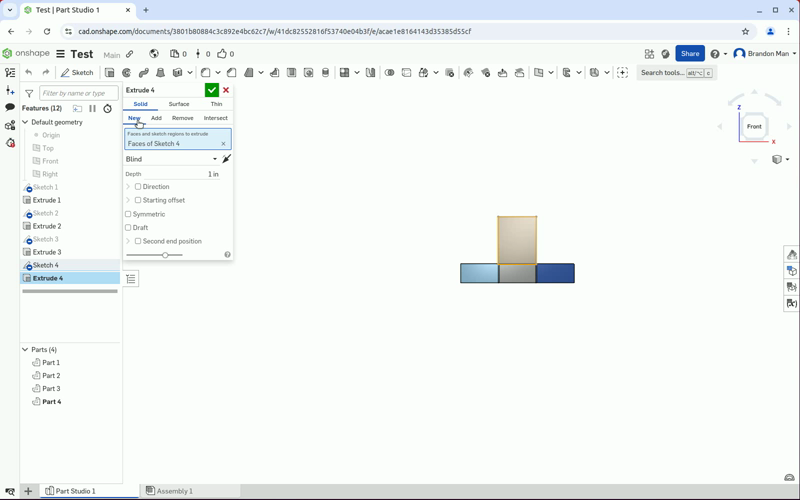
click(137, 120)
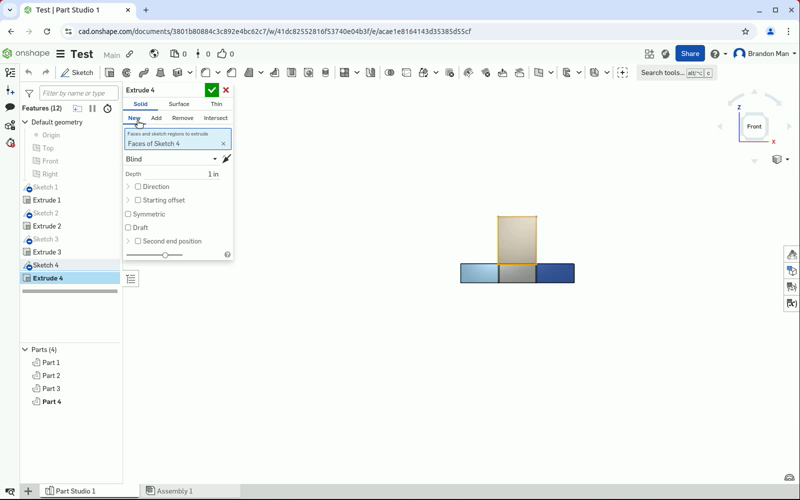
key(tab, 4)
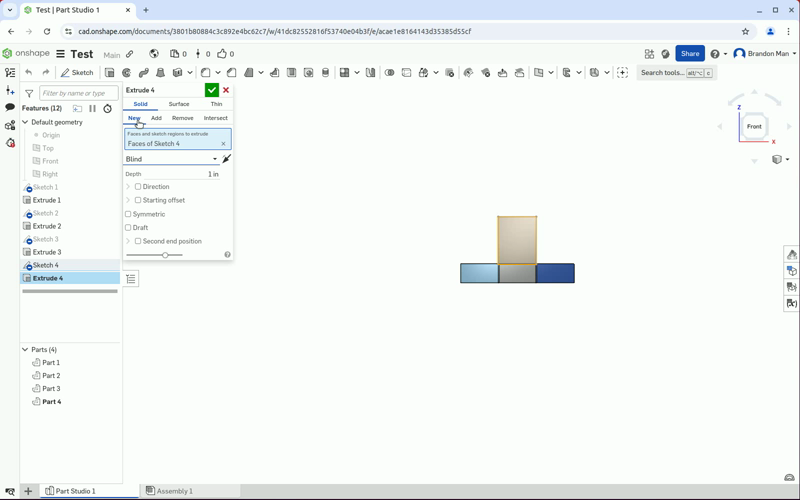
text(7.703)
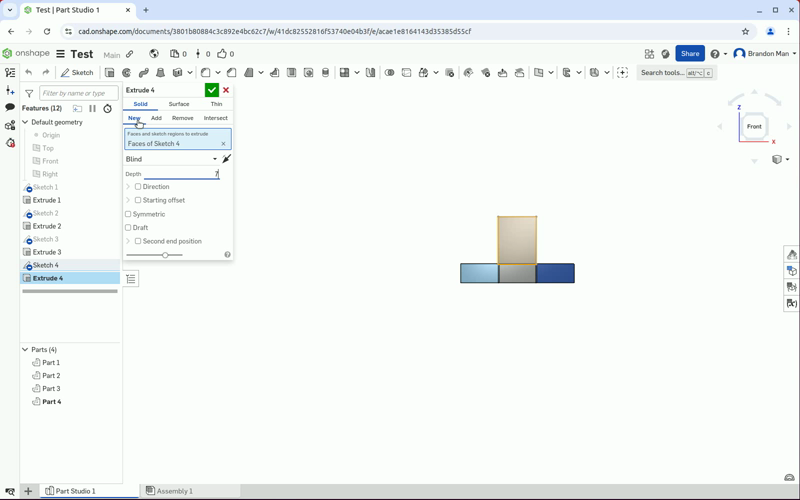
key(enter)
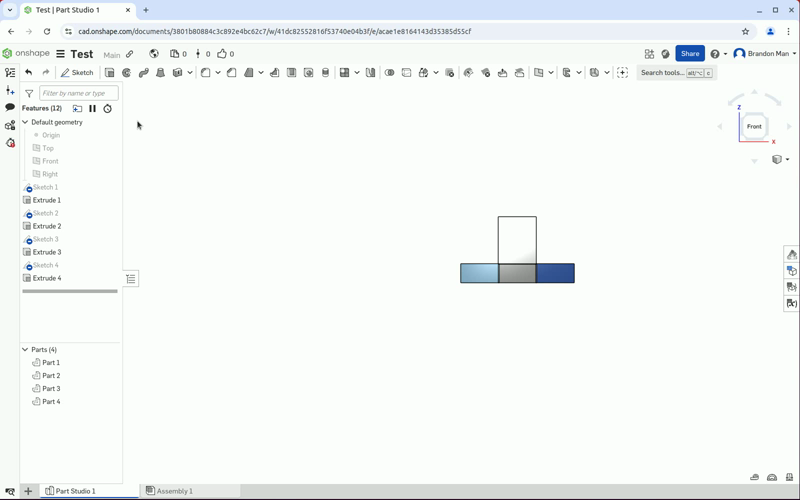
key(shift+h)
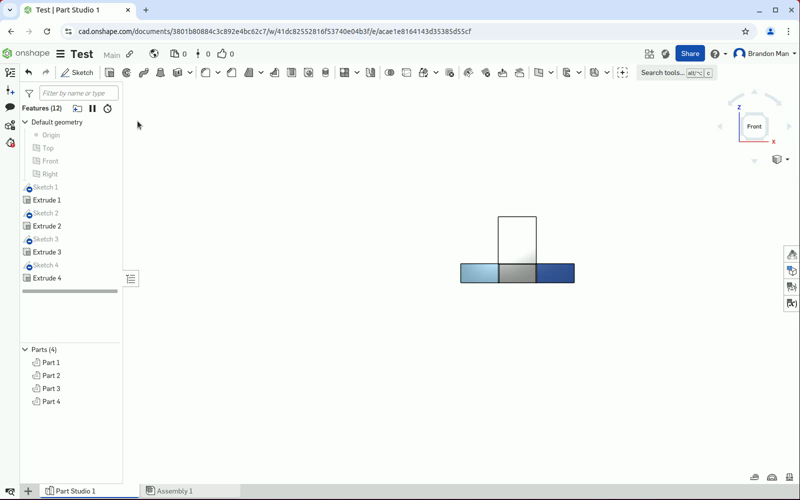
key(shift+h)
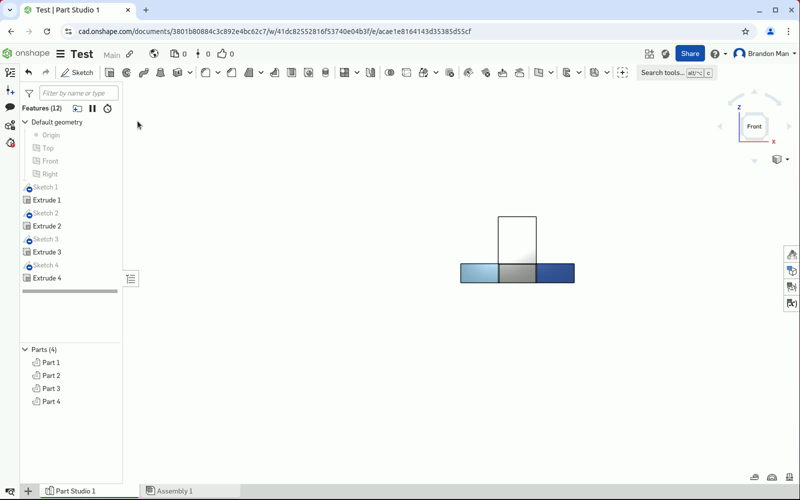
key(shift+7)
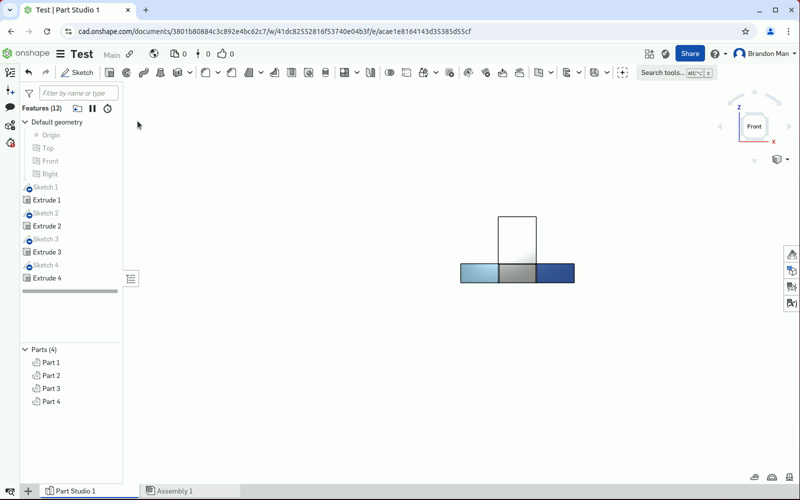
key(left, 2)
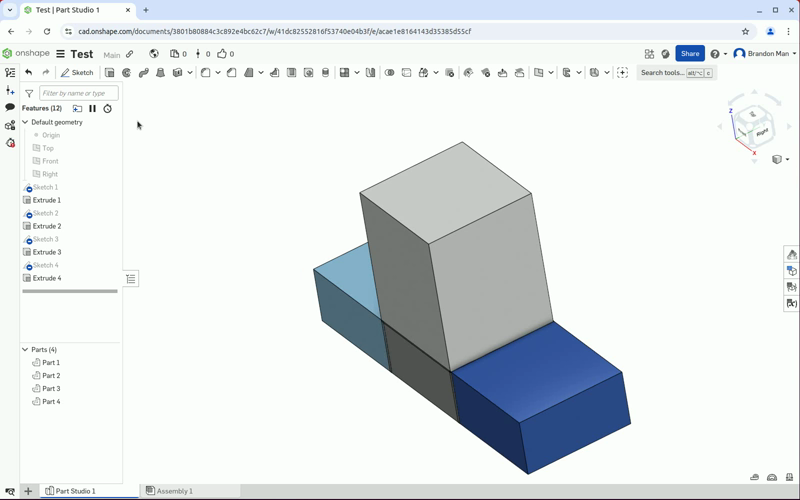
key(down, 2)
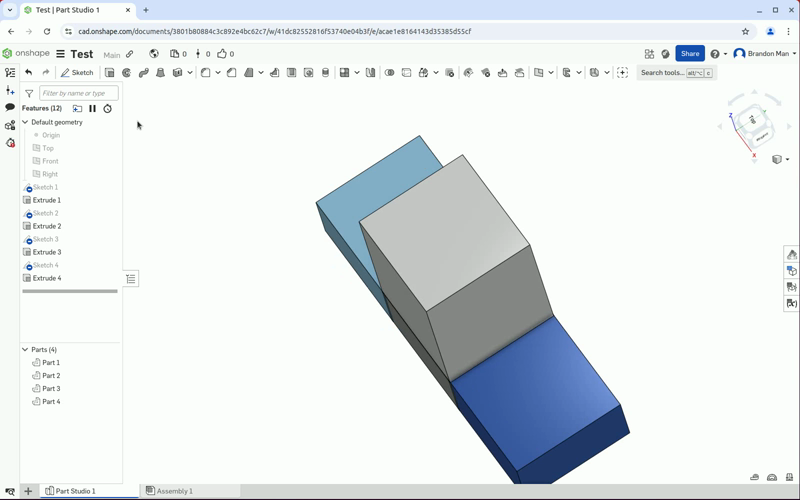
key(up, 2)
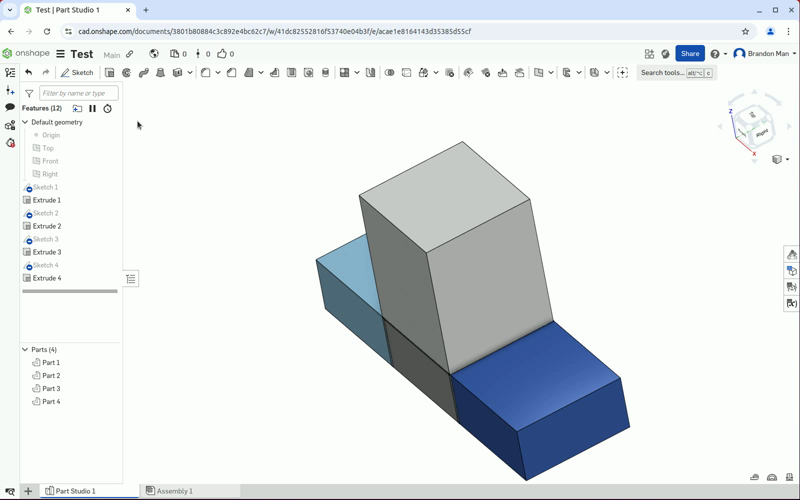
key(right, 2)
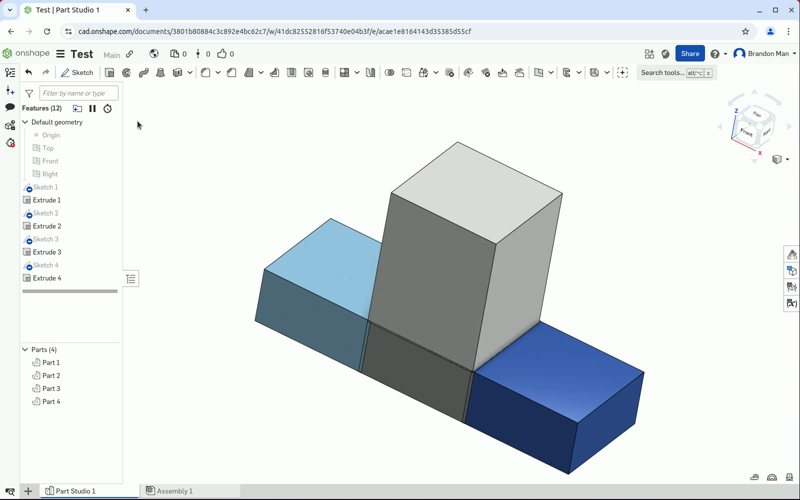
mouse_move(73, 189)
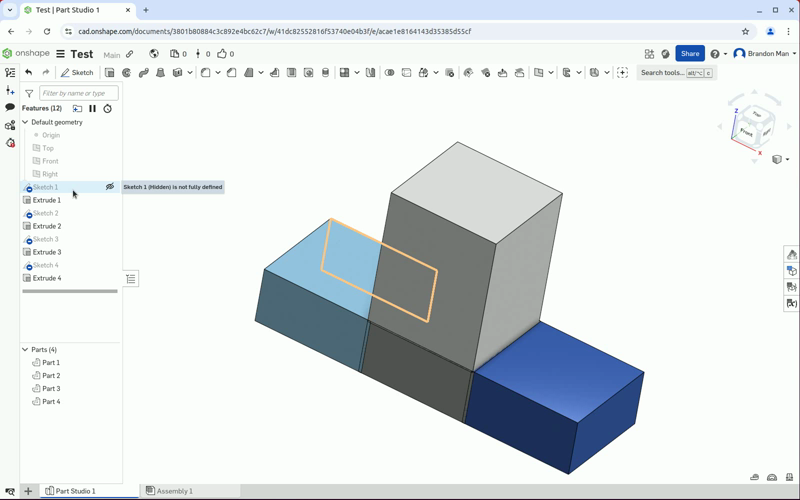
click(73, 189)